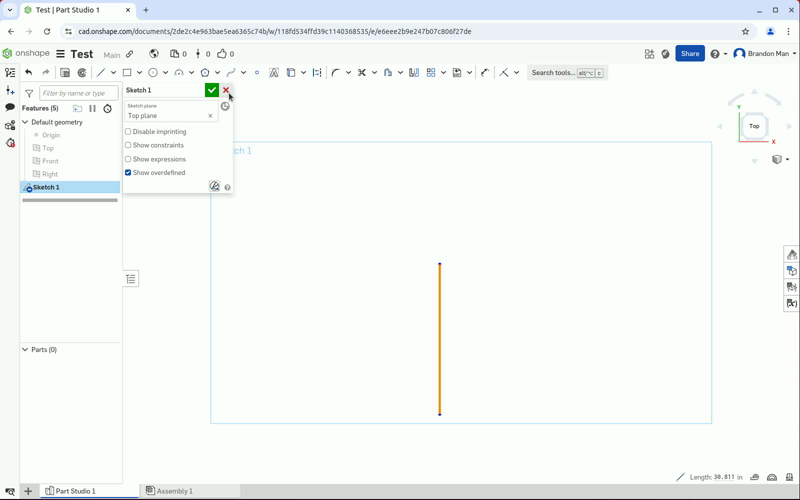
key(shift+h)
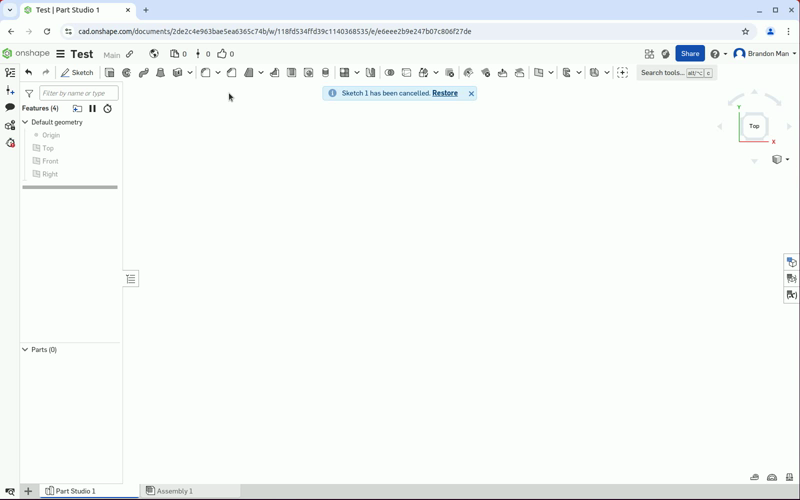
mouse_move(73, 352)
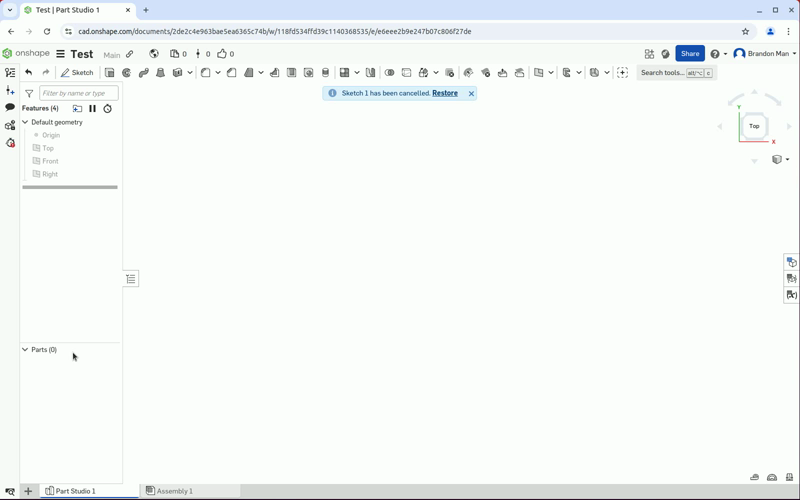
key(y)
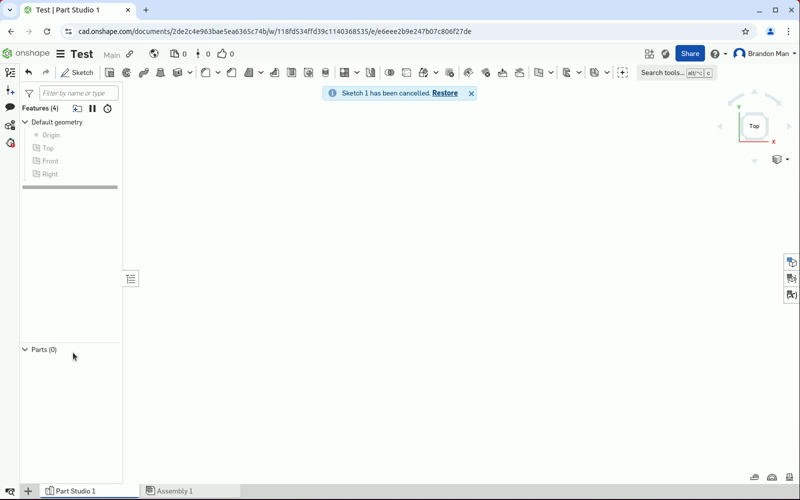
key(shift+p)
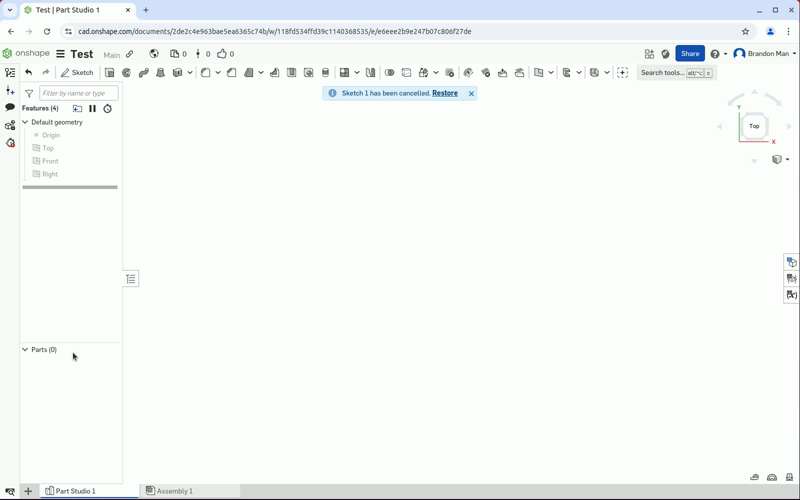
key(space)
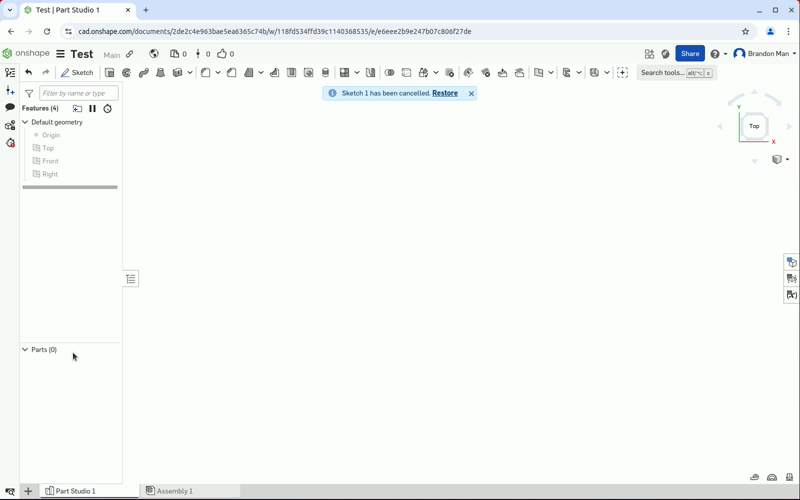
key_down(shift)
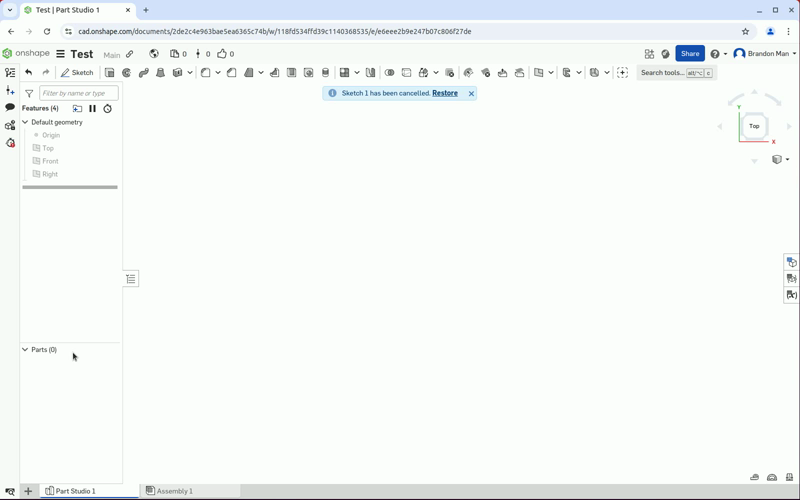
key(up)
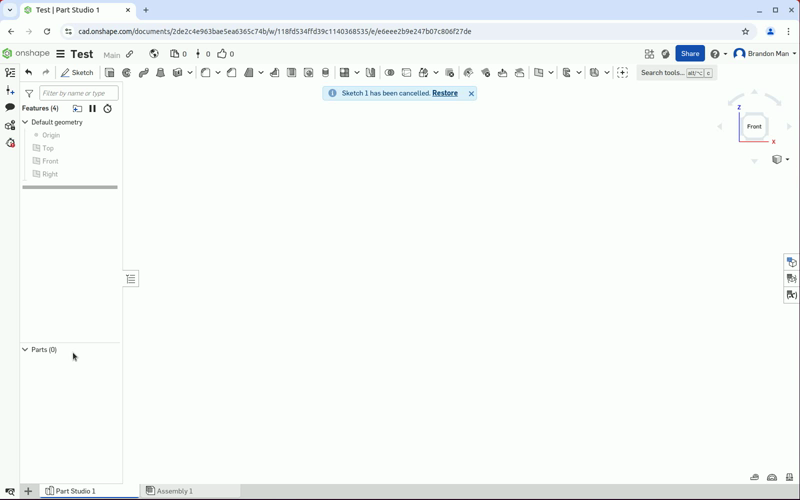
key_up(shift)
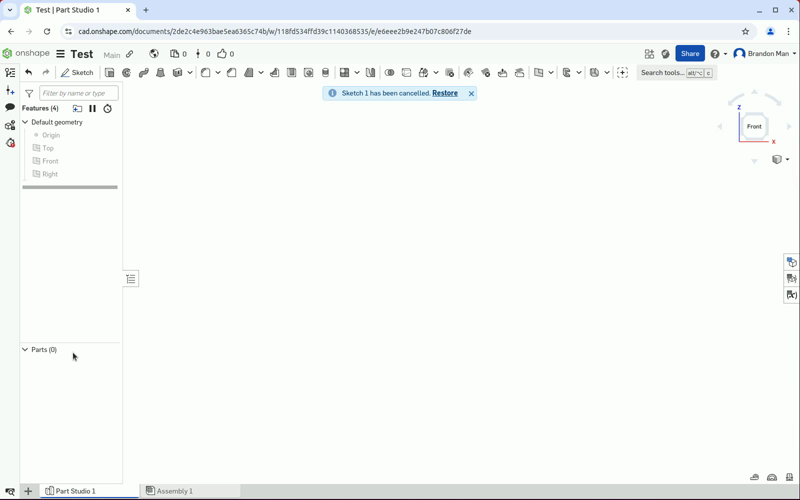
mouse_move(73, 352)
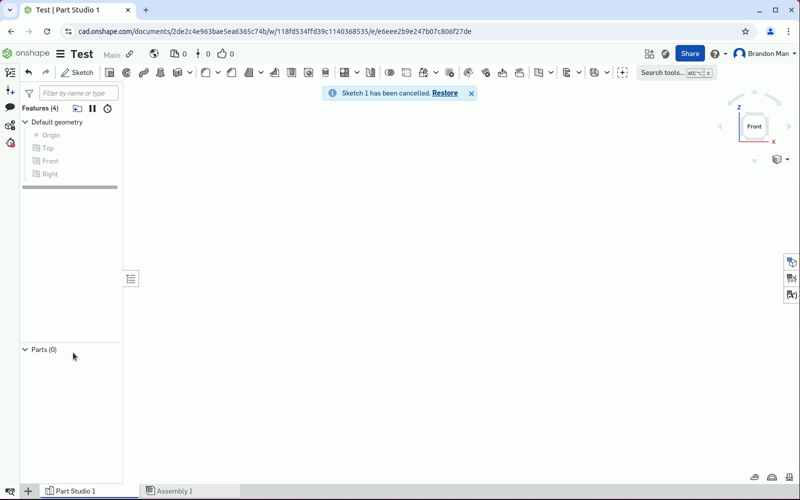
key(shift+y)
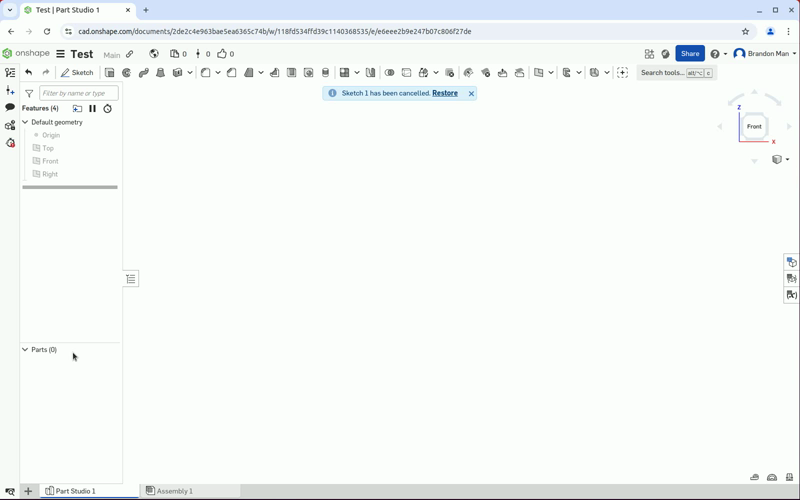
key(shift+s)
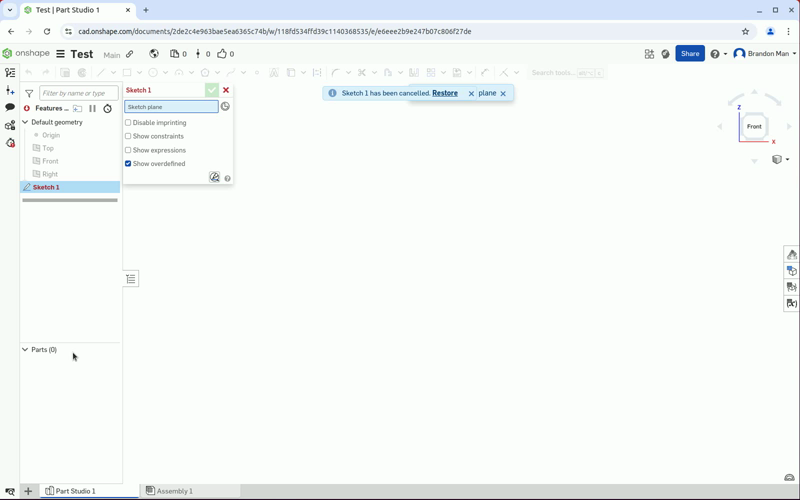
mouse_move(73, 163)
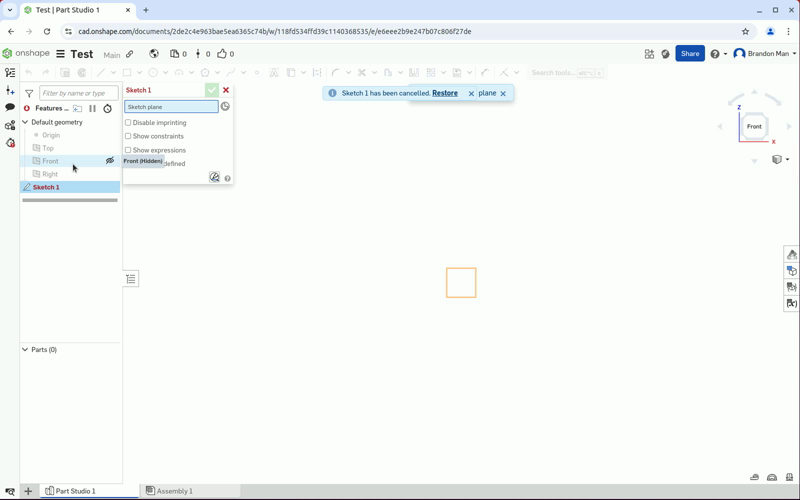
click(73, 163)
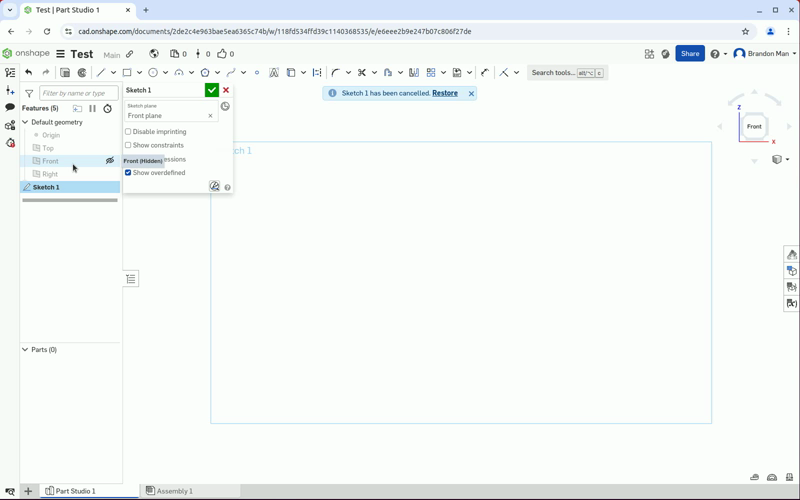
mouse_move(73, 352)
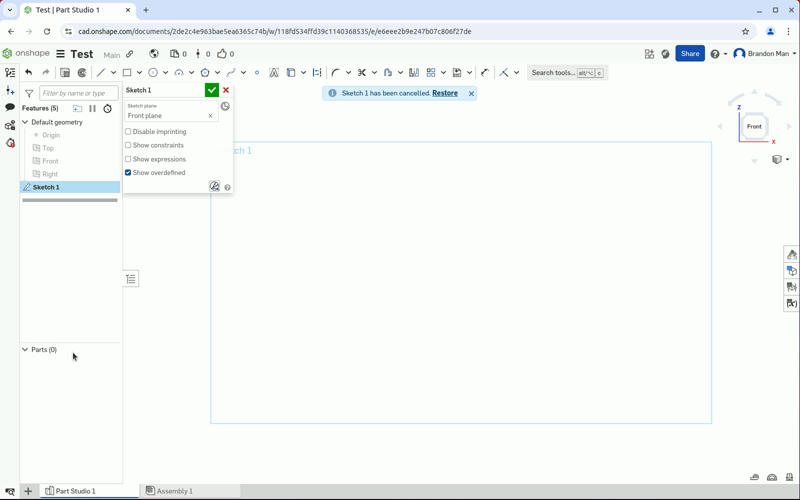
key(y)
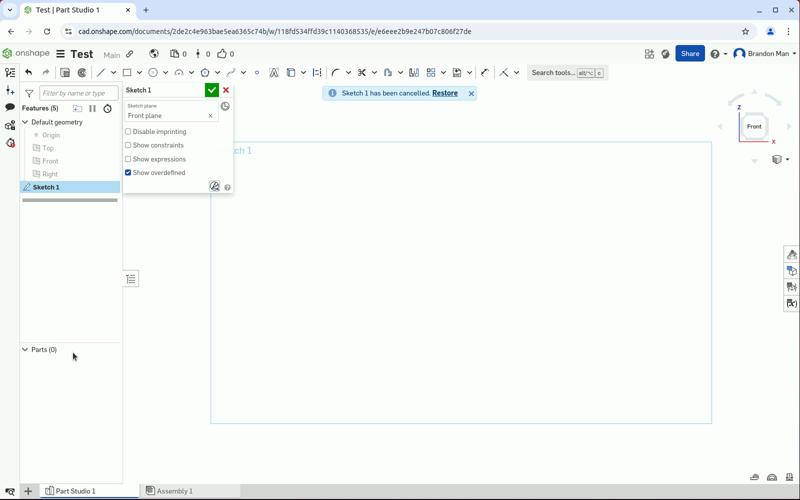
key(l)
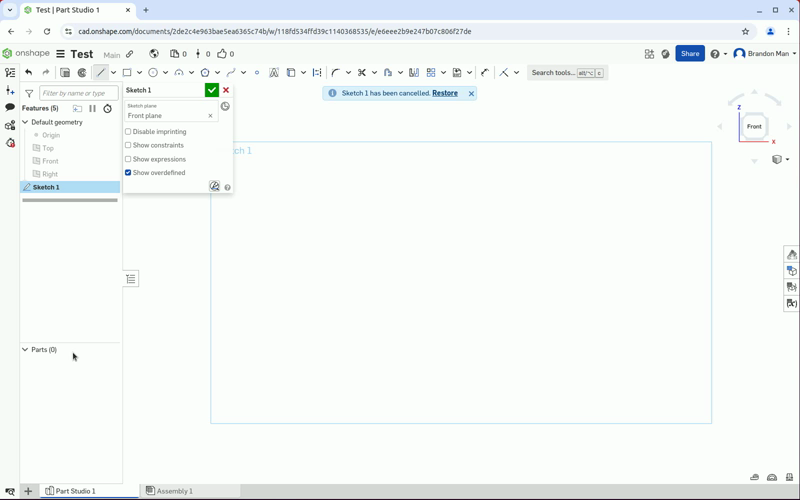
key_down(shift)
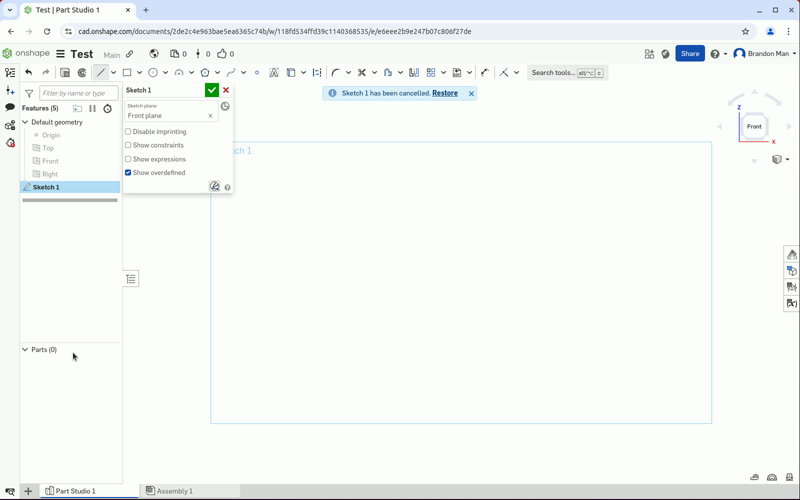
mouse_move(460, 282)
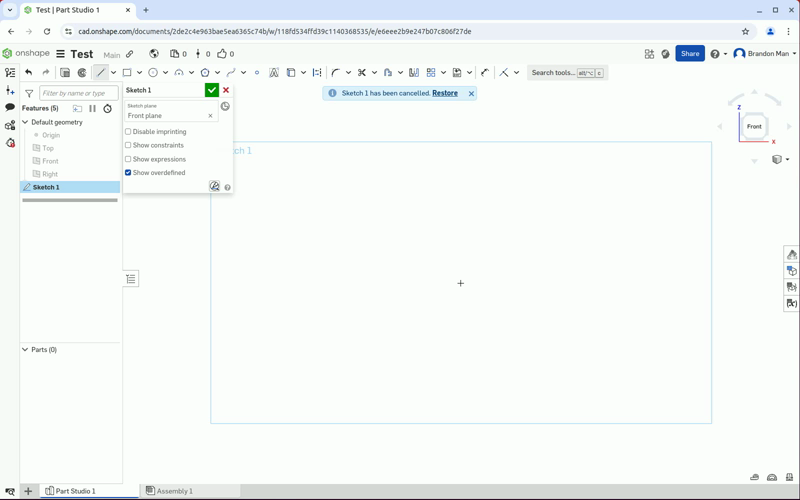
click(460, 282)
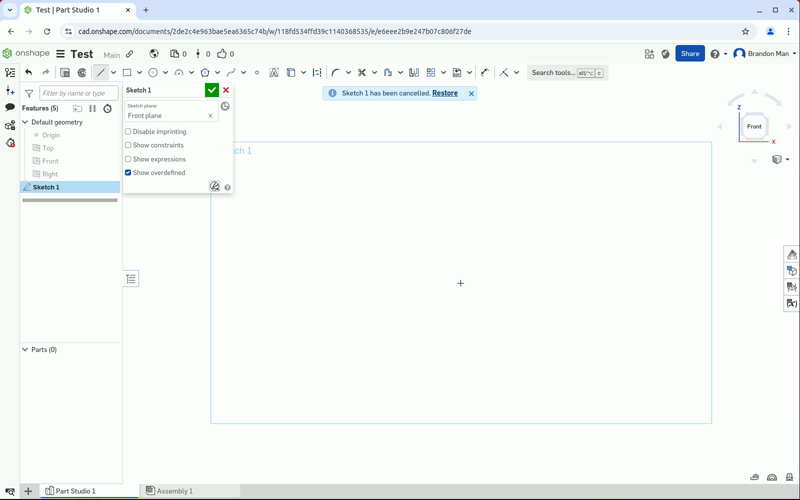
key_up(shift)
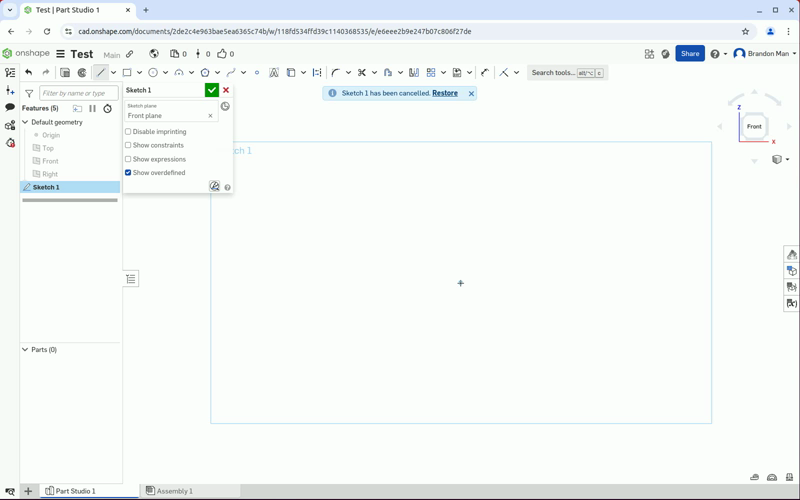
key_down(shift)
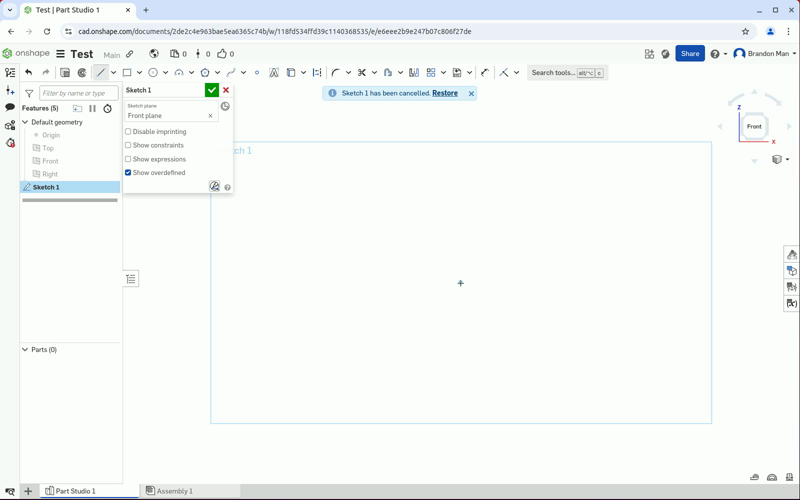
mouse_move(490, 282)
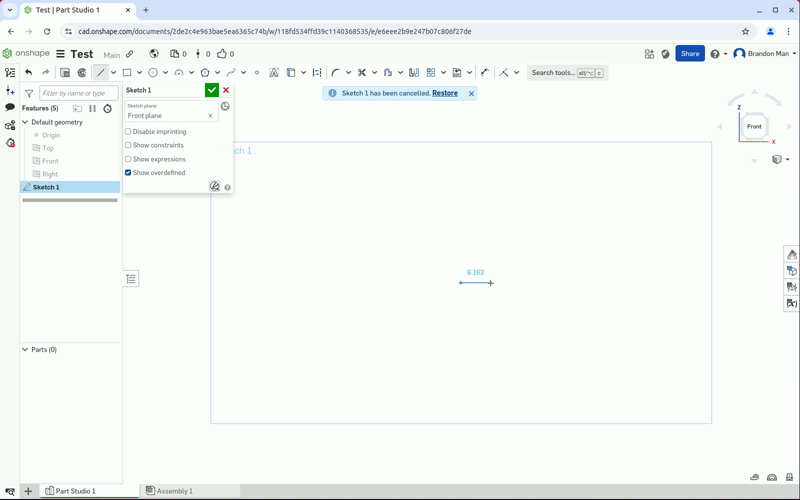
mouse_move(470, 282)
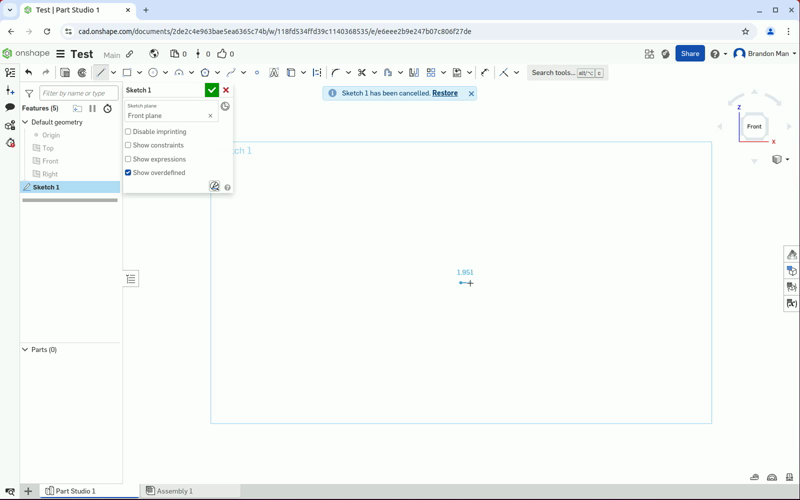
click(470, 282)
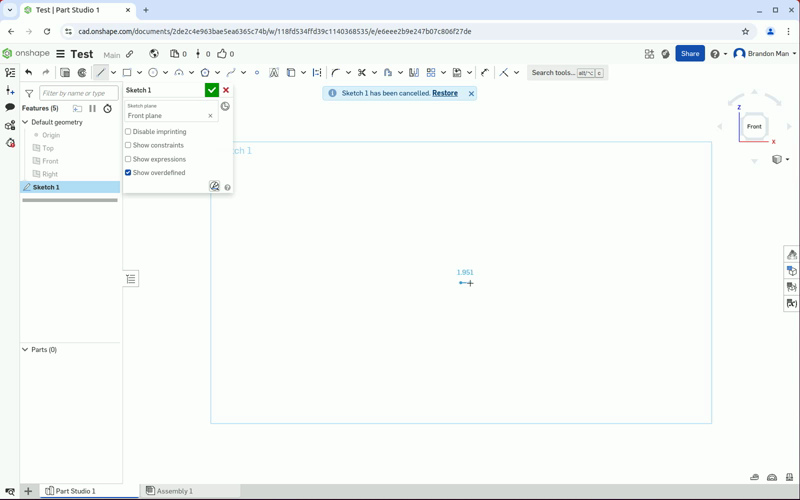
key_up(shift)
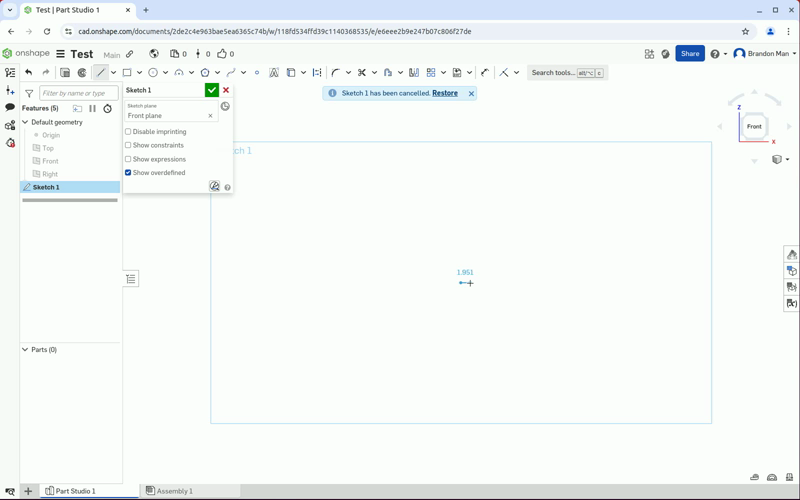
key_down(shift)
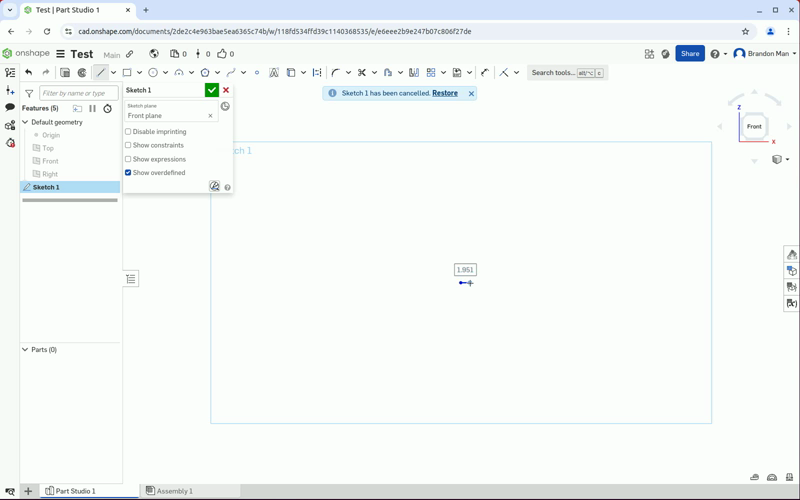
mouse_move(500, 282)
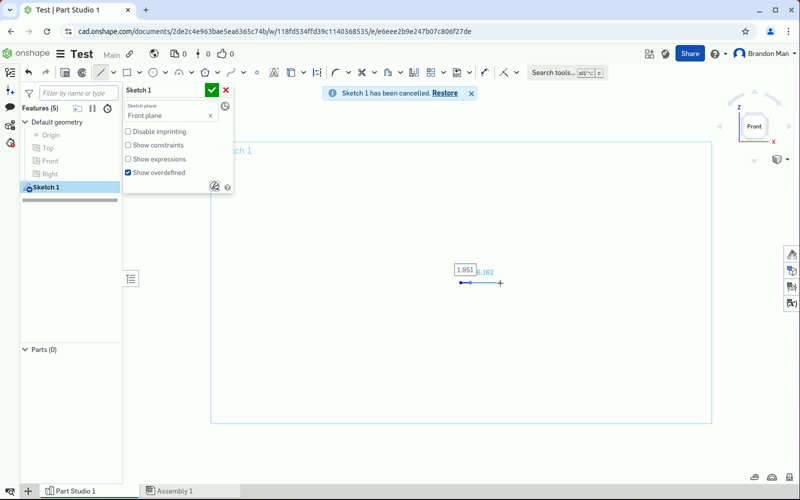
mouse_move(470, 226)
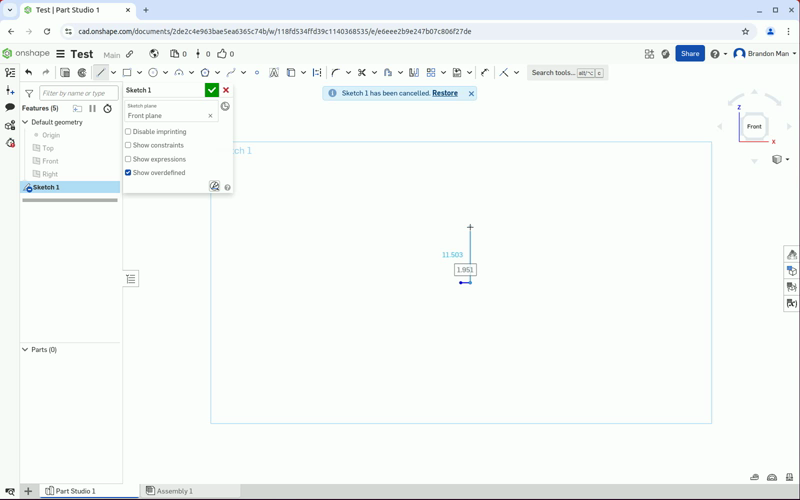
click(470, 226)
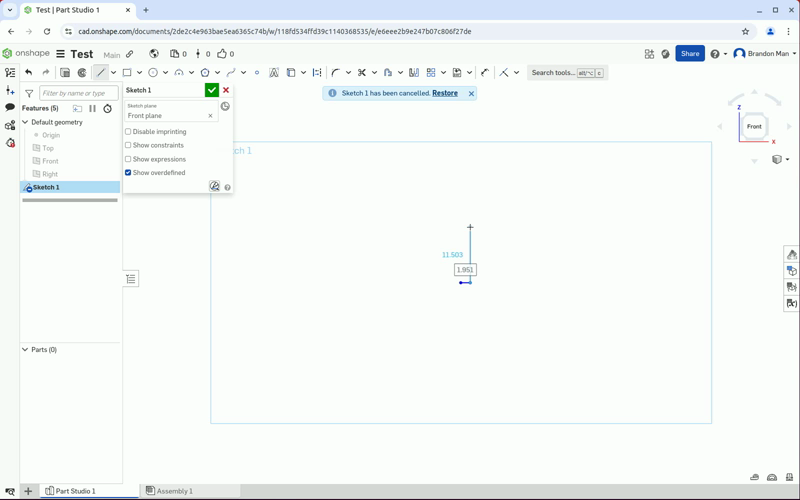
key_up(shift)
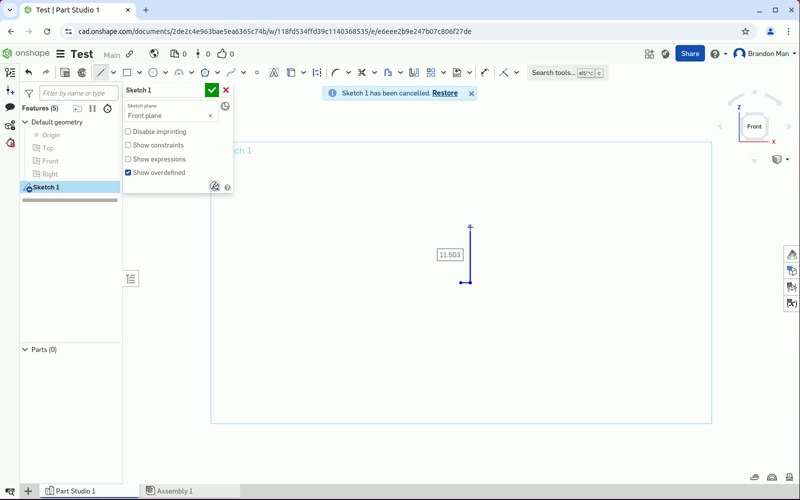
key(esc)
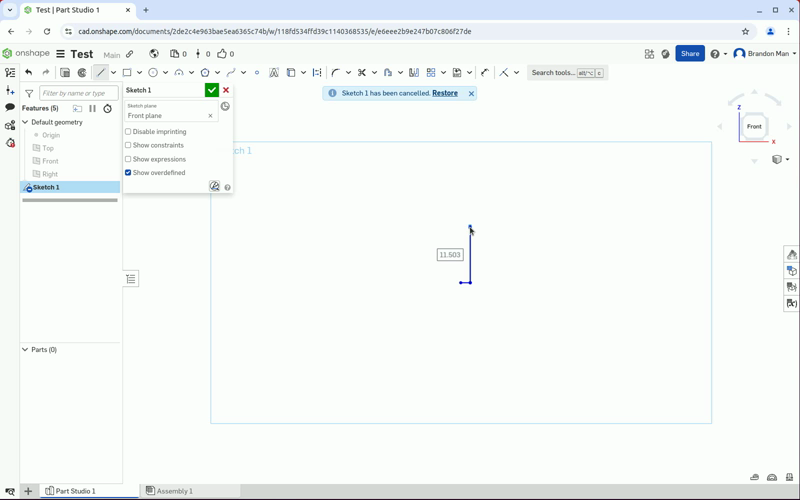
key(a)
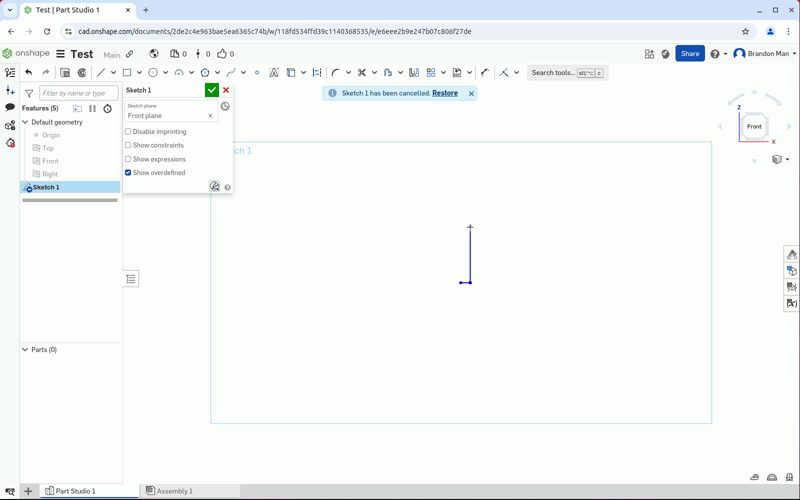
mouse_move(470, 226)
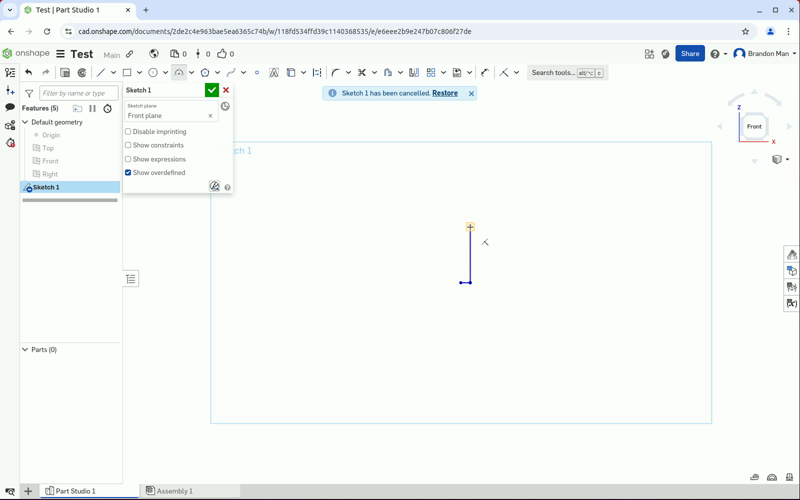
click(470, 226)
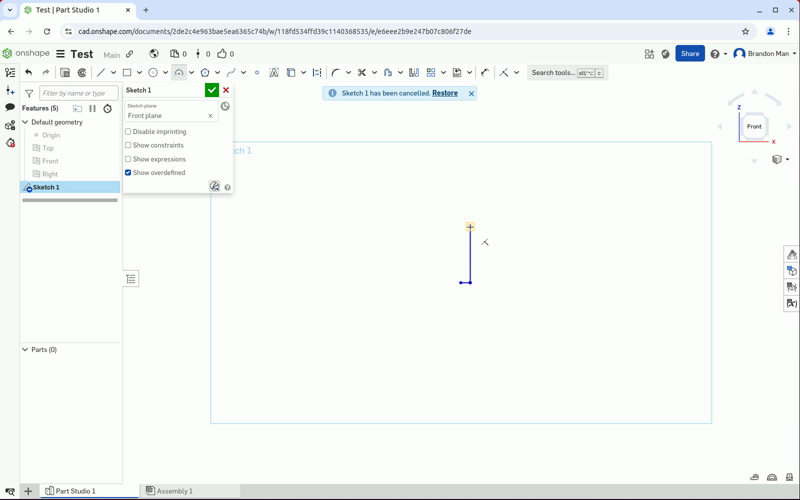
key_down(shift)
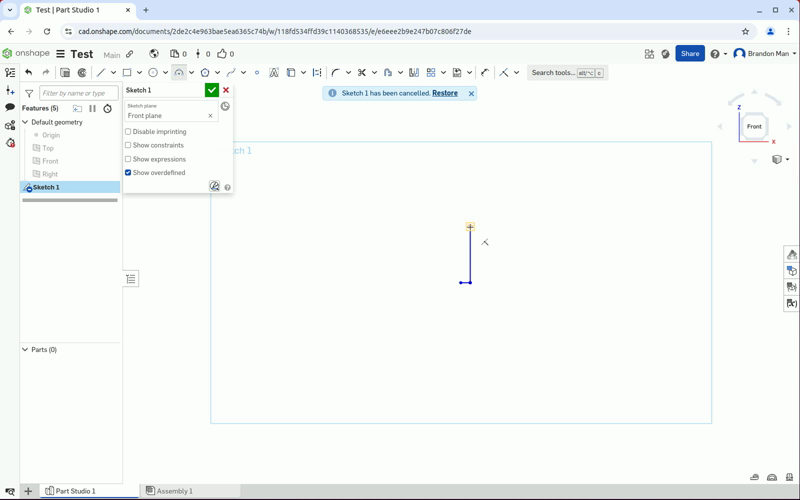
mouse_move(479, 216)
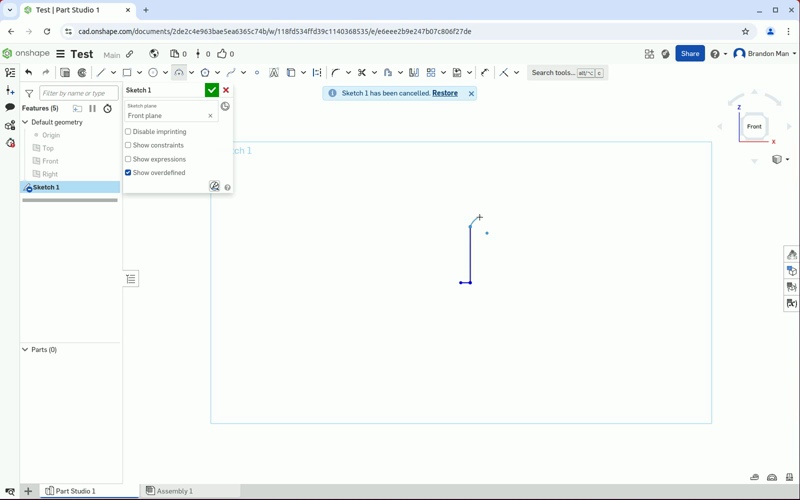
click(479, 216)
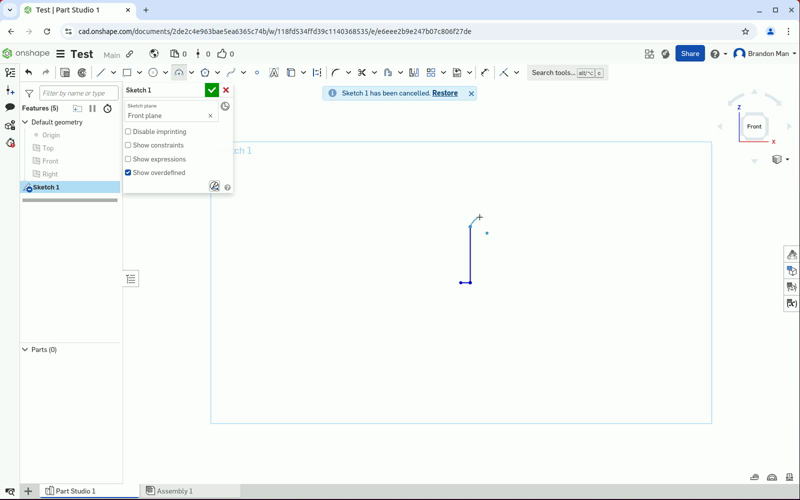
mouse_move(473, 219)
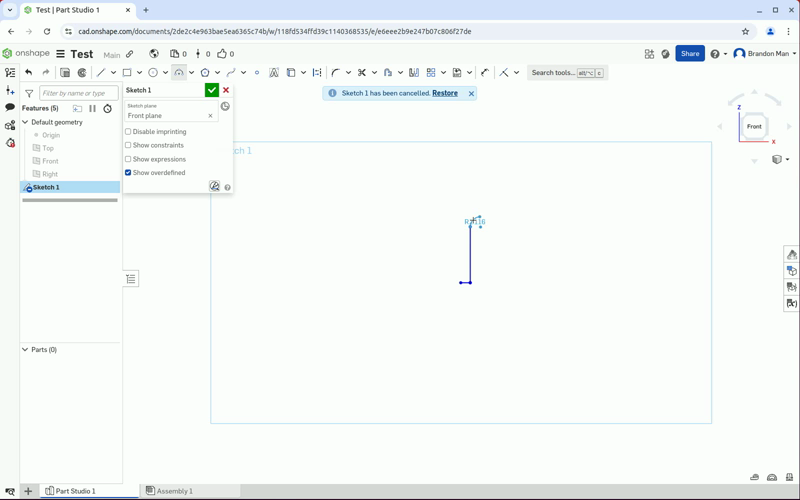
click(473, 219)
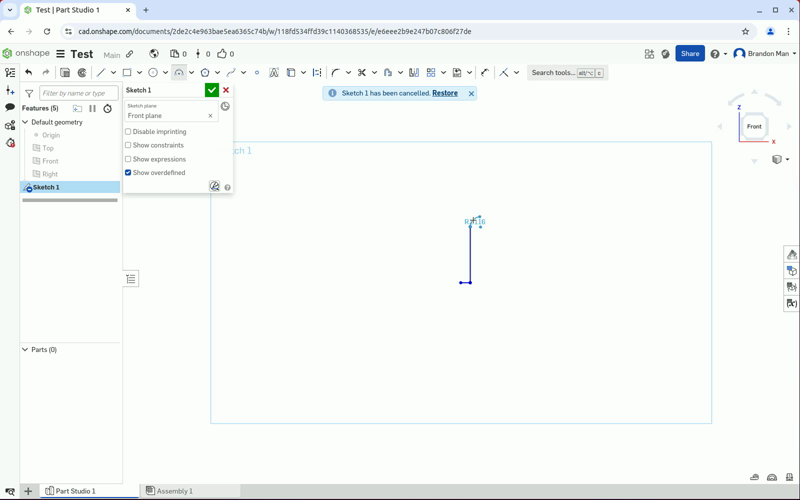
key_up(shift)
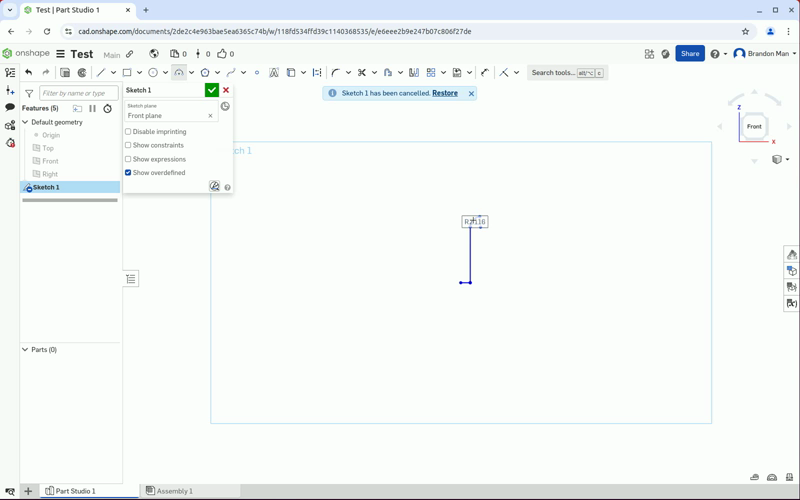
key(esc)
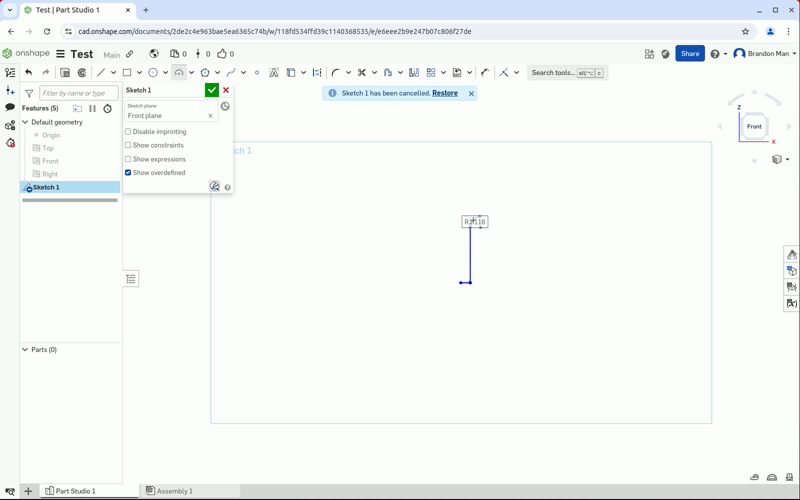
key(l)
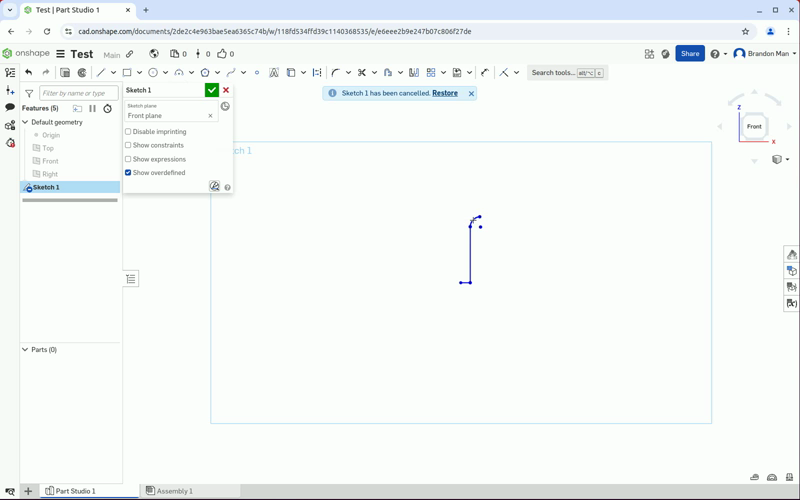
mouse_move(479, 216)
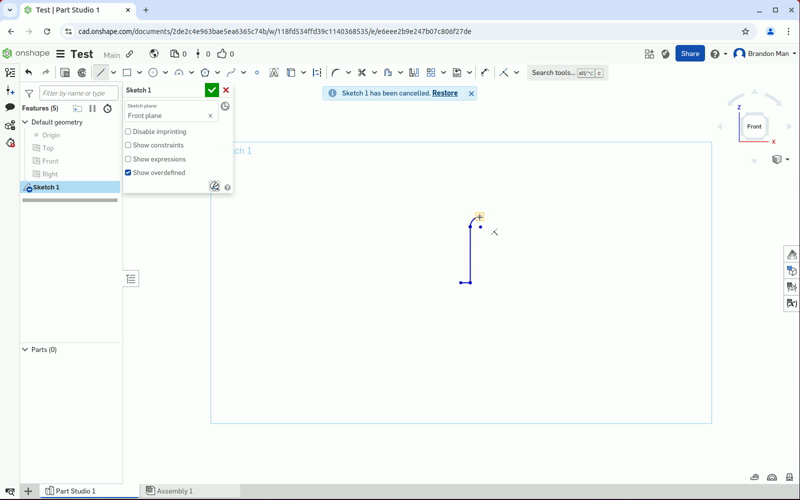
click(479, 216)
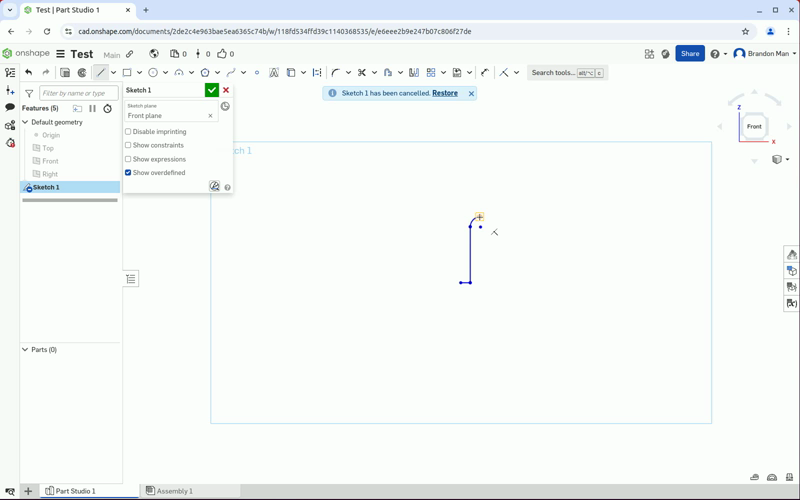
key_down(shift)
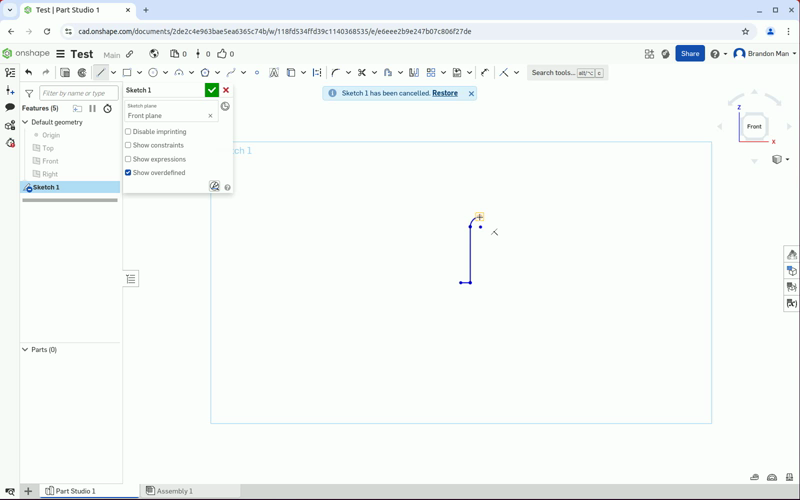
mouse_move(509, 216)
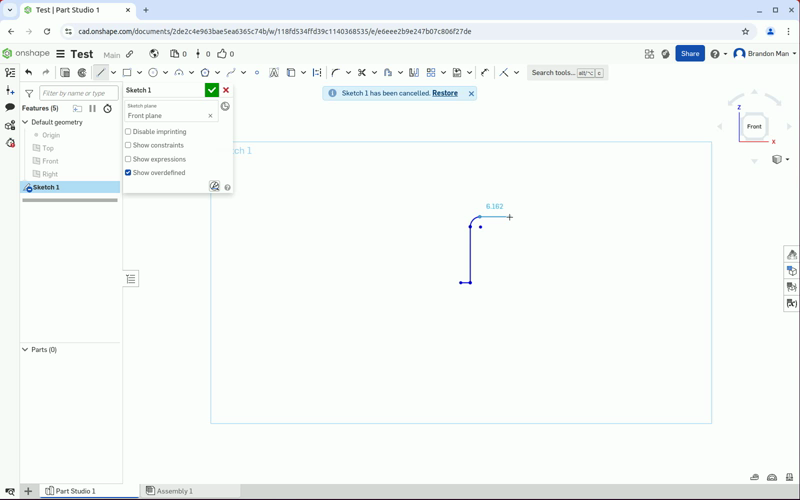
mouse_move(536, 216)
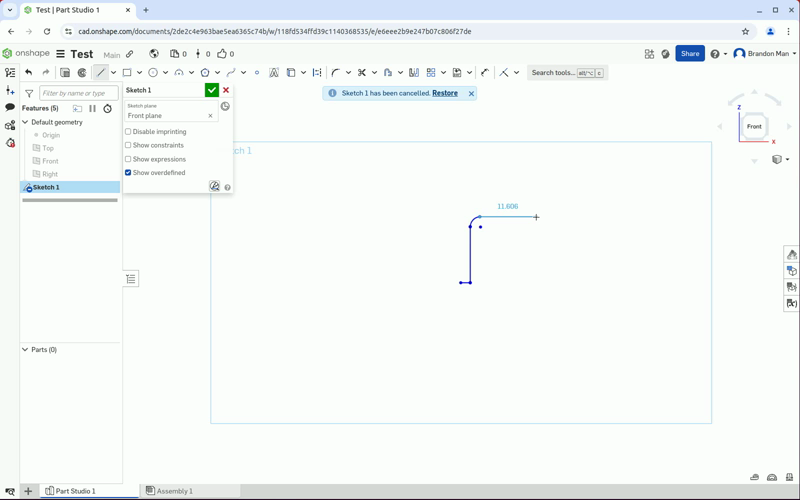
click(536, 216)
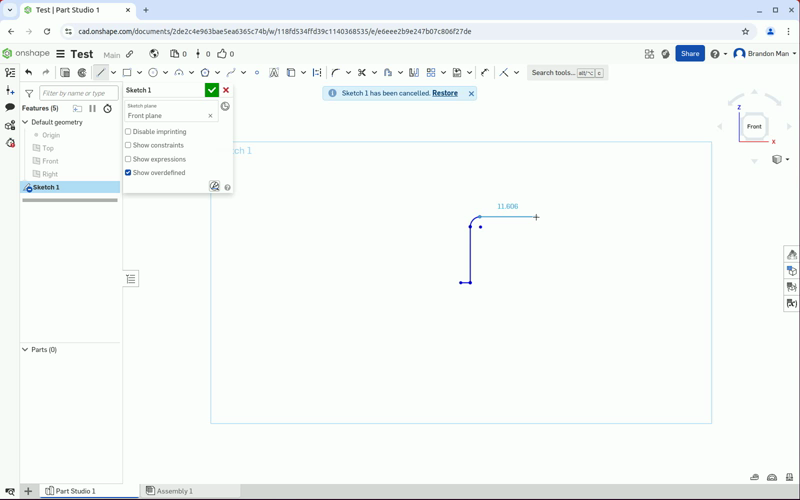
key_up(shift)
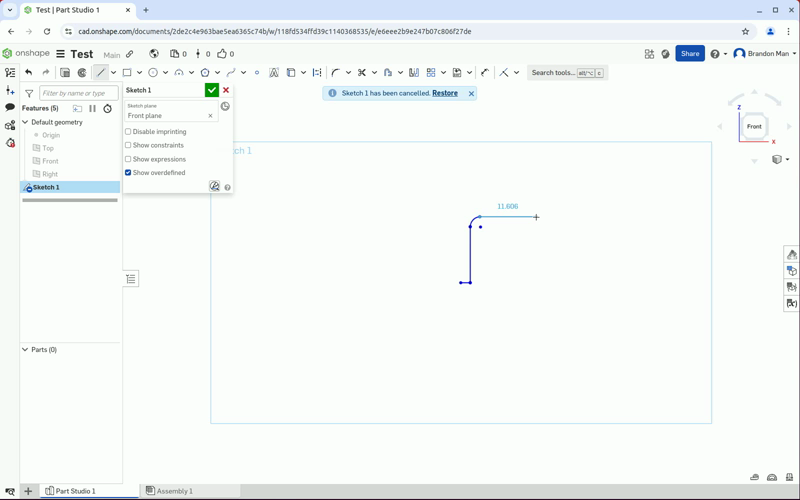
key_down(shift)
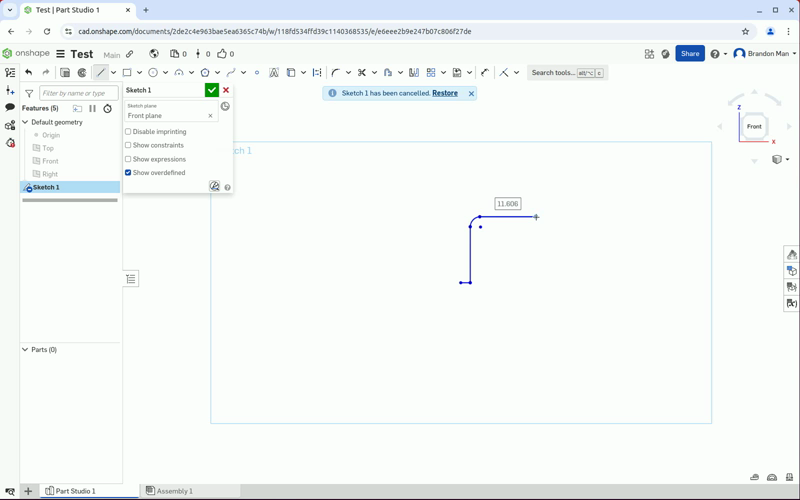
mouse_move(566, 216)
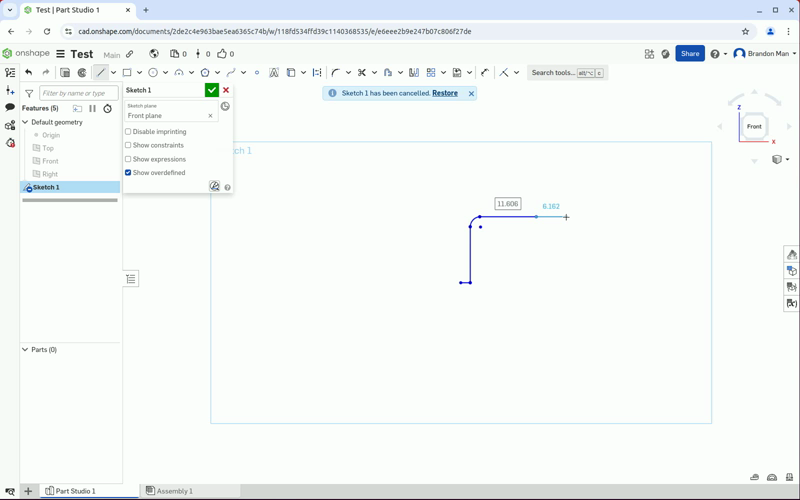
mouse_move(536, 207)
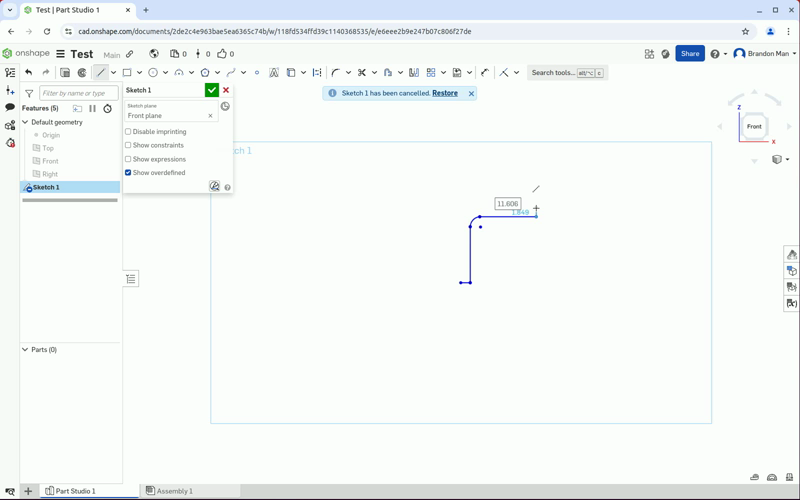
click(536, 207)
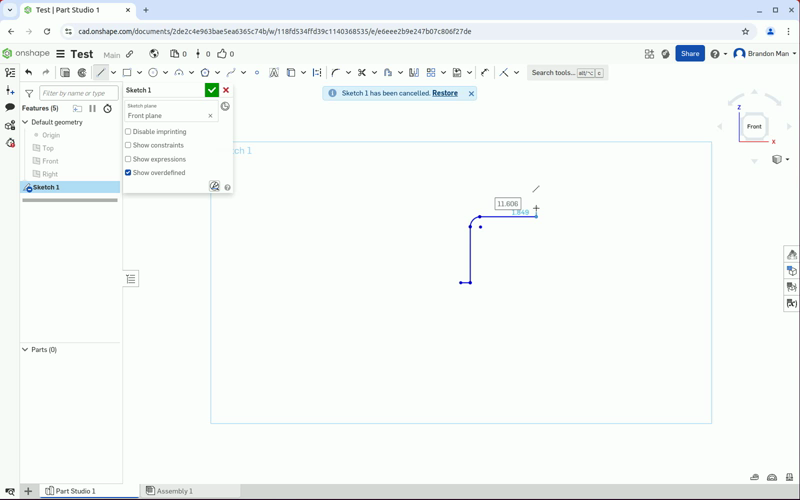
key_up(shift)
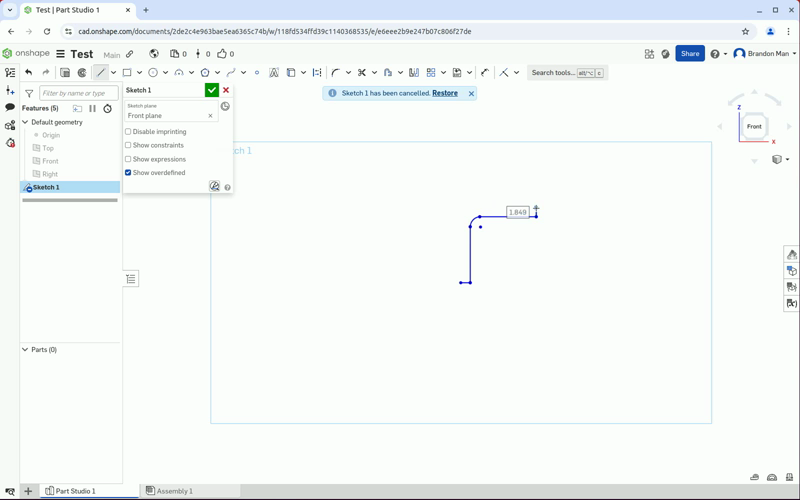
key_down(shift)
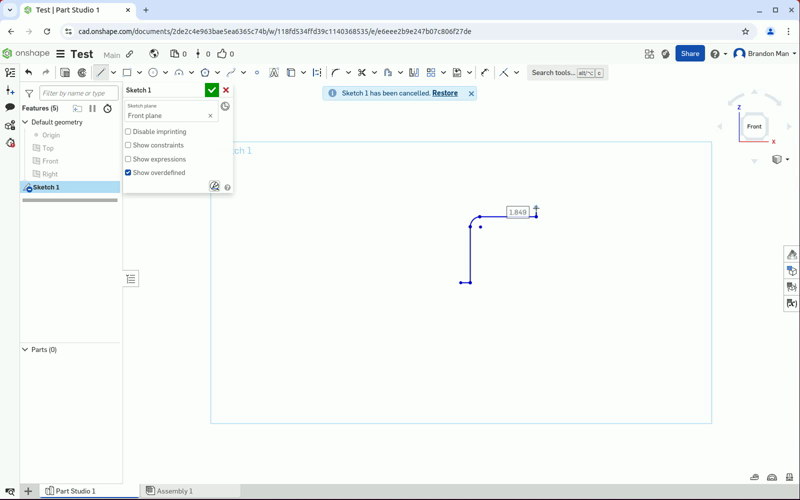
mouse_move(566, 207)
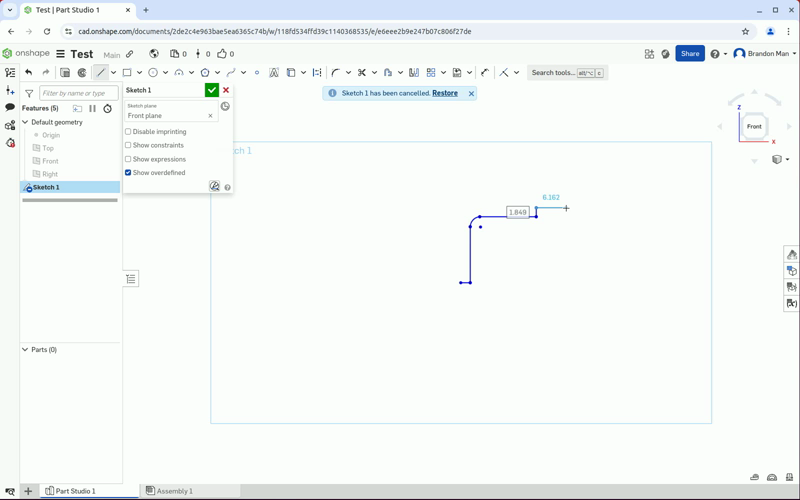
mouse_move(479, 207)
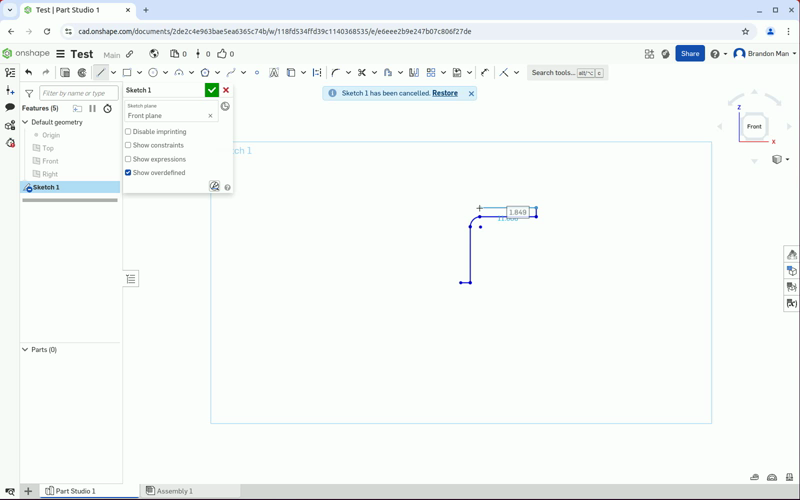
click(479, 207)
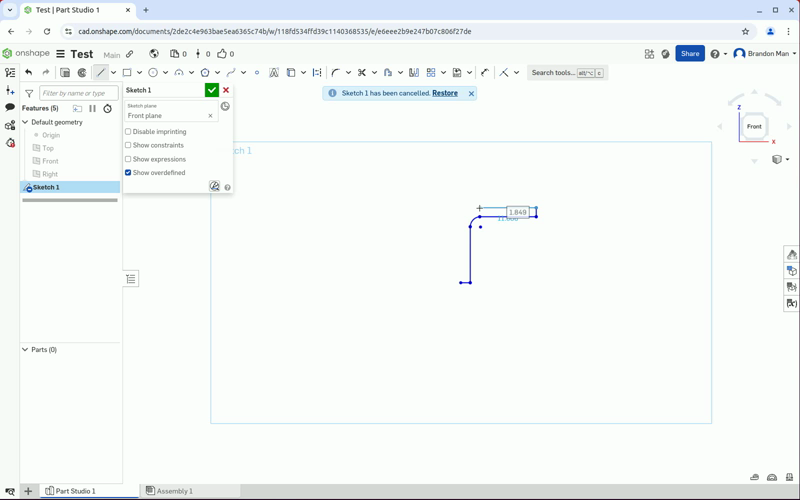
key_up(shift)
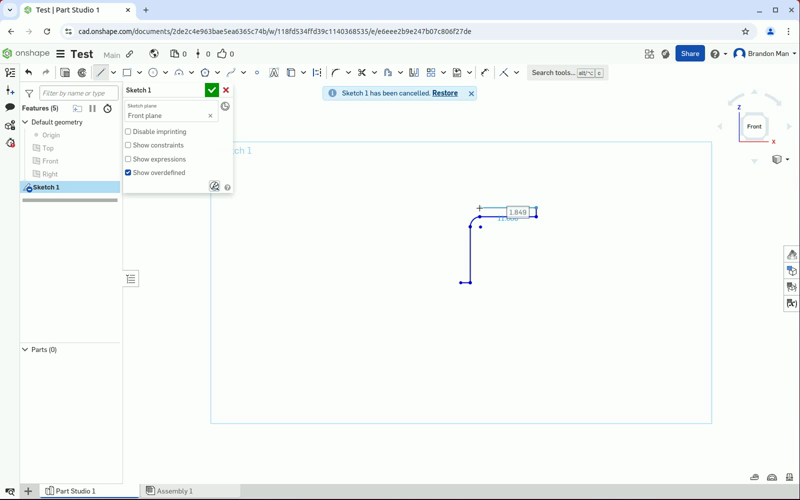
key(esc)
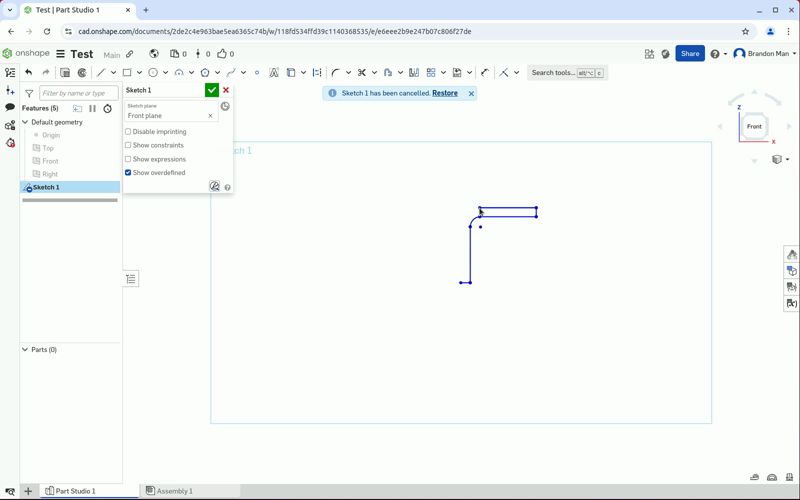
key(a)
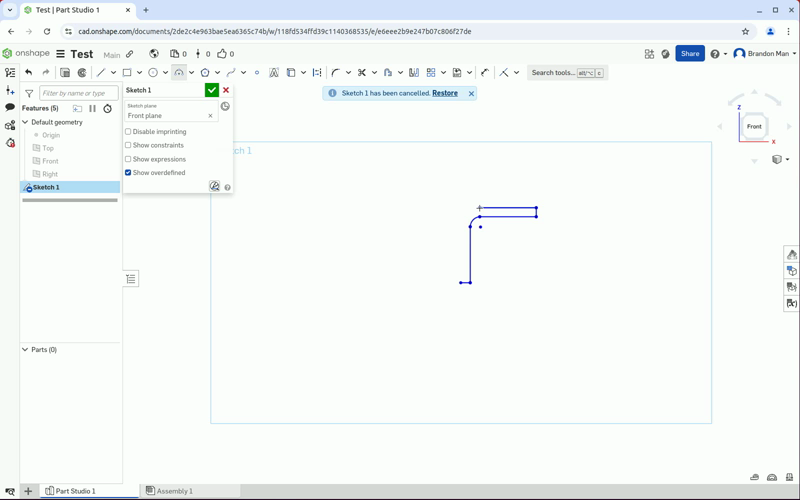
mouse_move(479, 207)
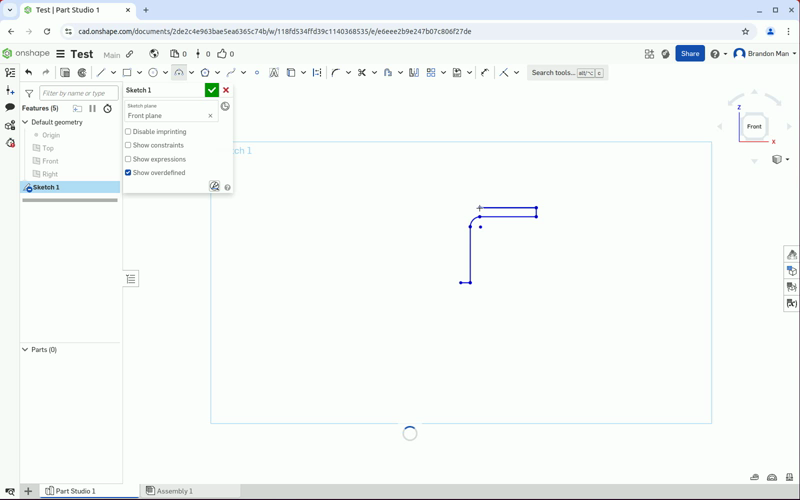
click(479, 207)
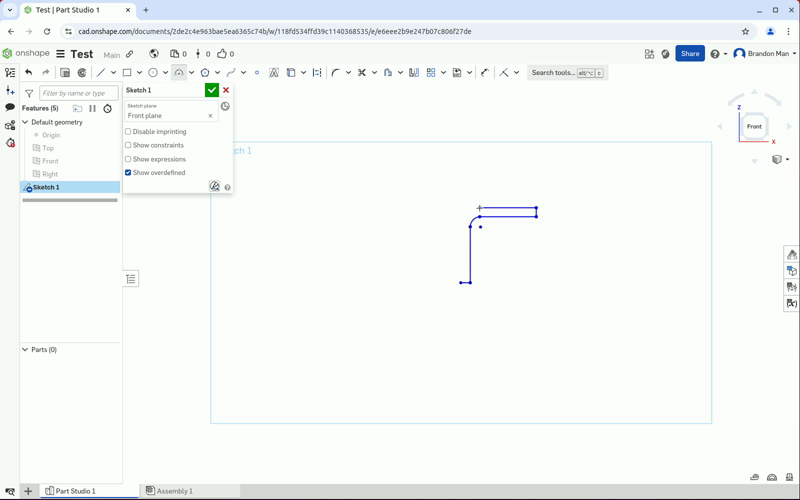
key_down(shift)
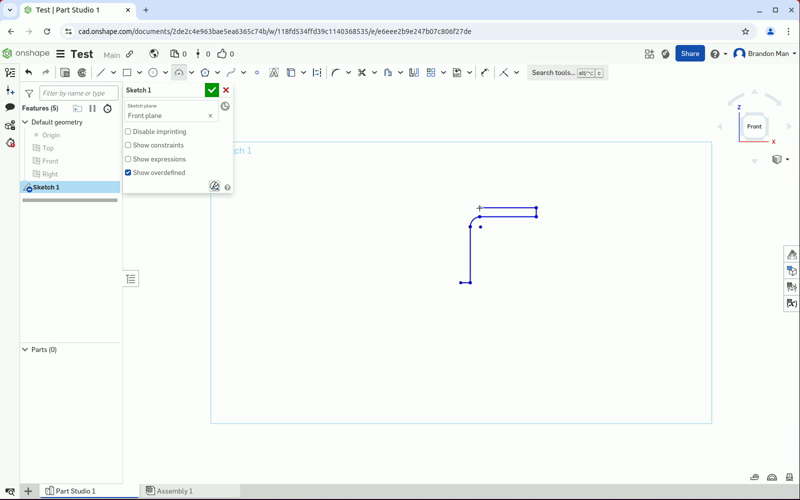
mouse_move(460, 226)
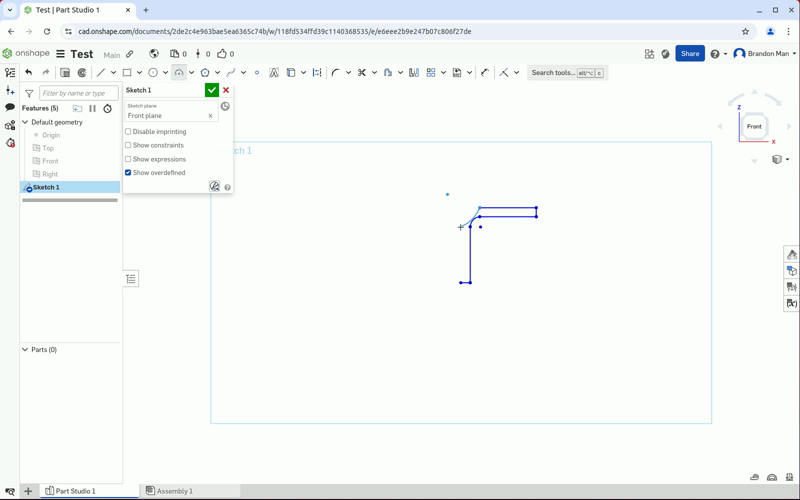
click(460, 226)
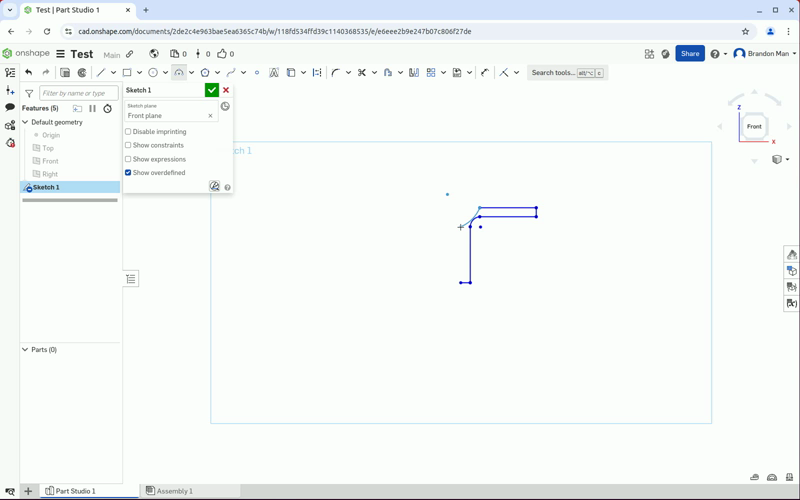
mouse_move(466, 213)
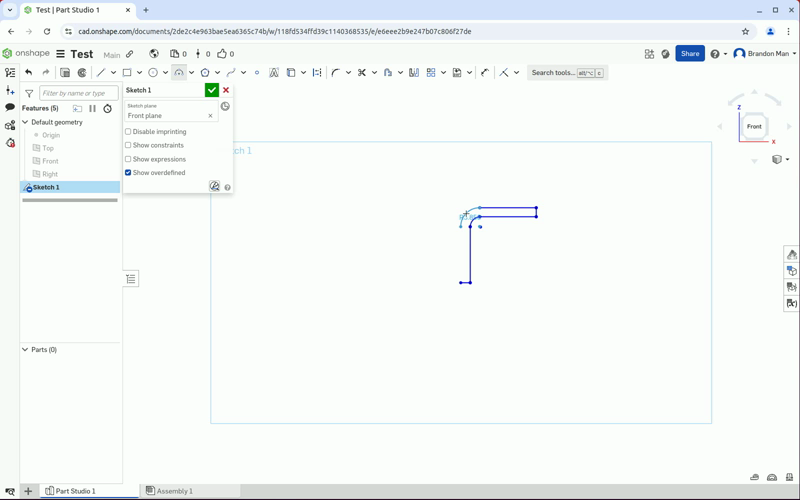
click(466, 213)
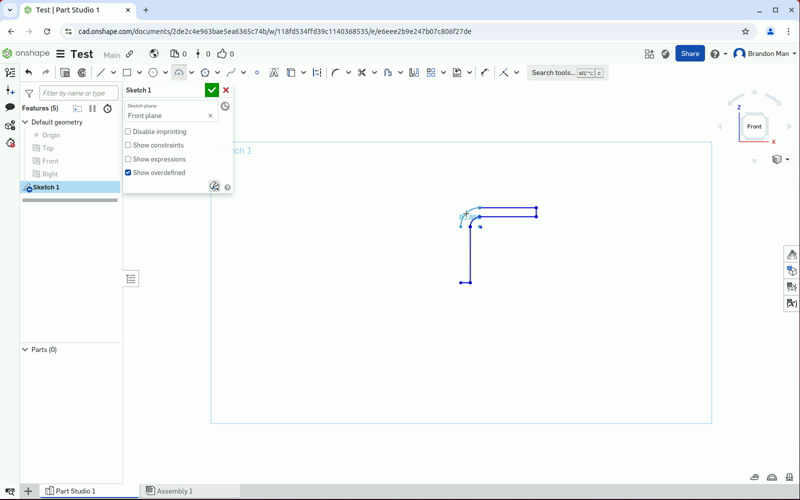
key_up(shift)
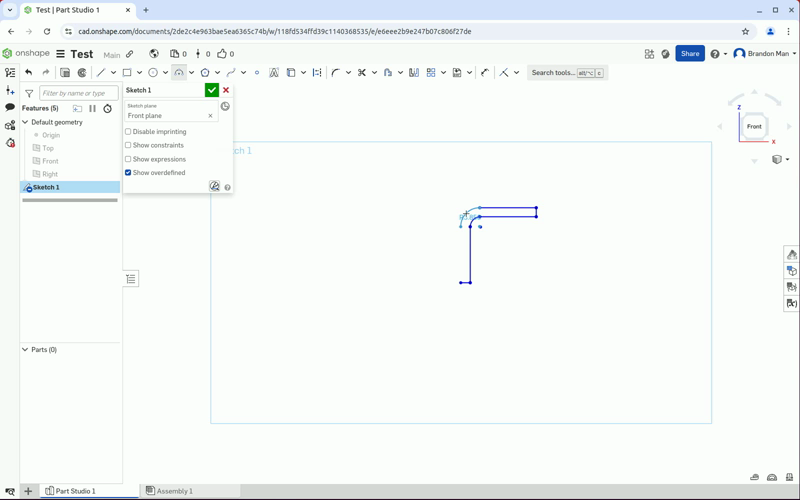
key(esc)
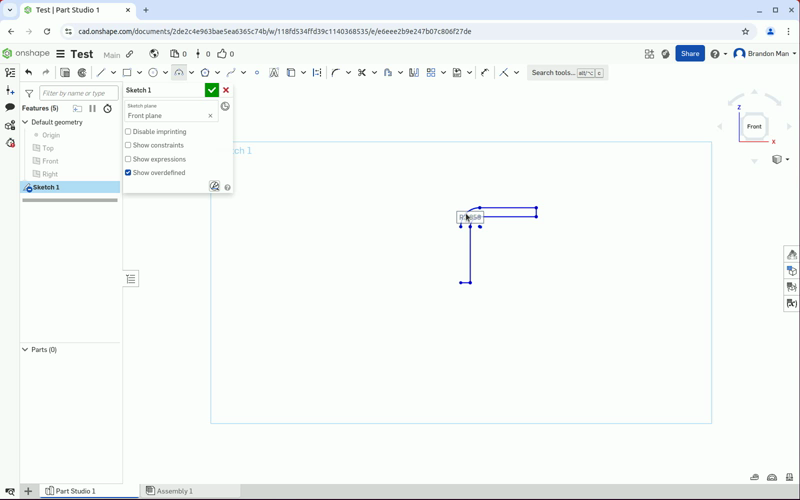
key(l)
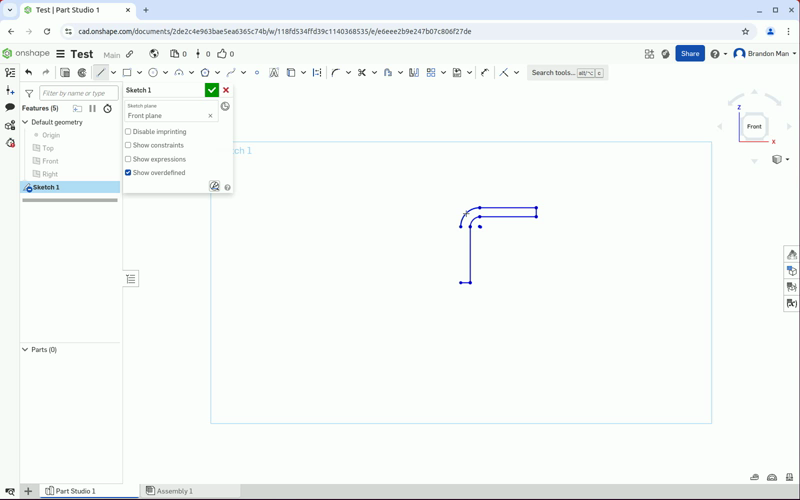
mouse_move(460, 226)
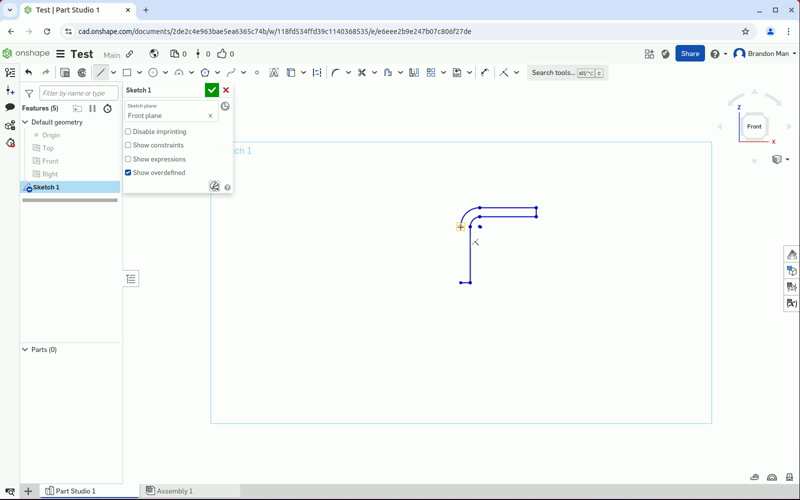
click(460, 226)
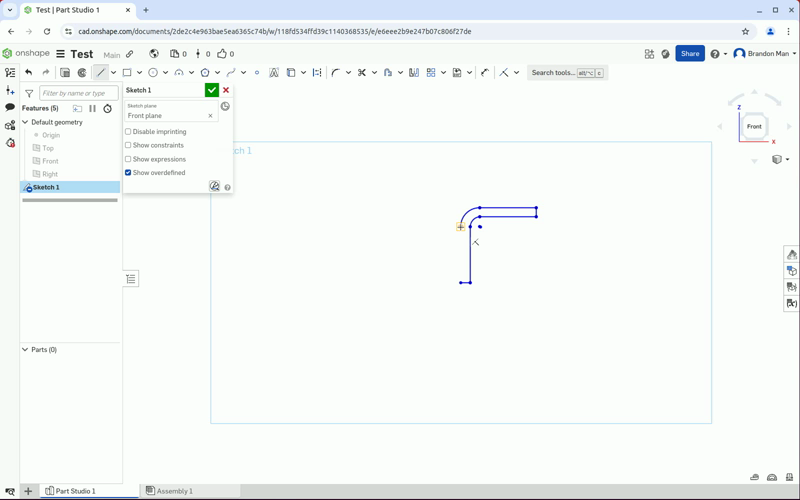
mouse_move(490, 226)
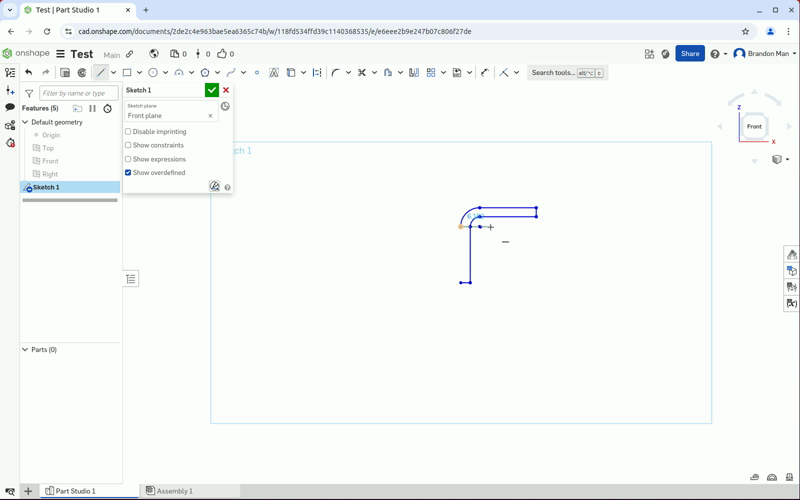
key_down(shift)
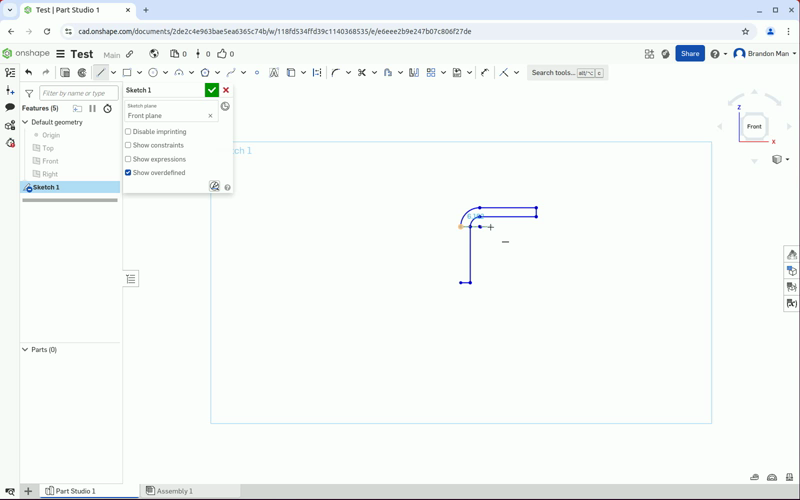
mouse_move(460, 282)
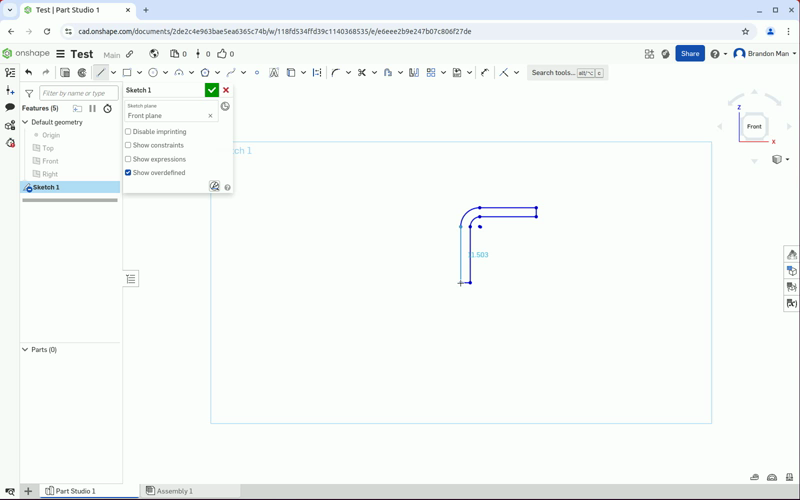
key_up(shift)
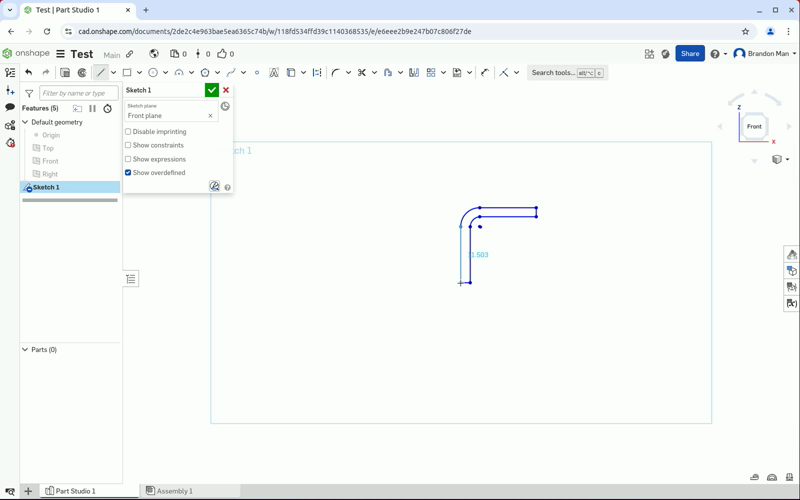
click(460, 282)
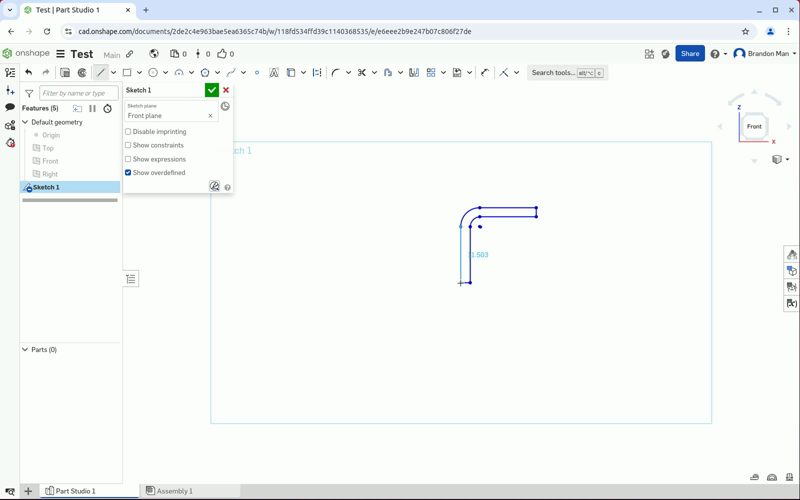
key(esc)
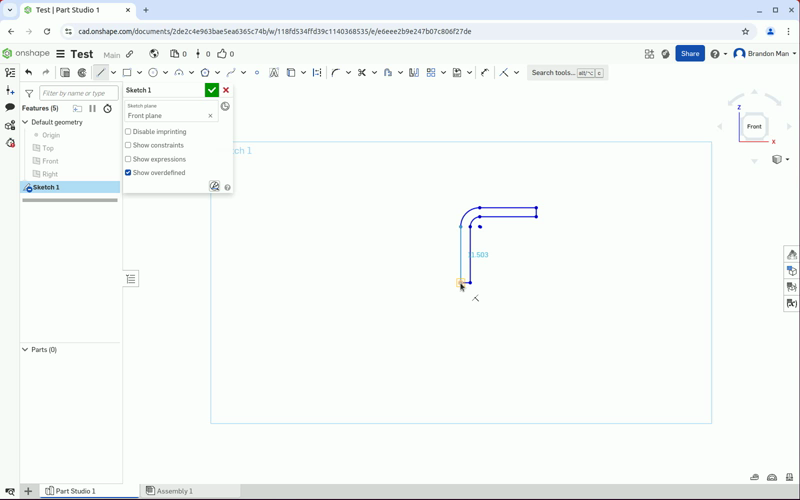
mouse_move(485, 215)
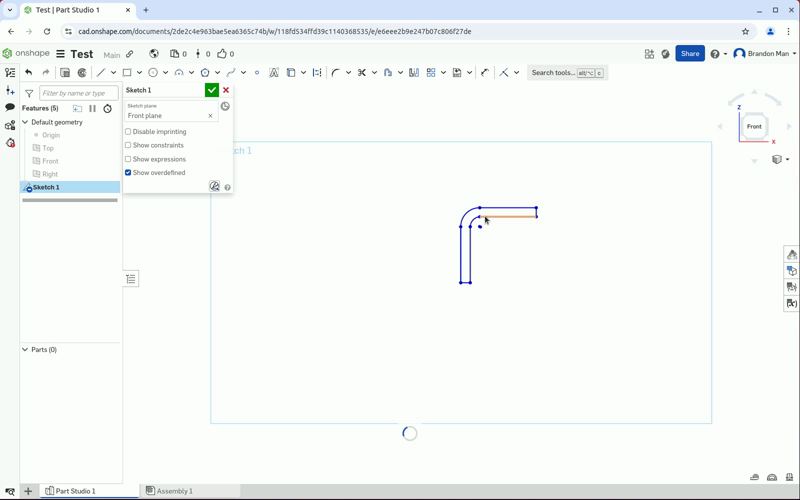
scroll(6)
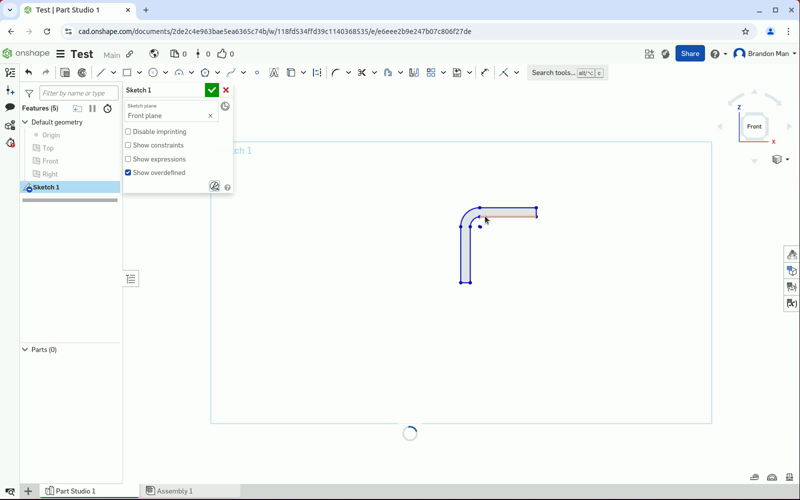
scroll(6)
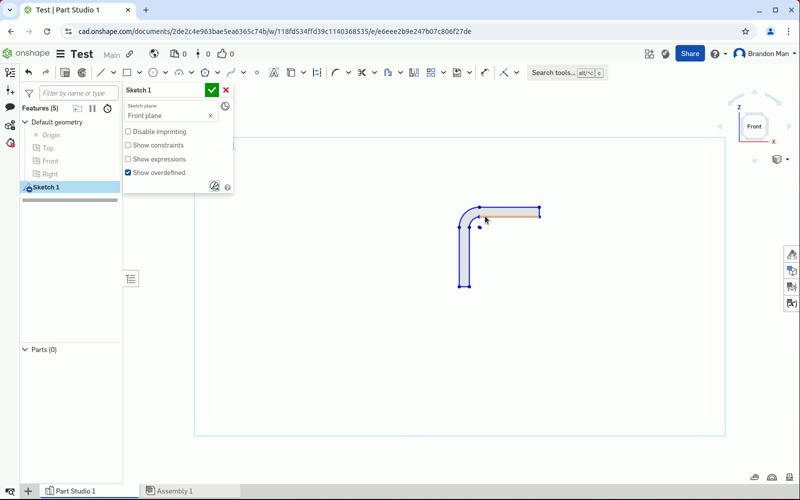
scroll(6)
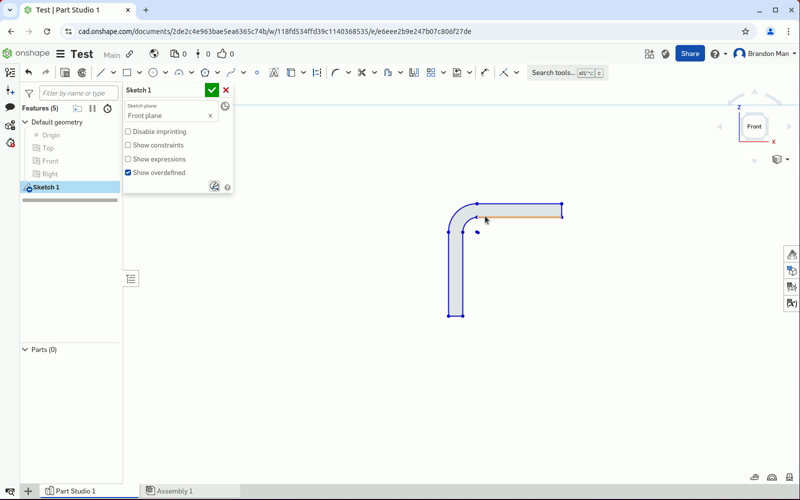
scroll(6)
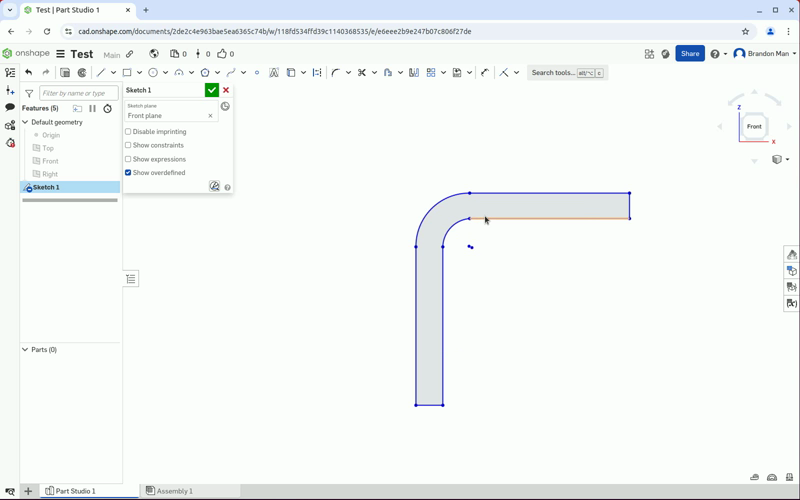
scroll(6)
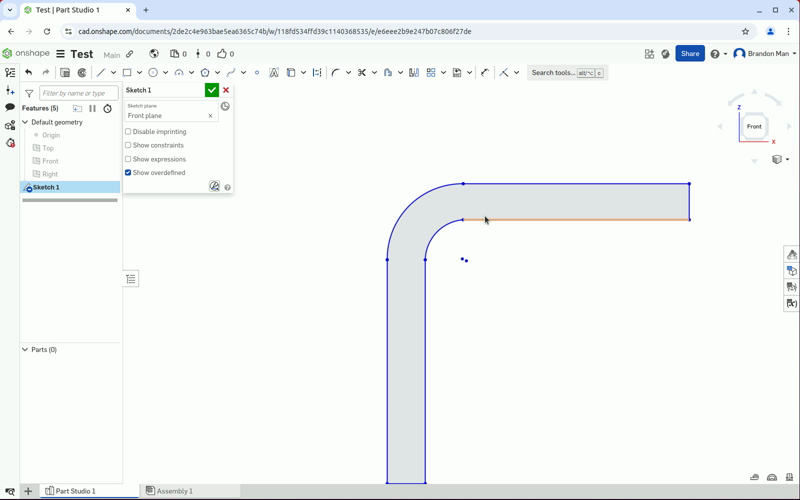
scroll(6)
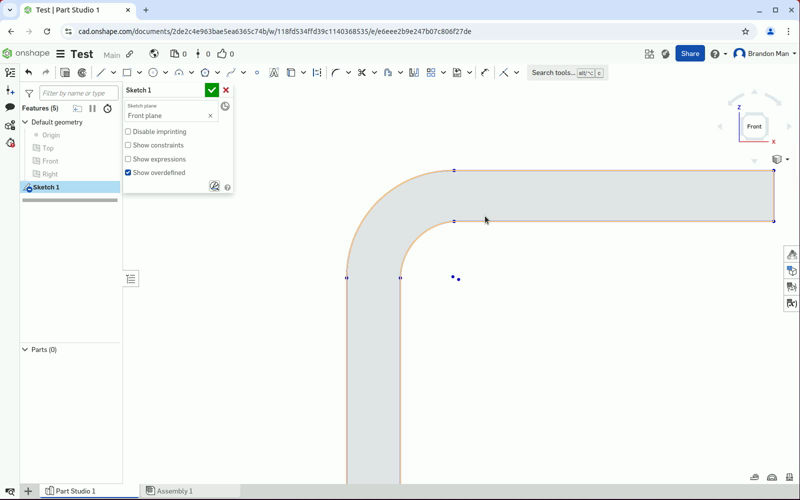
scroll(6)
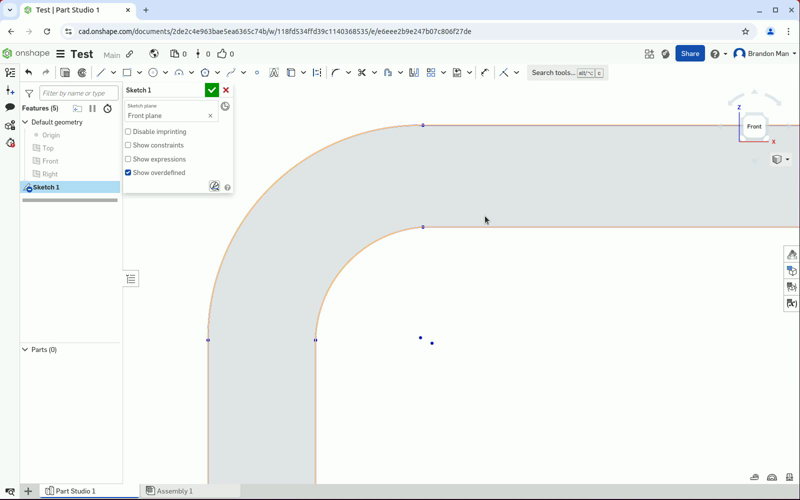
click(485, 215)
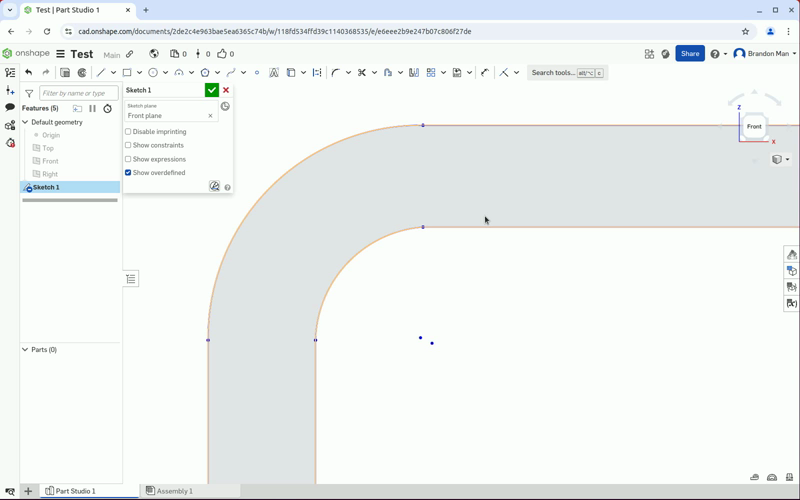
scroll(-6)
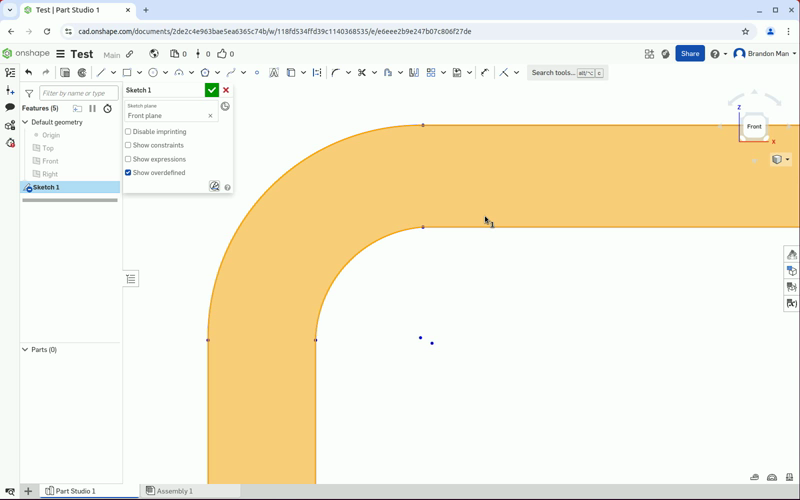
scroll(-6)
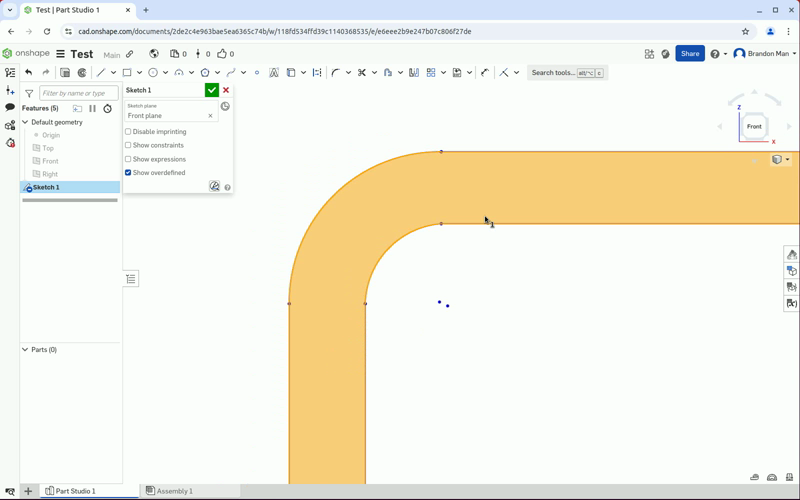
scroll(-6)
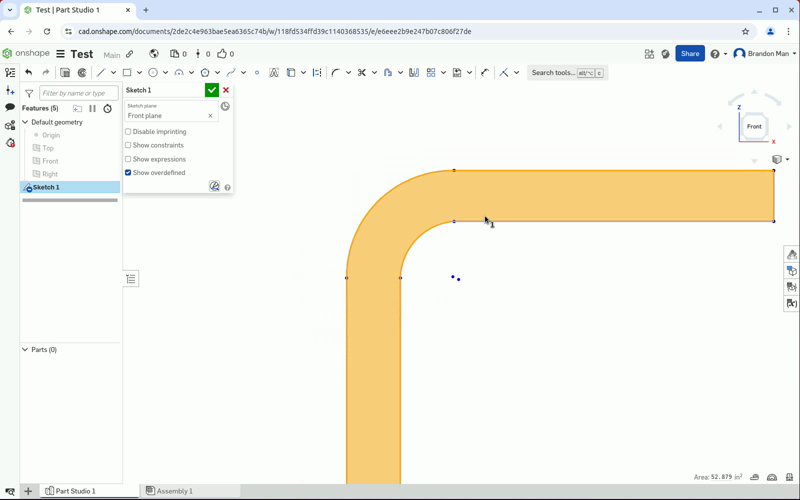
scroll(-6)
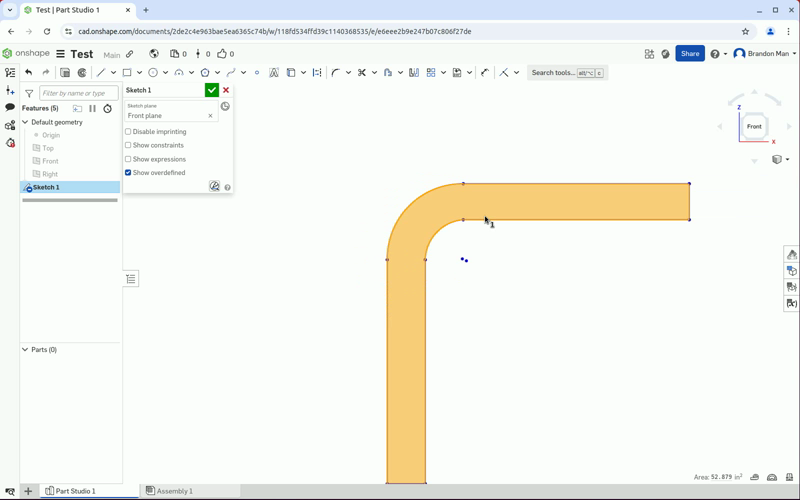
scroll(-6)
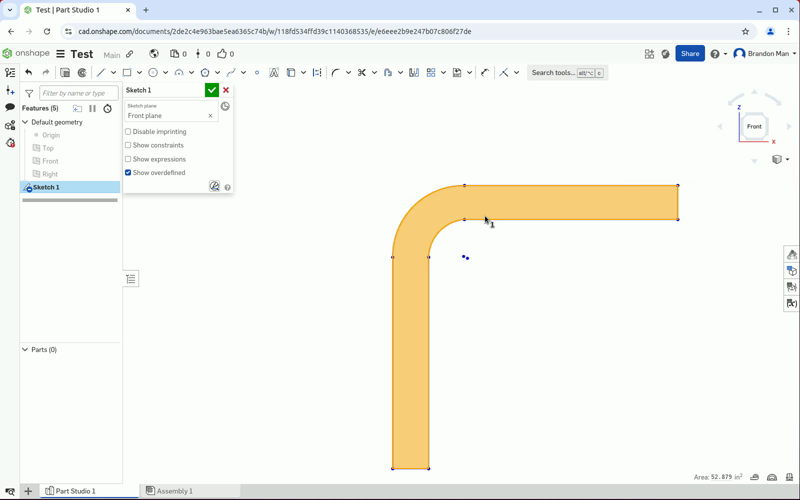
scroll(-6)
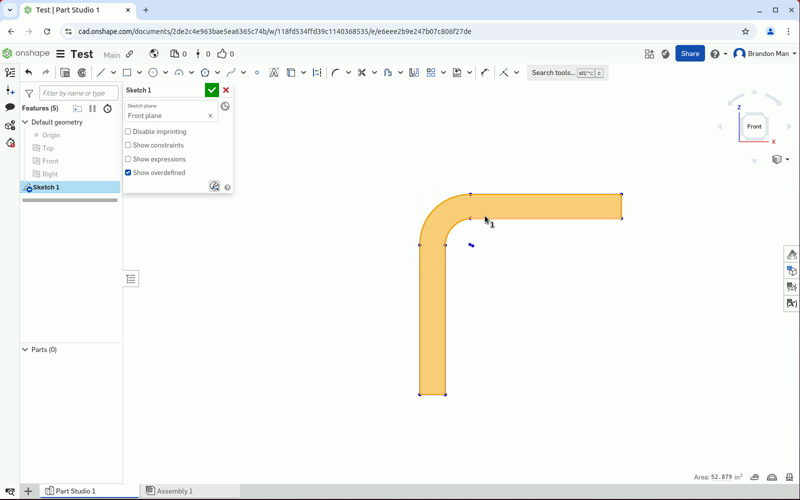
scroll(-6)
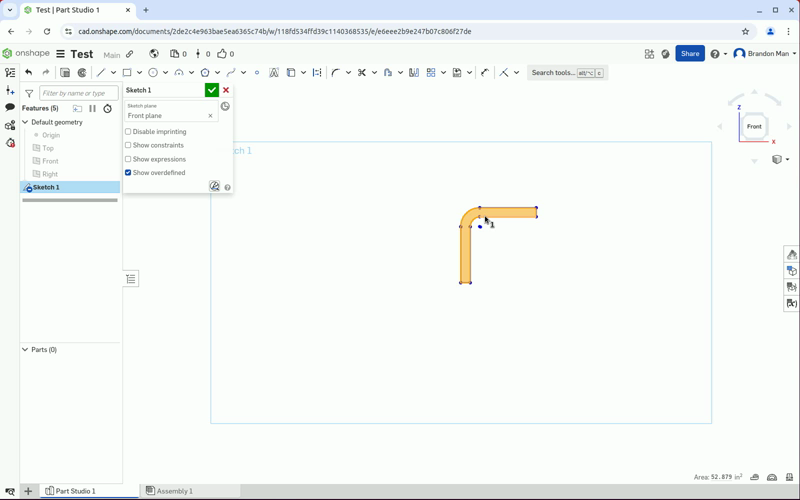
mouse_move(73, 352)
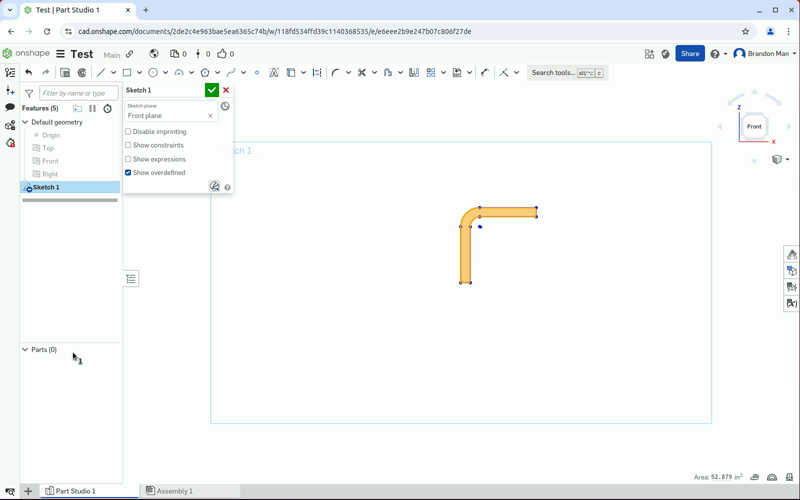
key(shift+y)
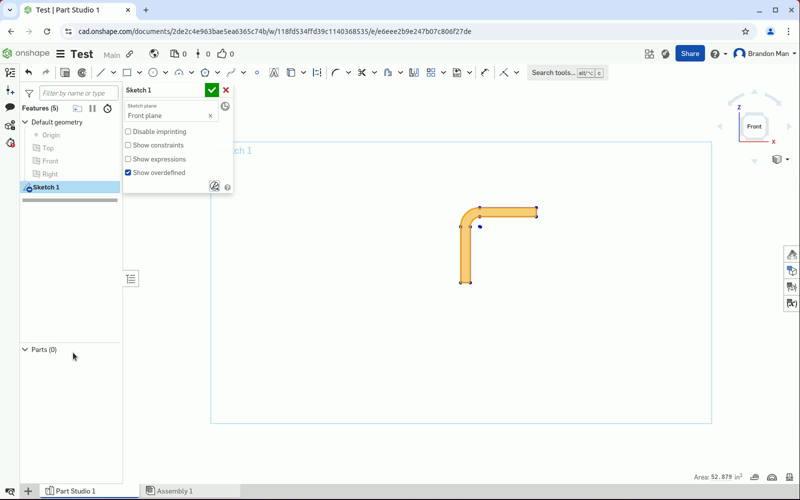
key(shift+e)
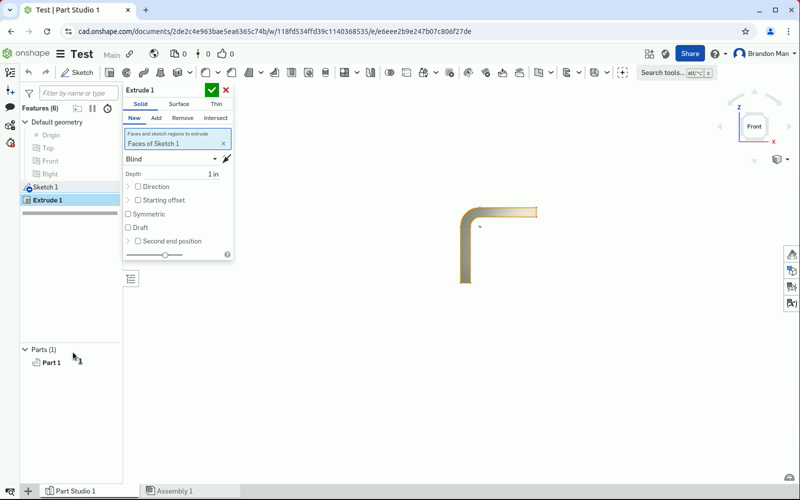
mouse_move(143, 106)
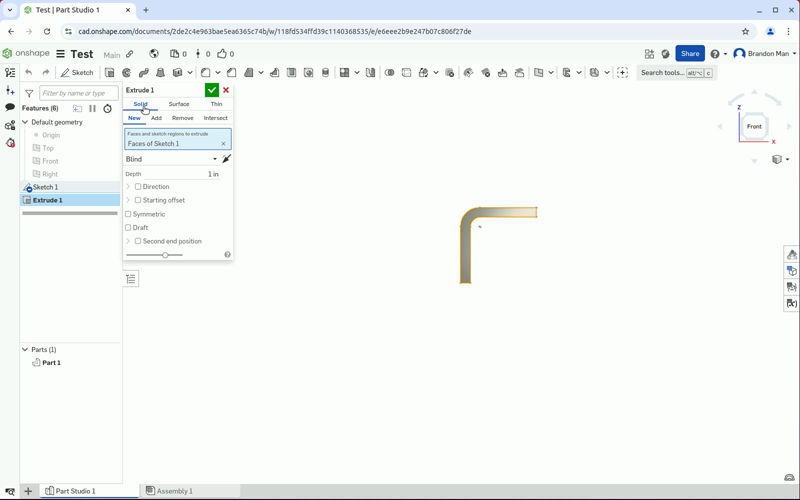
click(143, 106)
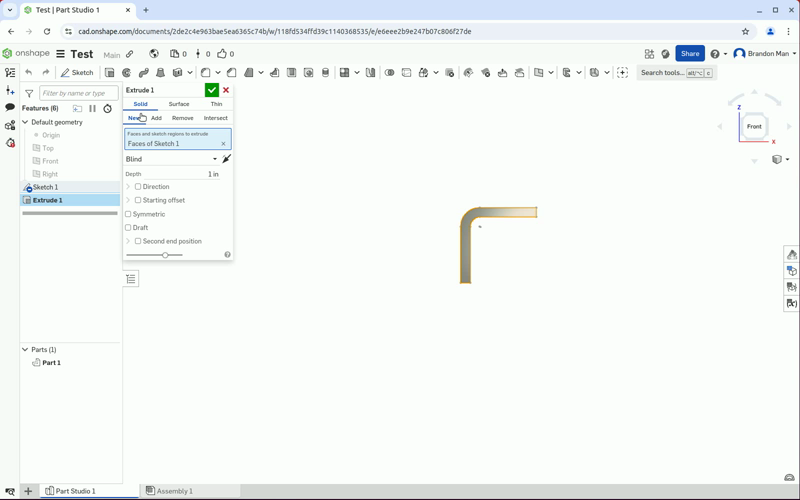
mouse_move(137, 120)
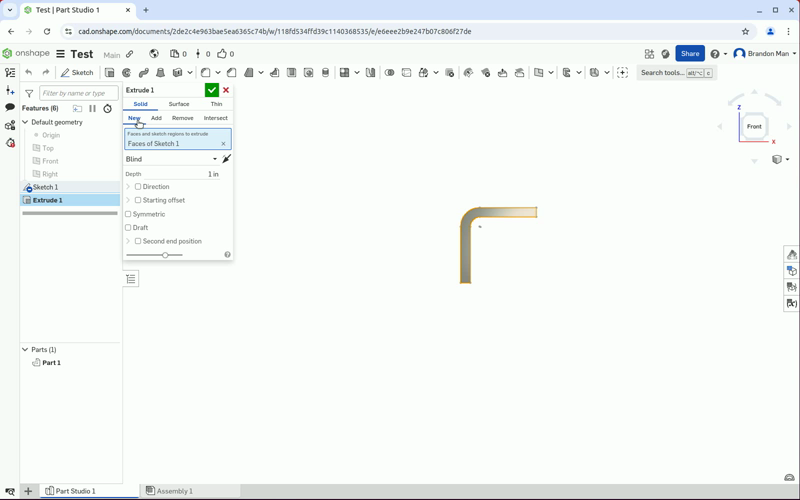
click(137, 120)
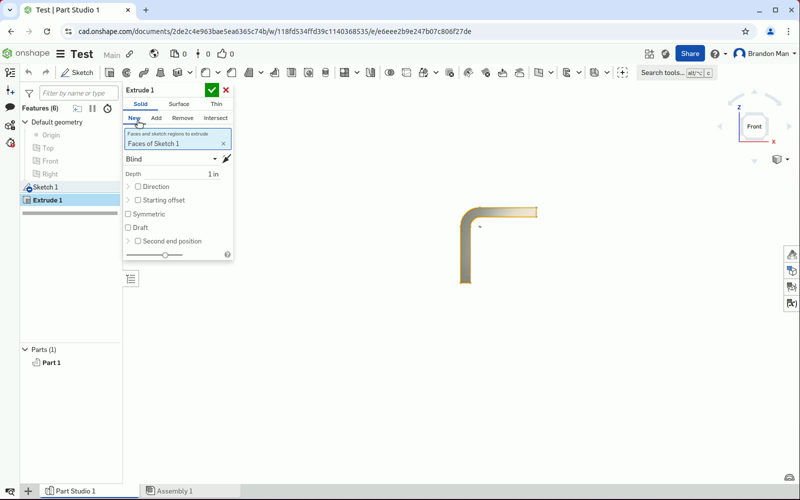
key(tab, 4)
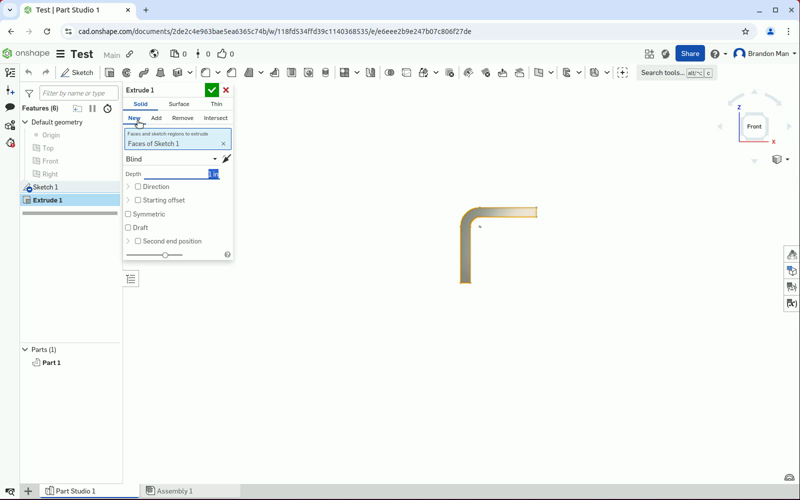
text(23.108)
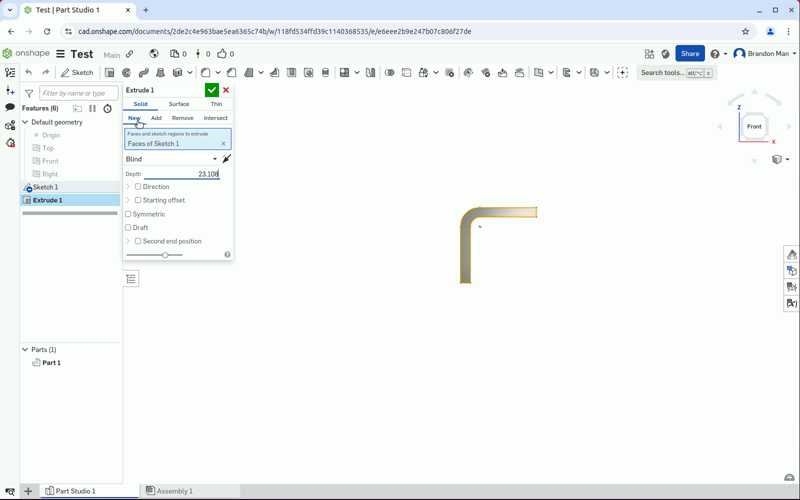
key(enter)
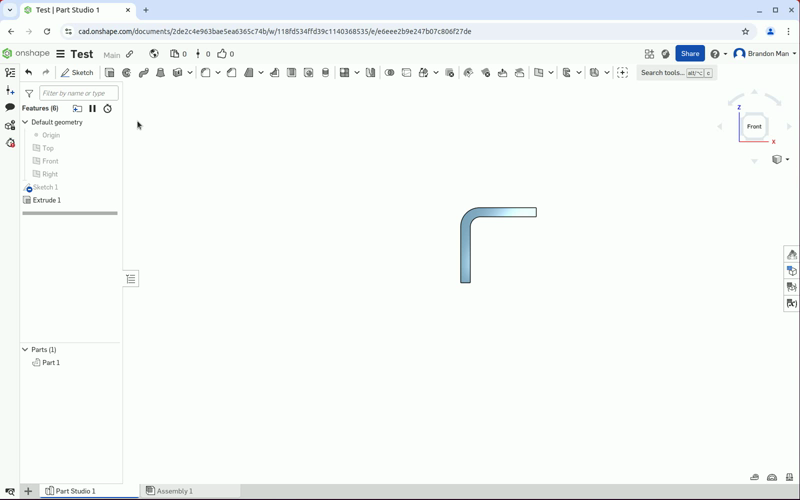
key(shift+h)
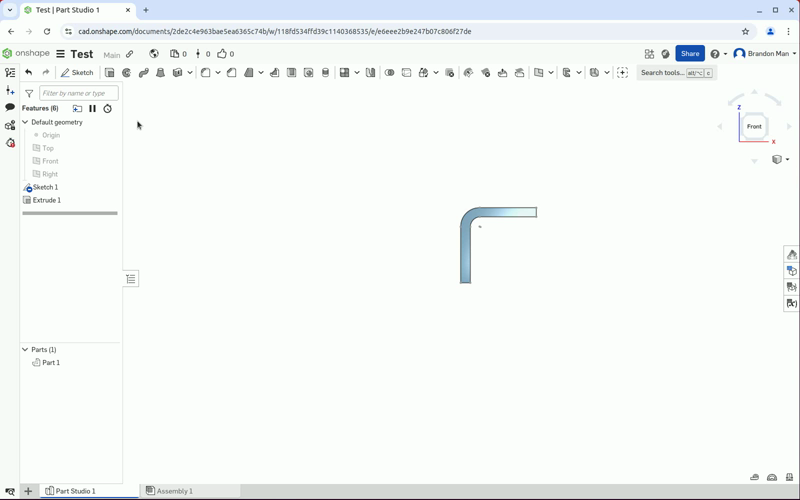
key(shift+h)
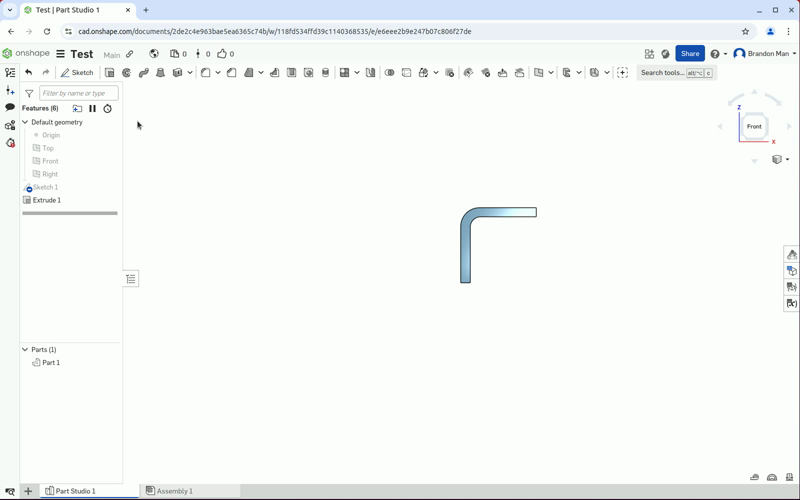
mouse_move(73, 189)
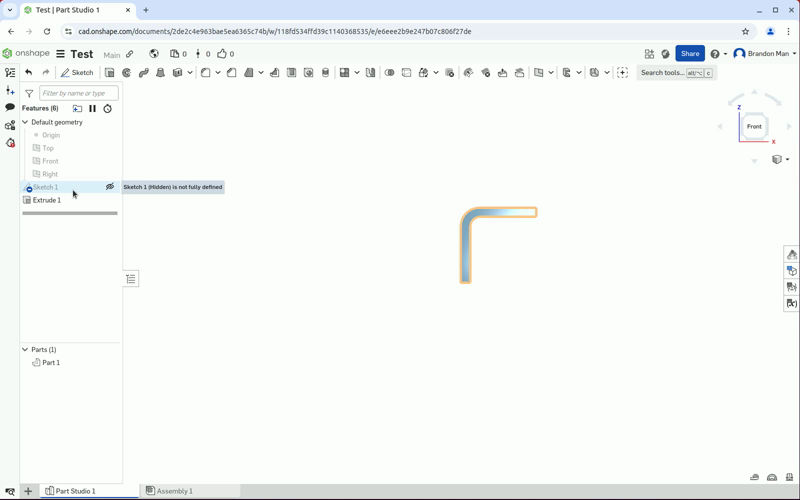
click(73, 189)
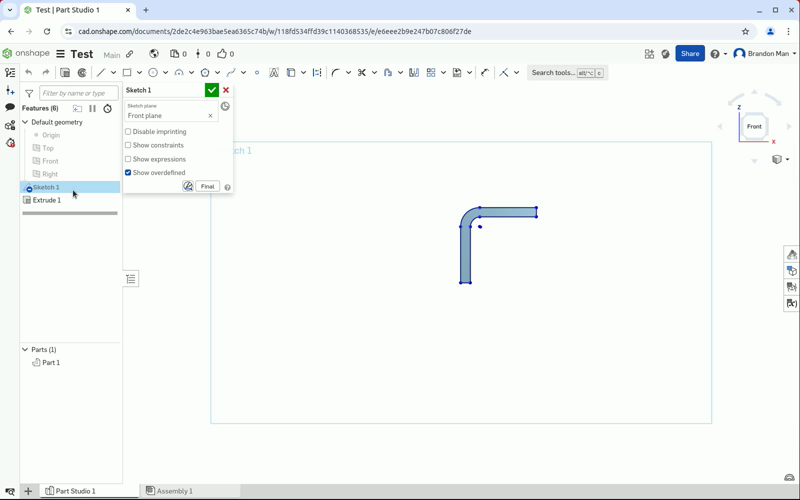
mouse_move(229, 92)
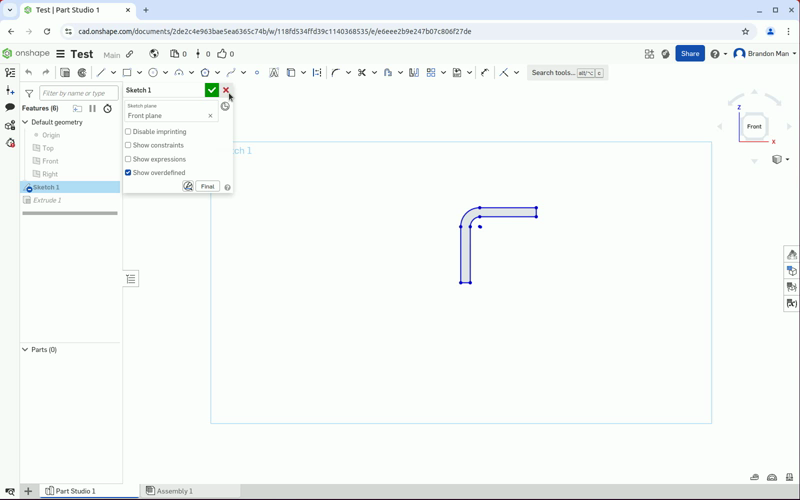
click(229, 92)
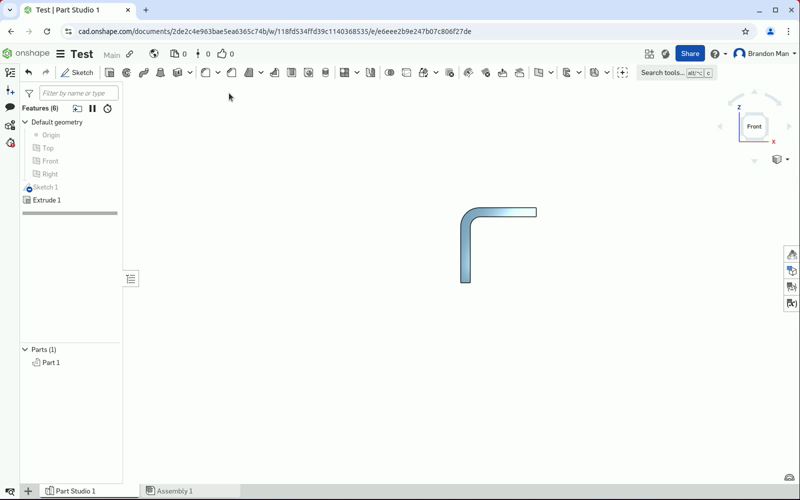
mouse_move(73, 352)
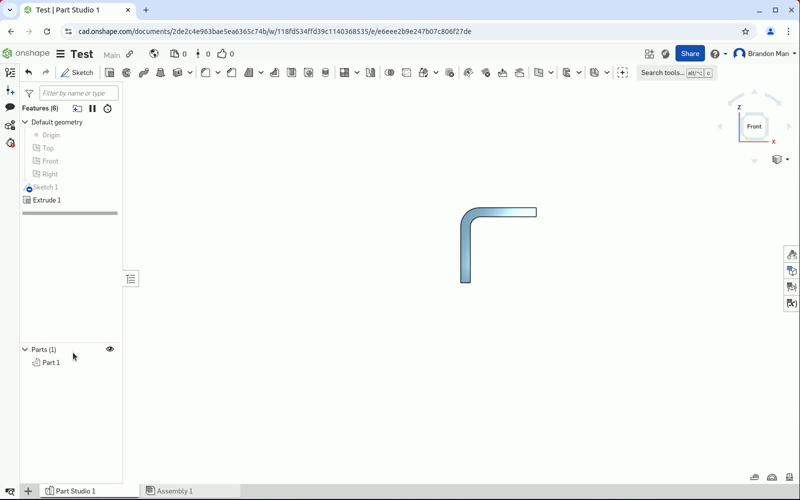
key(y)
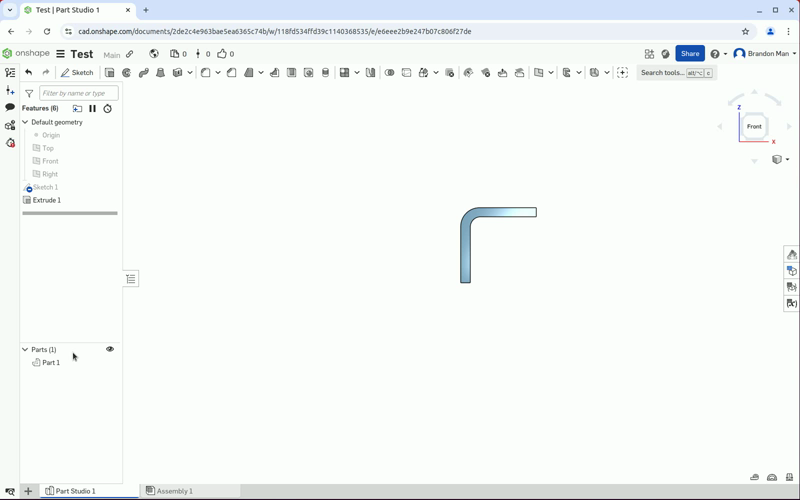
key(shift+p)
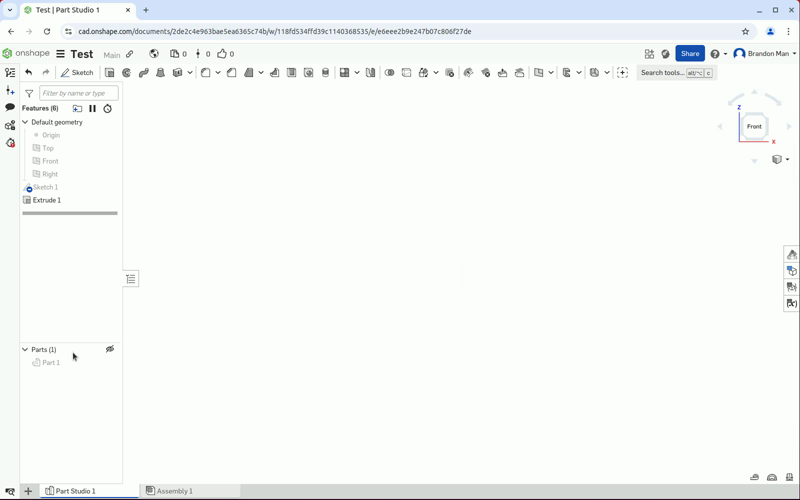
key(space)
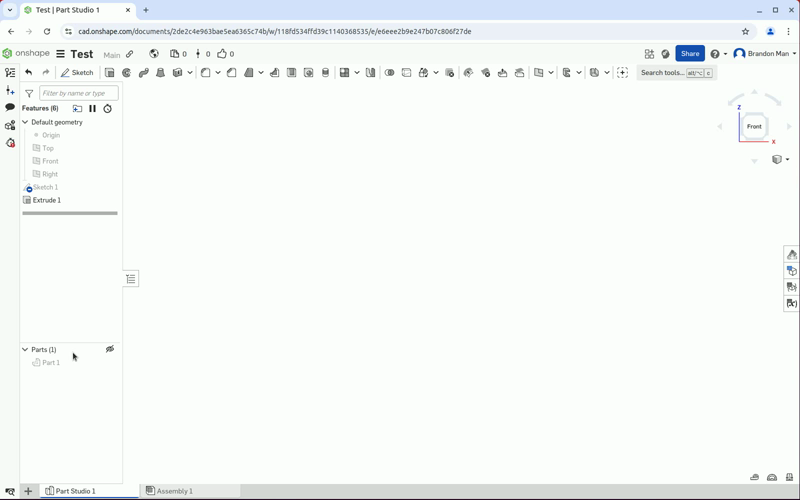
key_down(shift)
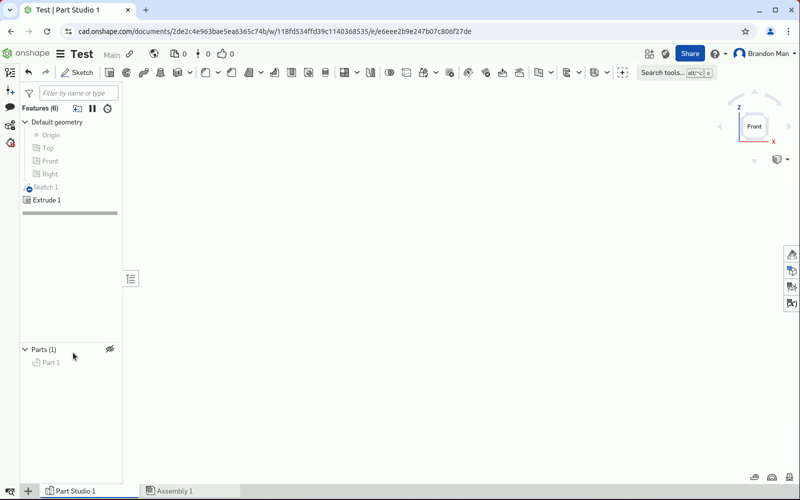
key(down)
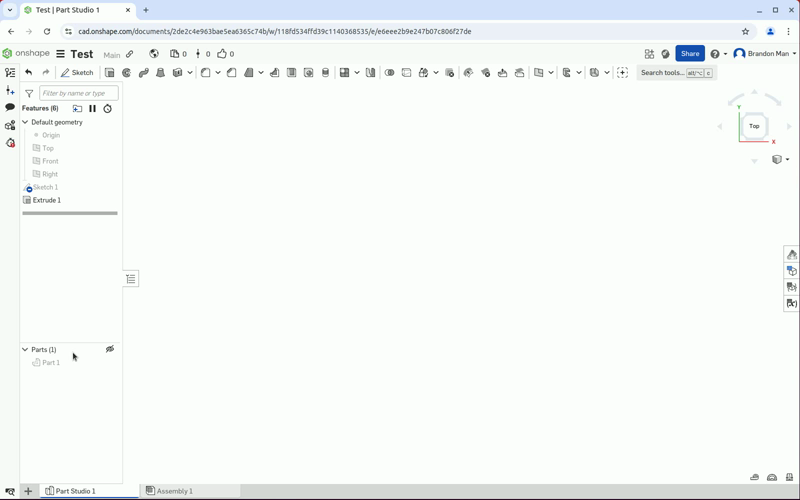
key_up(shift)
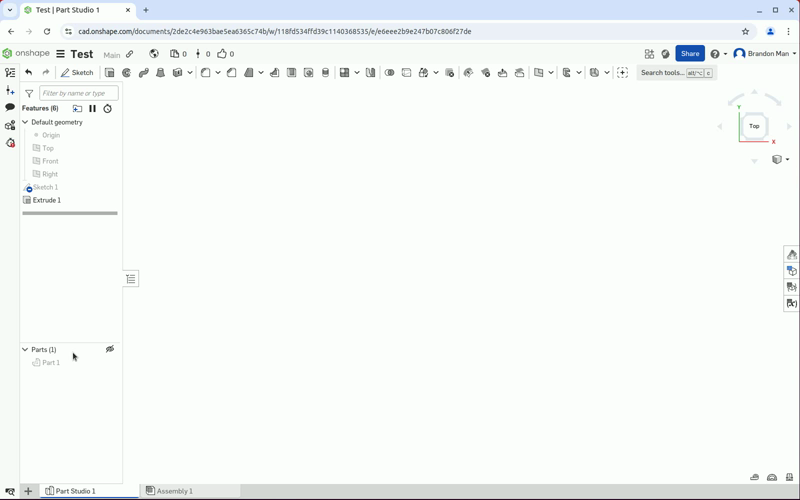
mouse_move(73, 352)
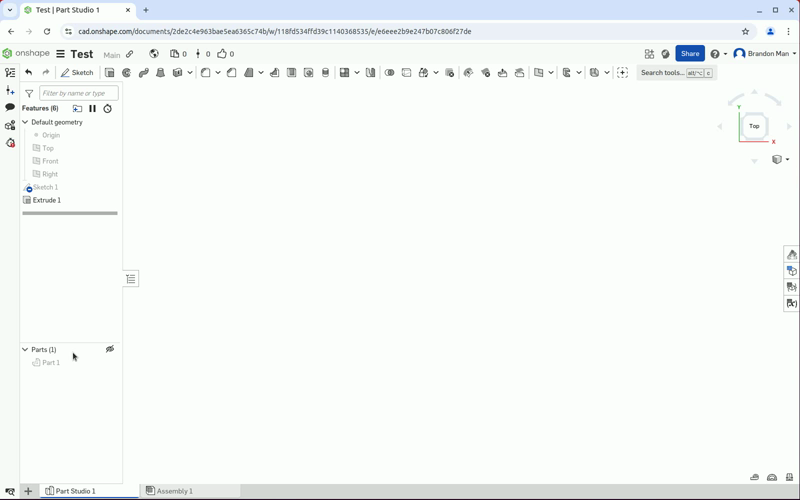
key(shift+y)
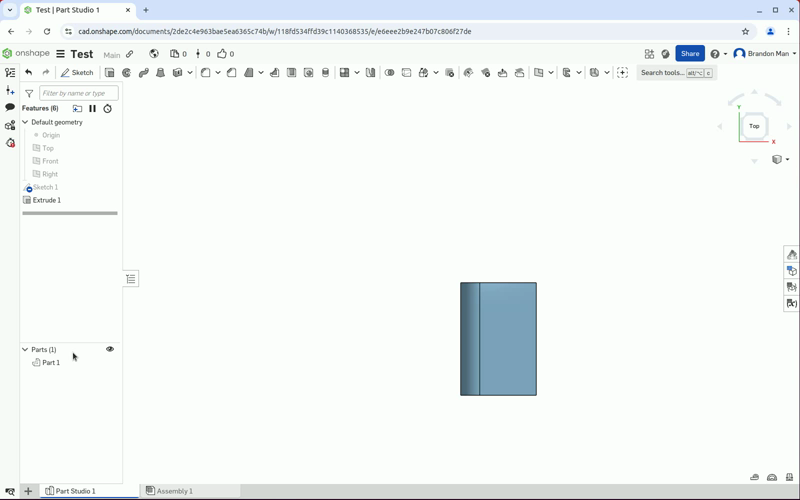
mouse_move(541, 75)
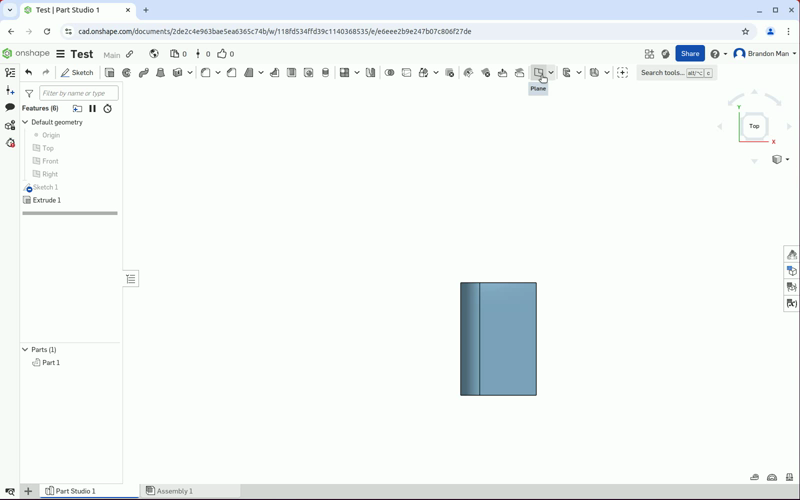
click(541, 75)
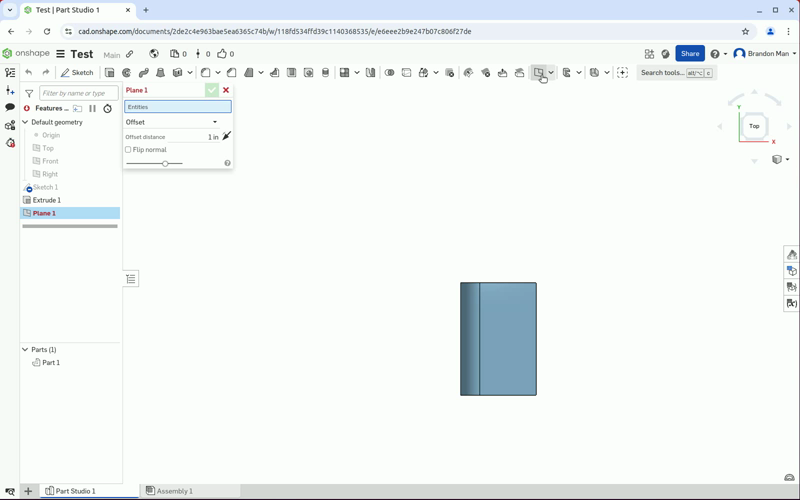
mouse_move(73, 150)
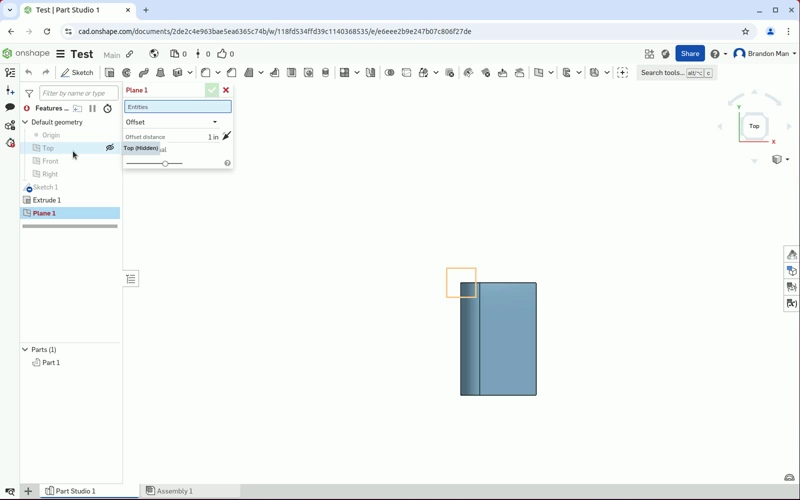
click(73, 150)
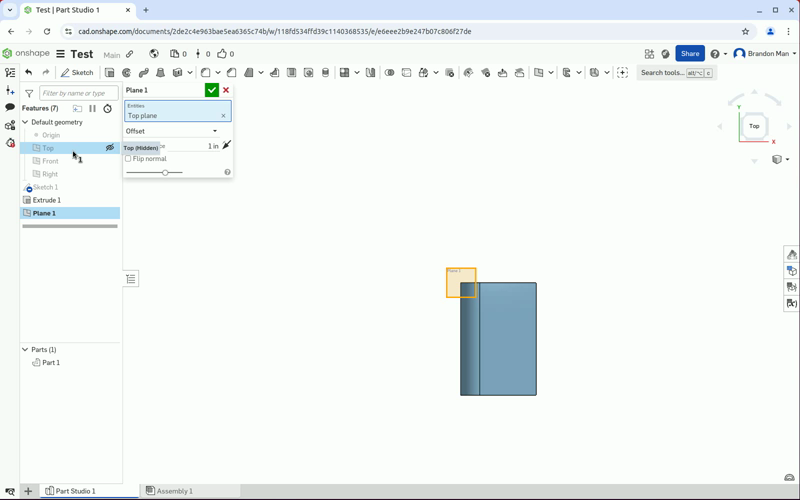
key(tab, 2)
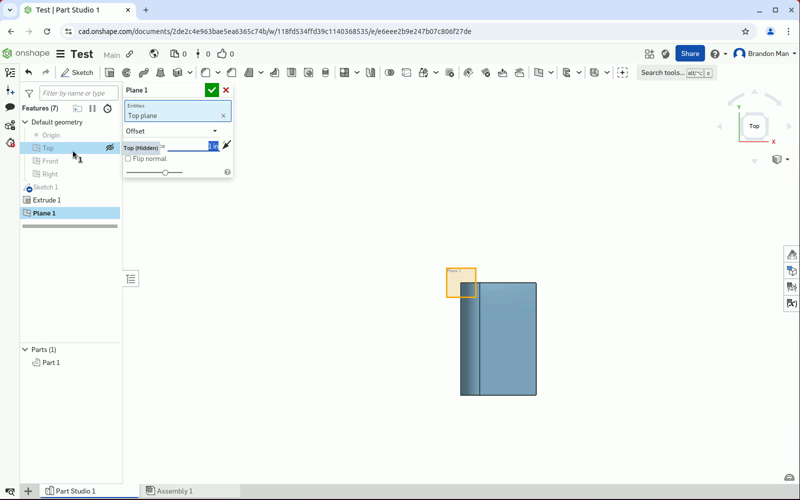
text(15.405)
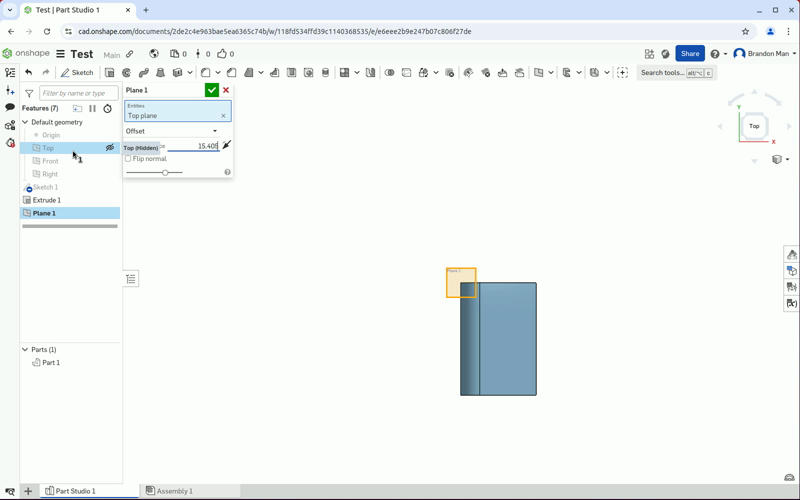
key(enter, 2)
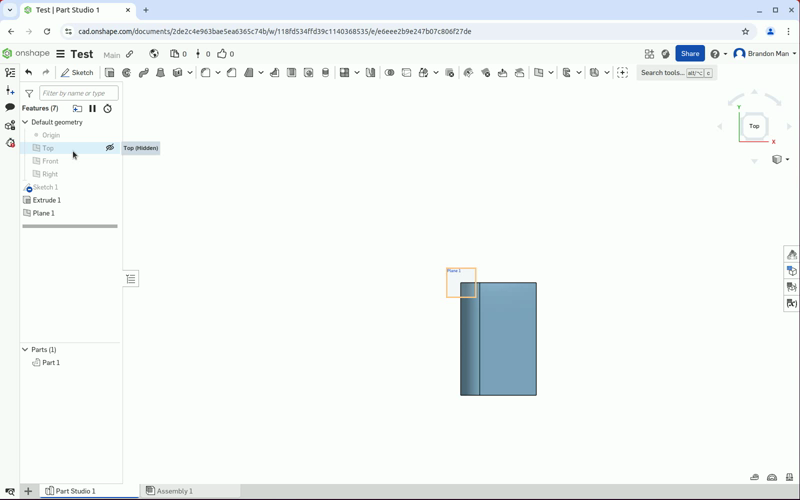
key(shift+s)
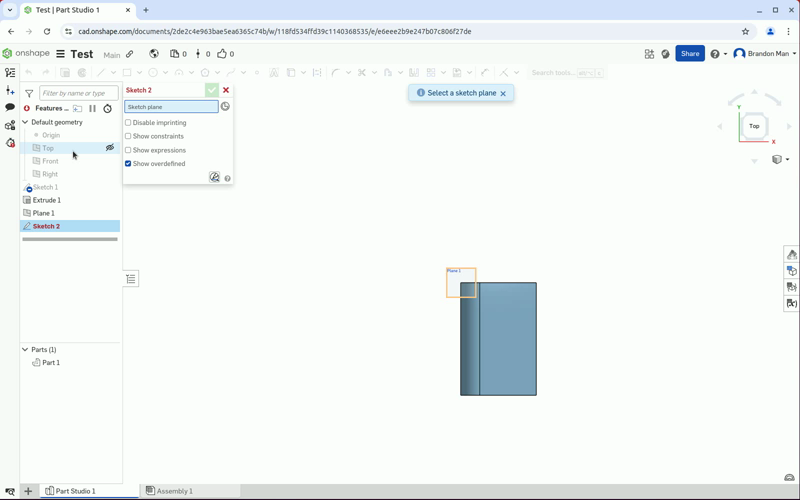
mouse_move(73, 215)
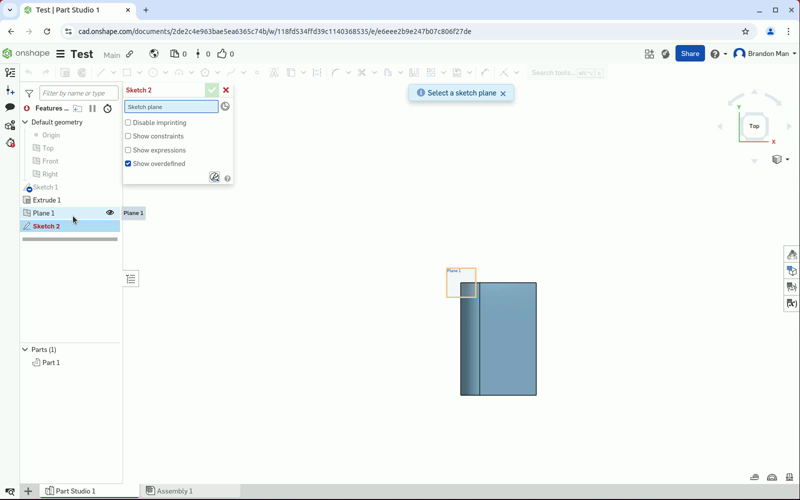
click(73, 215)
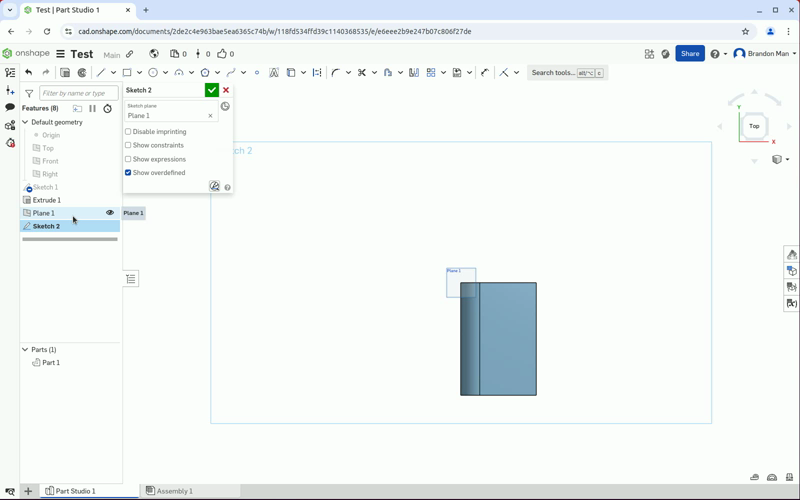
mouse_move(73, 352)
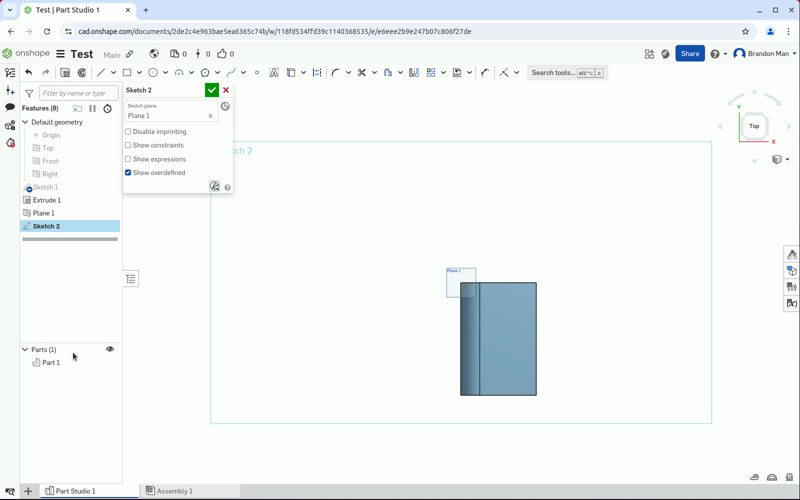
key(y)
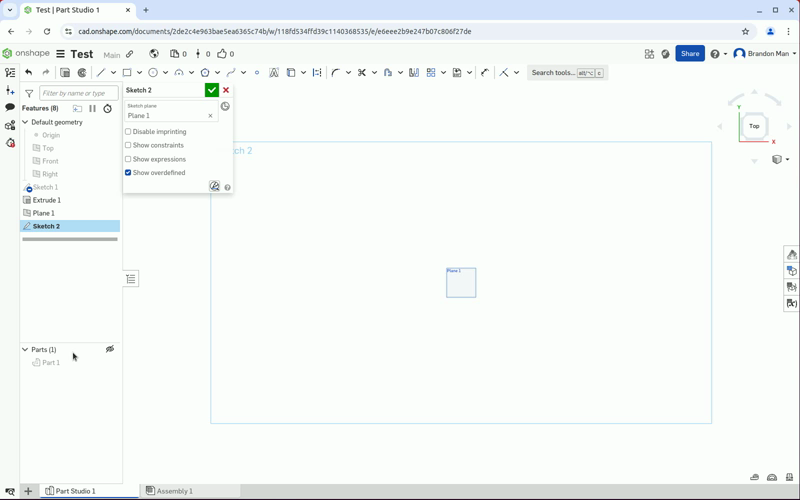
key(c)
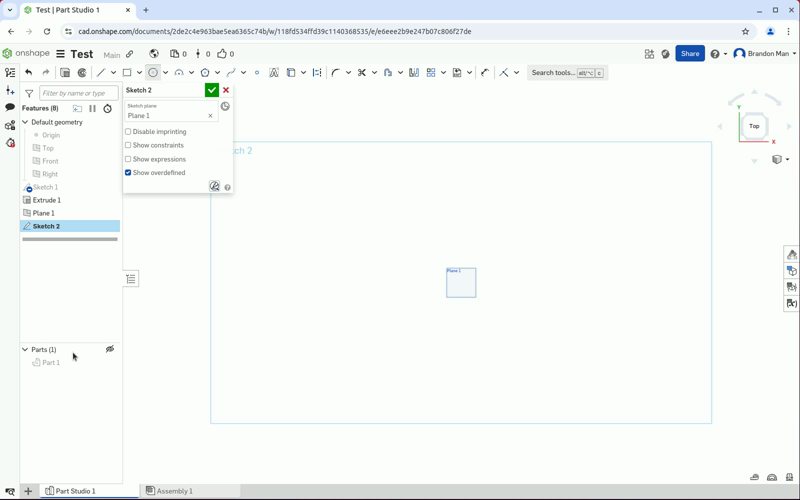
key_down(shift)
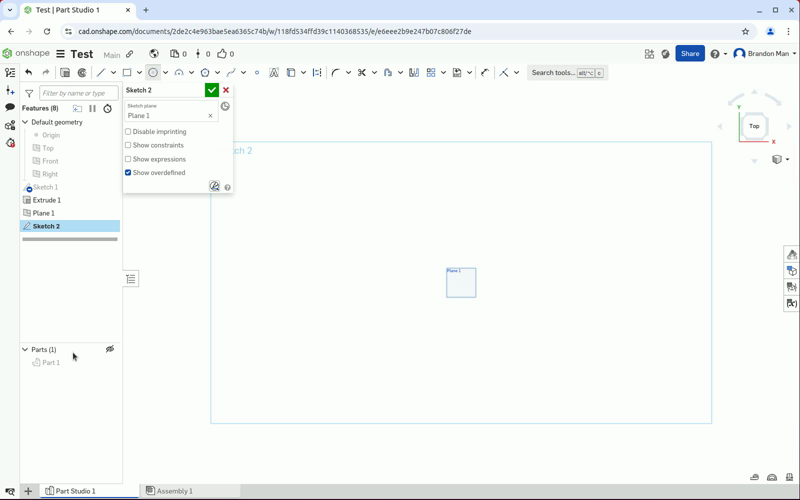
mouse_move(517, 311)
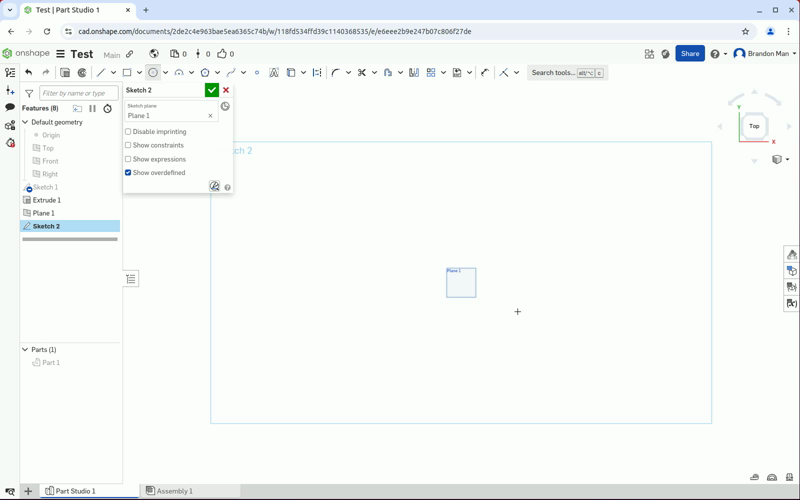
click(517, 311)
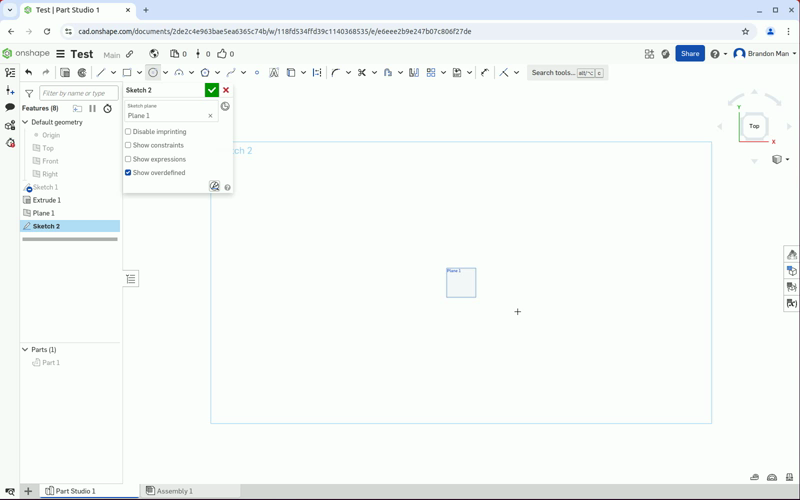
key_up(shift)
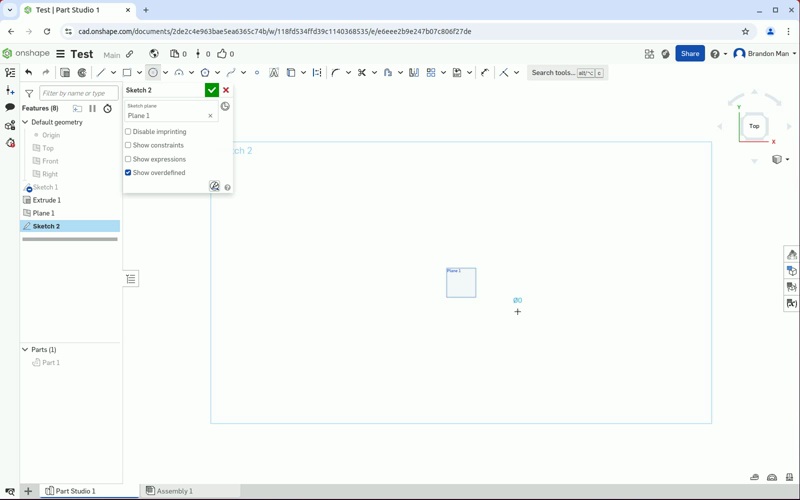
mouse_move(525, 311)
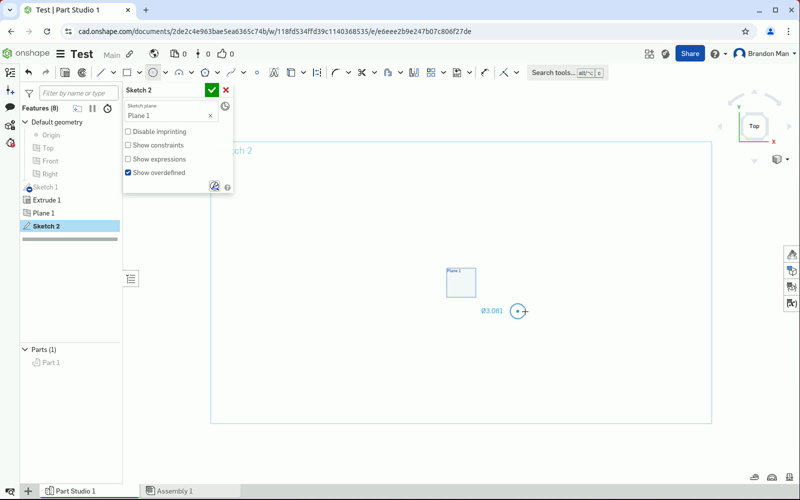
click(525, 311)
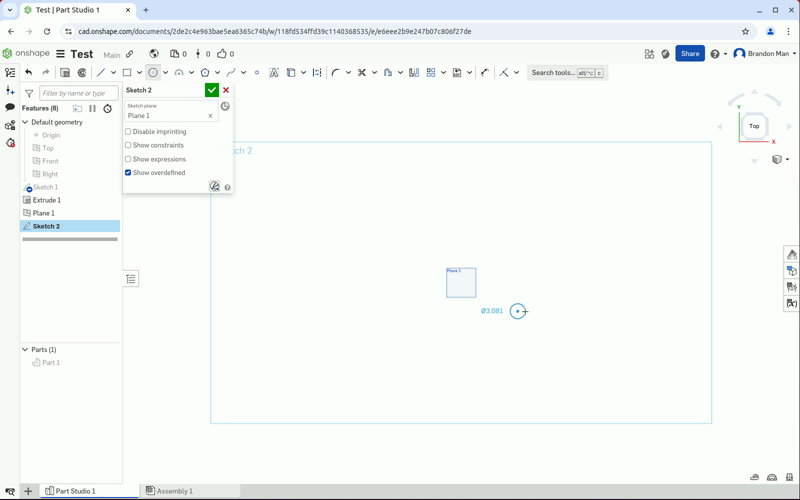
key(esc)
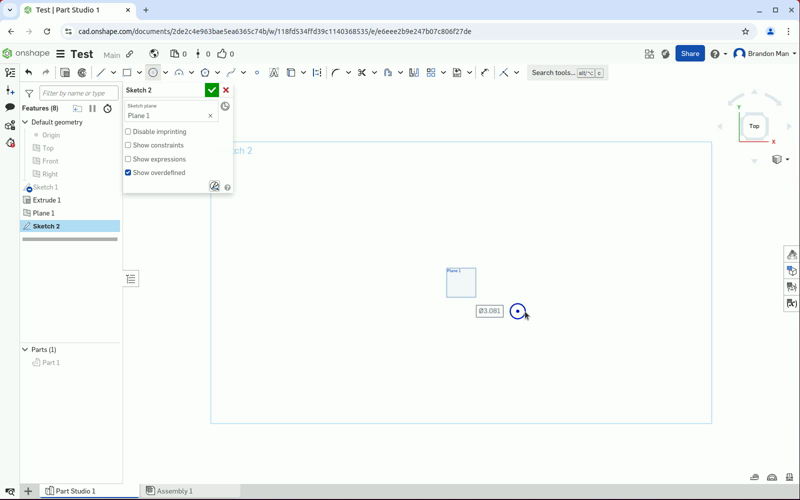
mouse_move(518, 314)
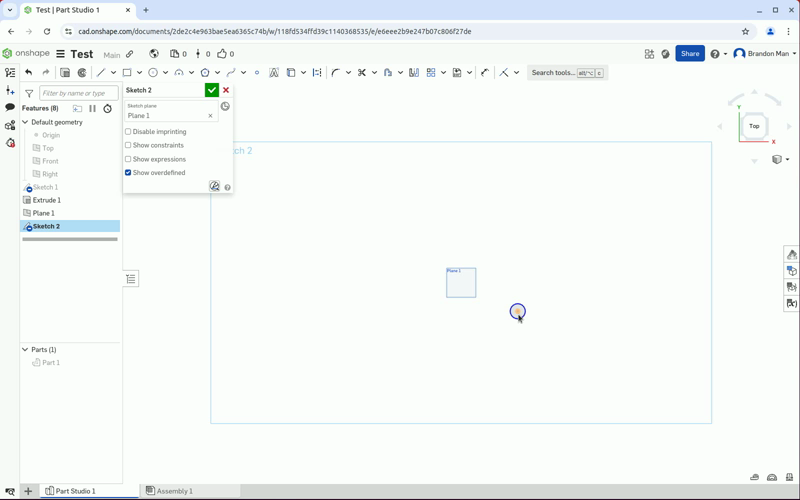
scroll(6)
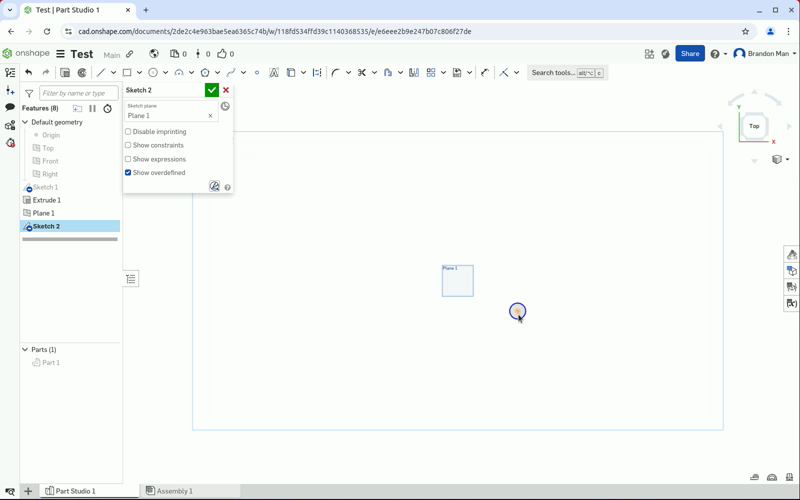
scroll(6)
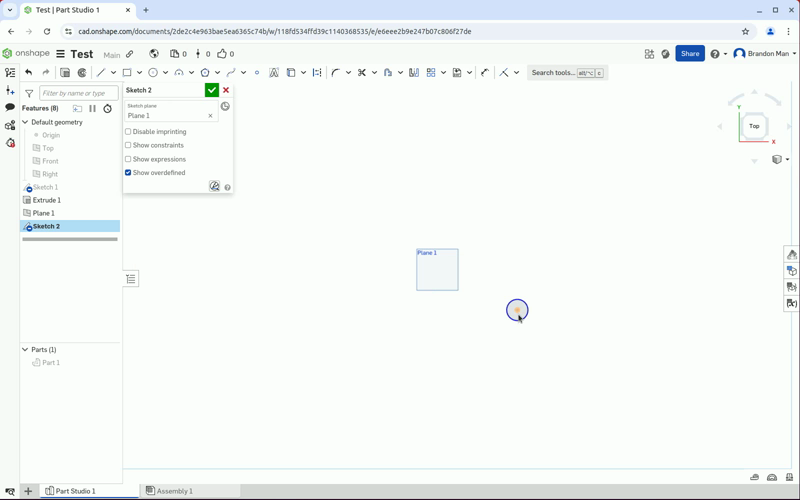
scroll(6)
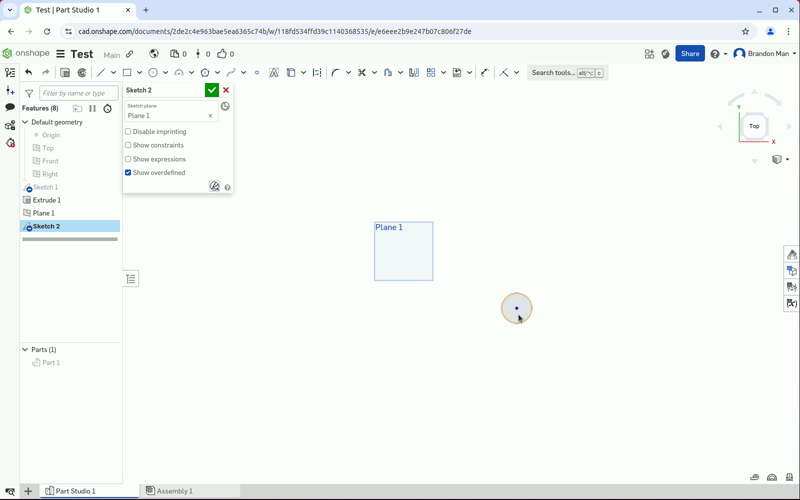
scroll(6)
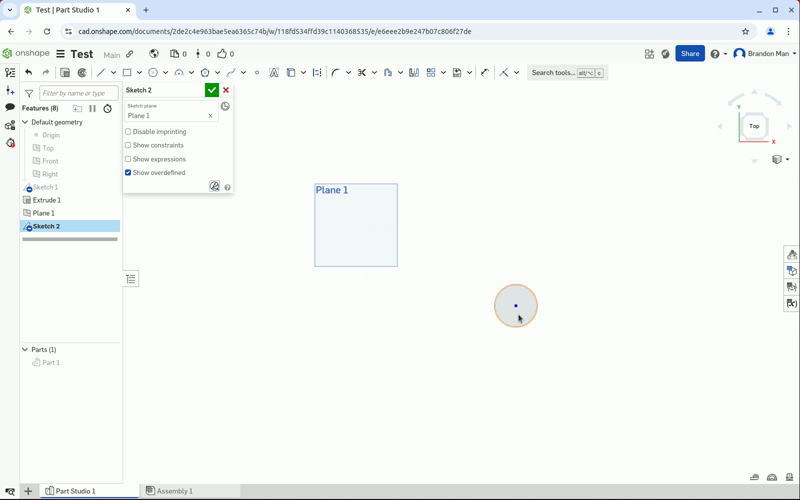
scroll(6)
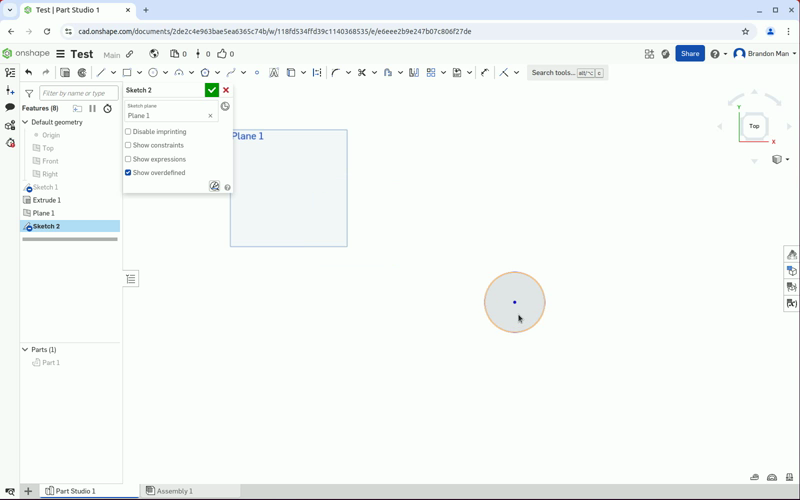
scroll(6)
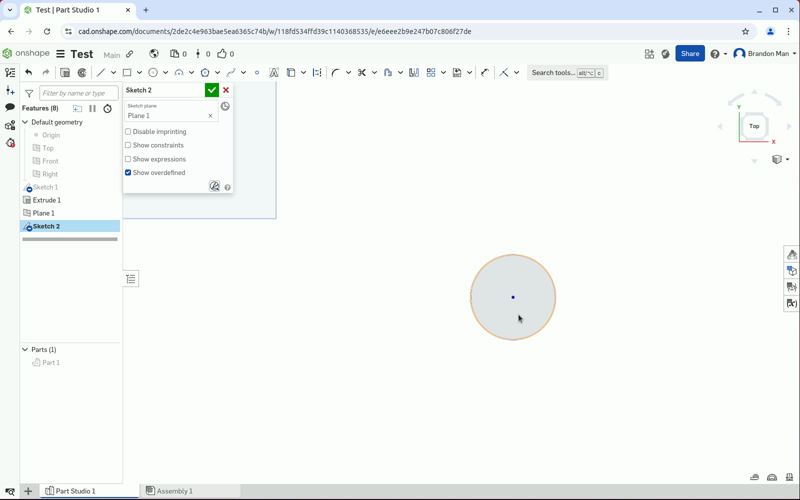
scroll(6)
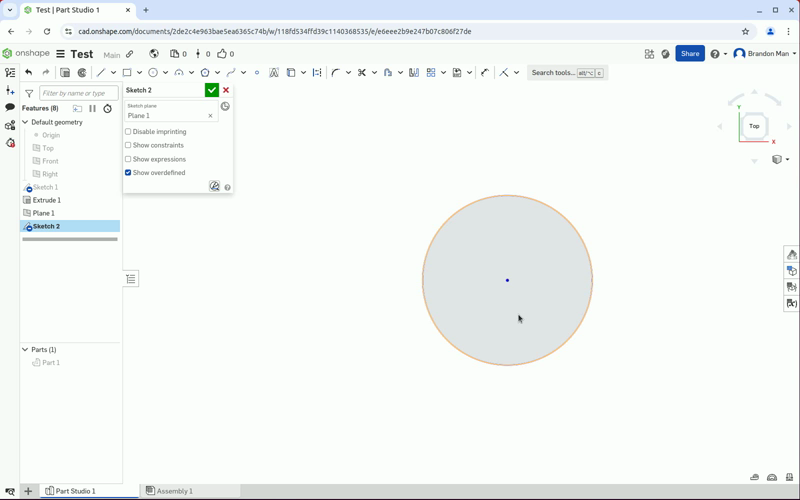
click(518, 314)
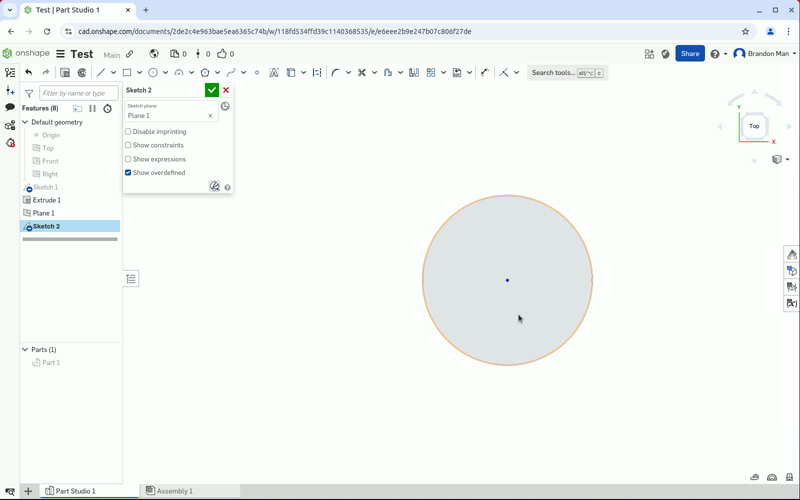
scroll(-6)
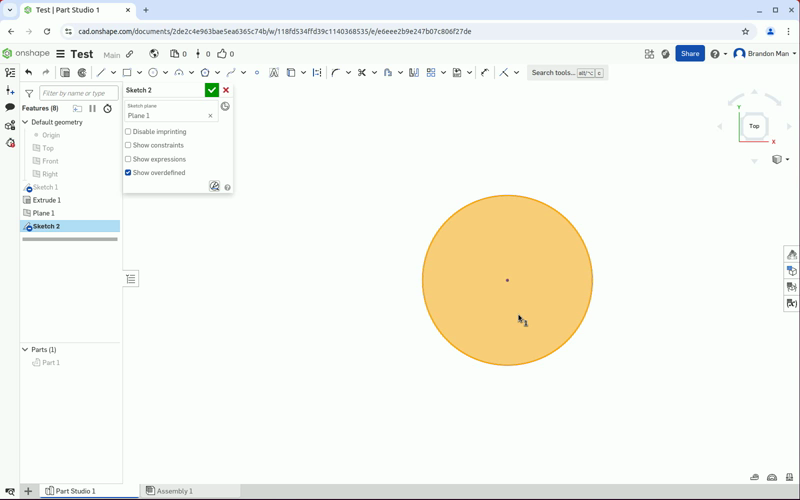
scroll(-6)
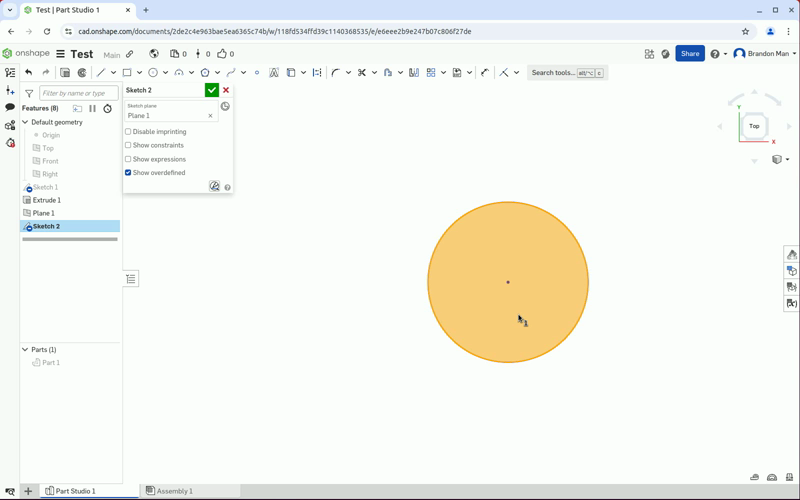
scroll(-6)
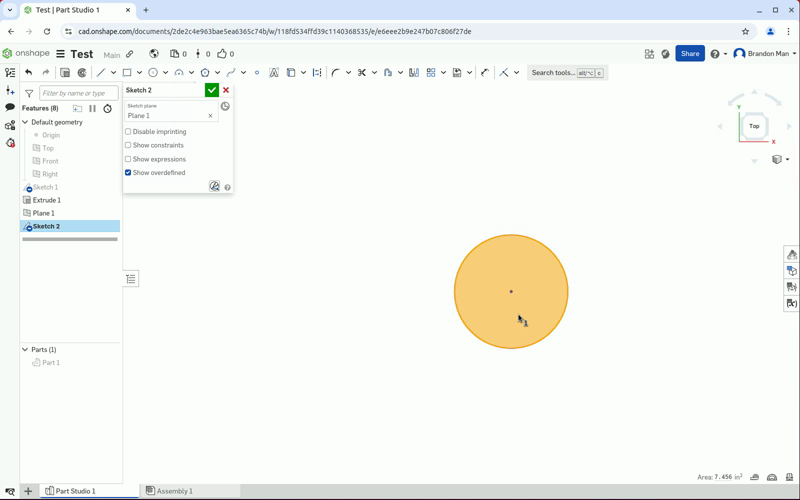
scroll(-6)
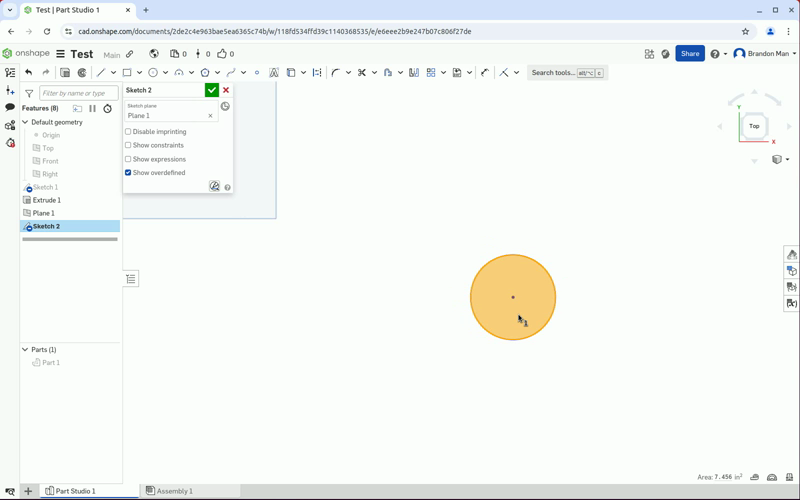
scroll(-6)
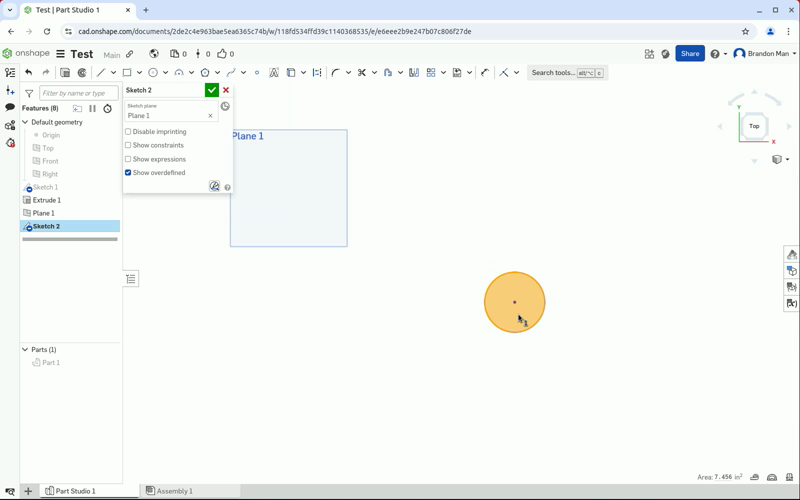
scroll(-6)
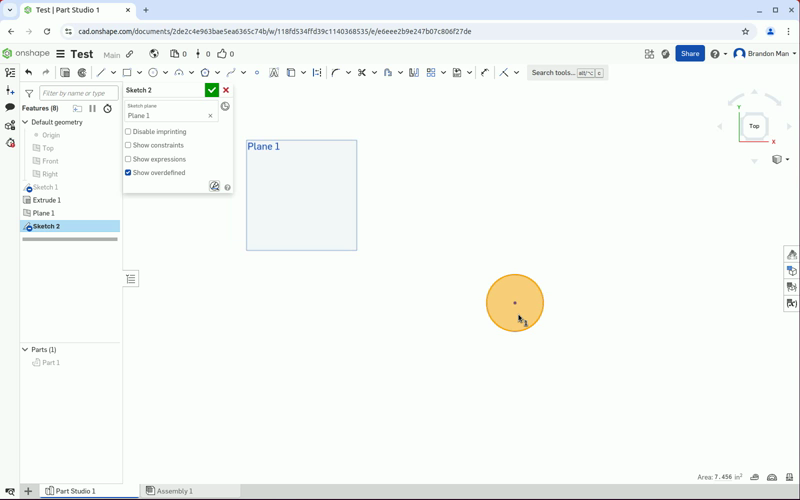
scroll(-6)
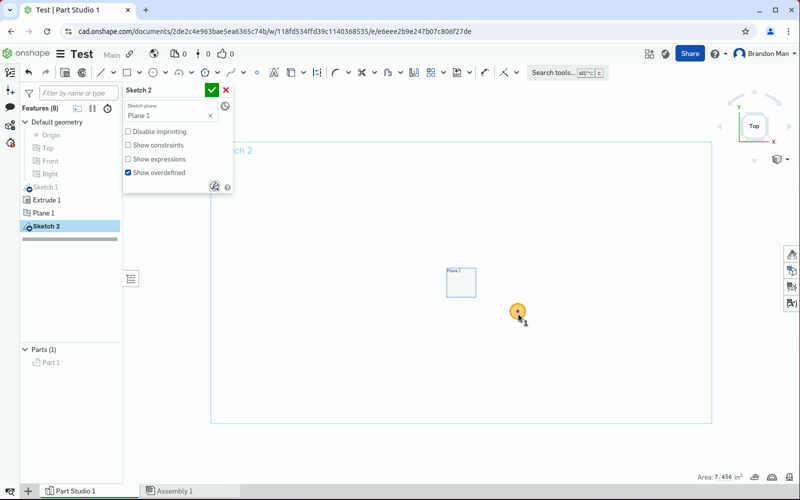
mouse_move(73, 352)
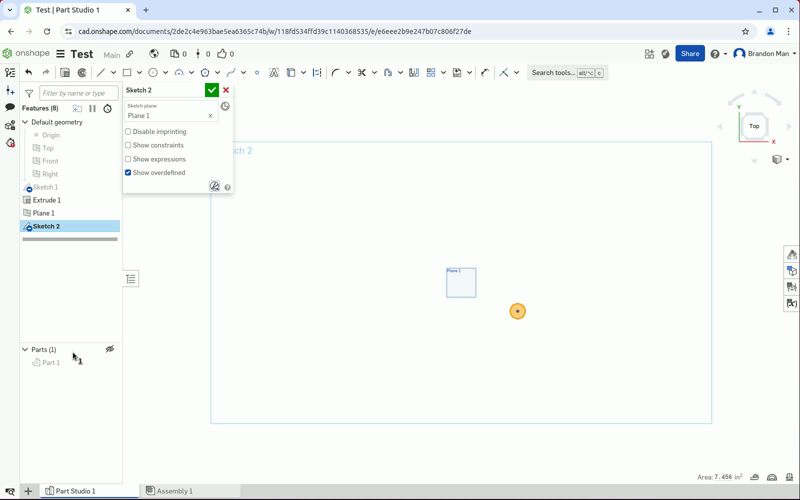
key(shift+y)
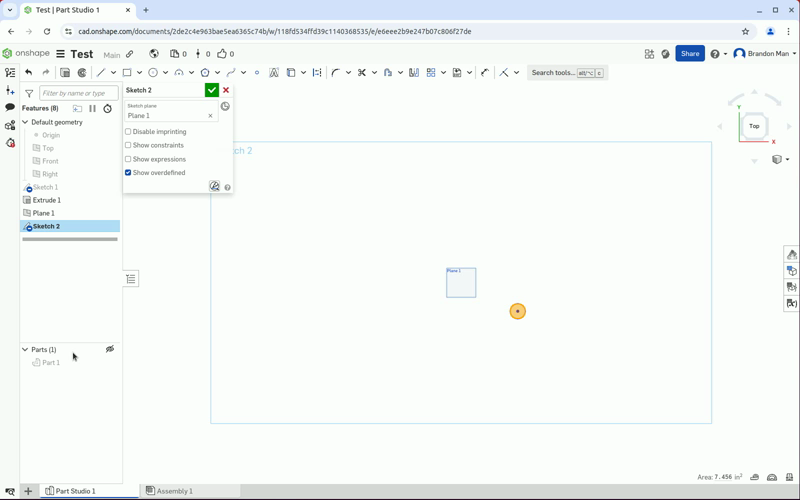
key(shift+e)
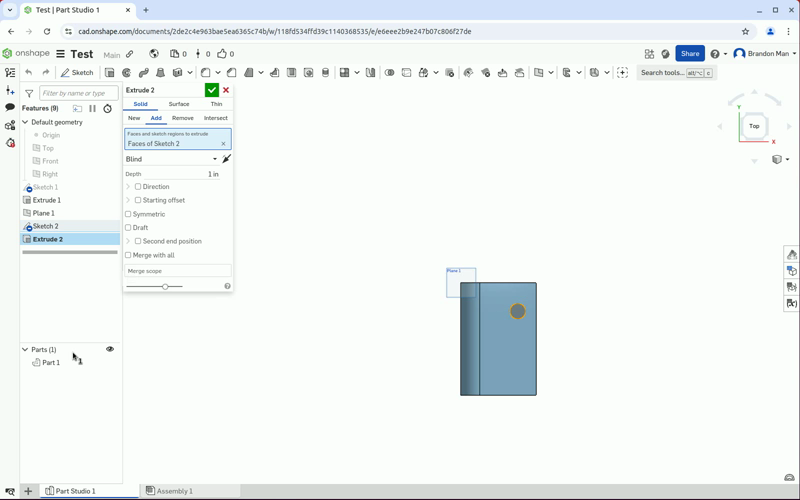
mouse_move(143, 106)
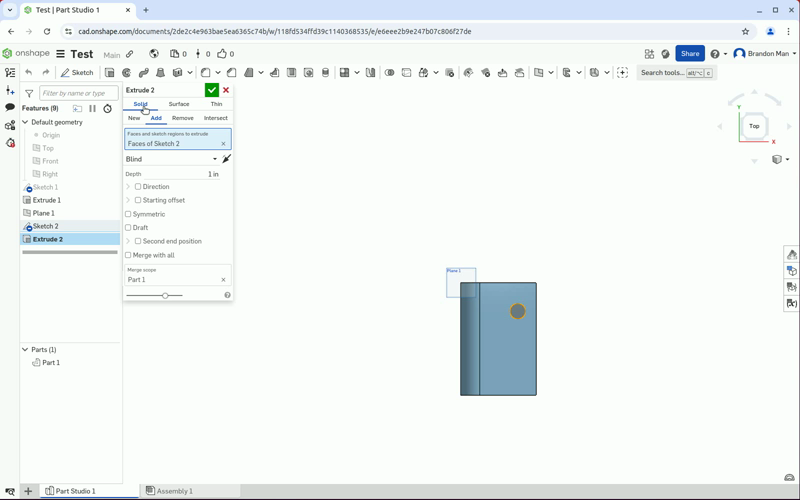
click(143, 106)
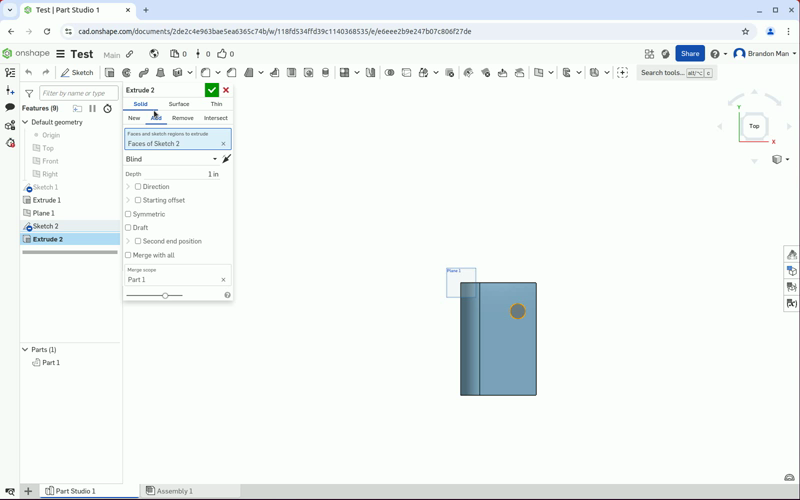
mouse_move(186, 120)
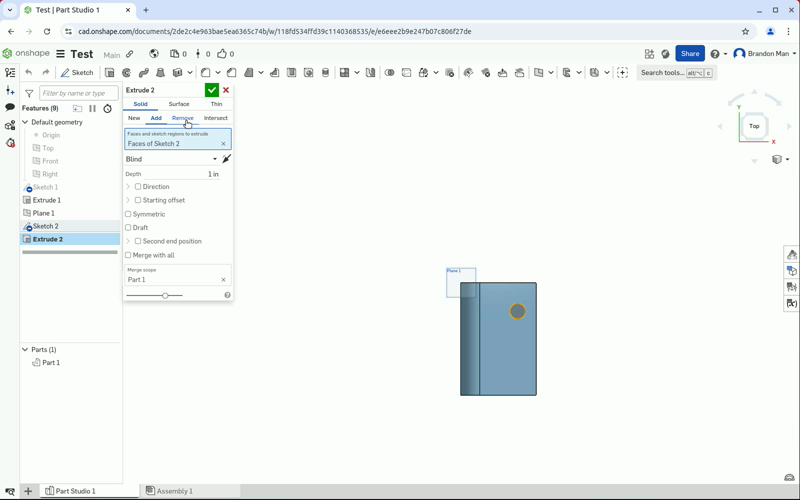
click(186, 120)
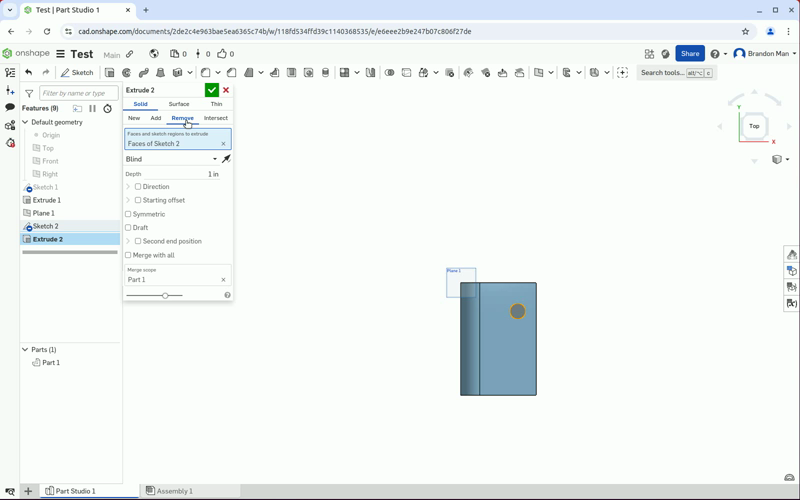
key(tab, 4)
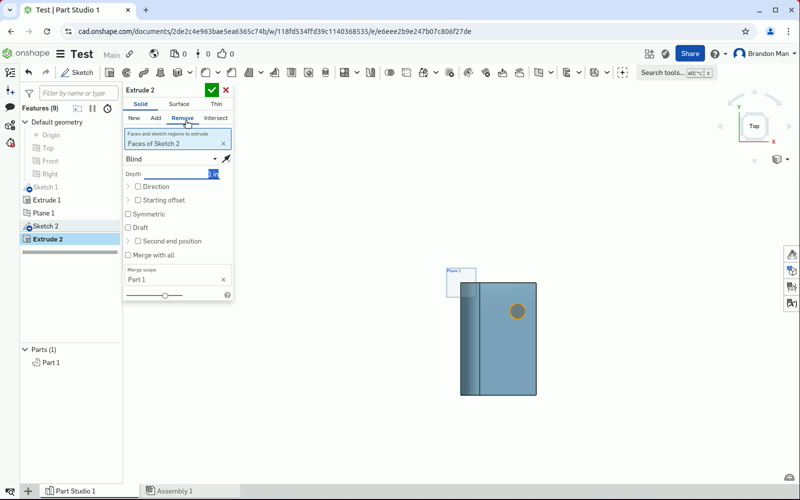
text(15.405)
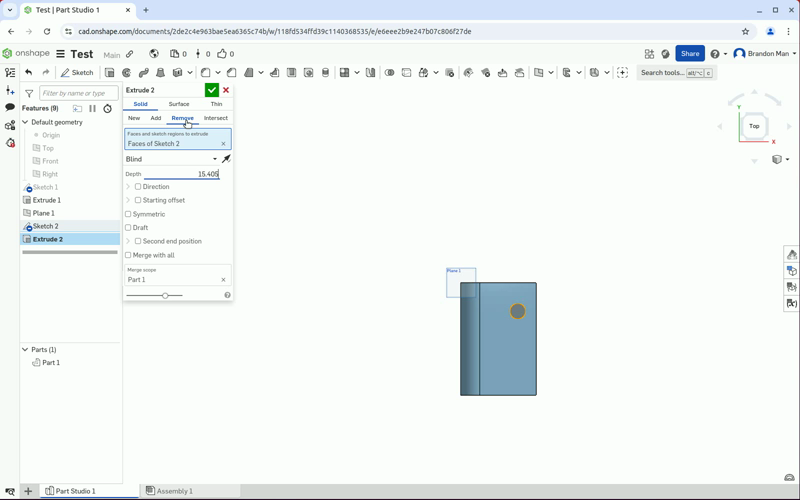
key(tab, 6)
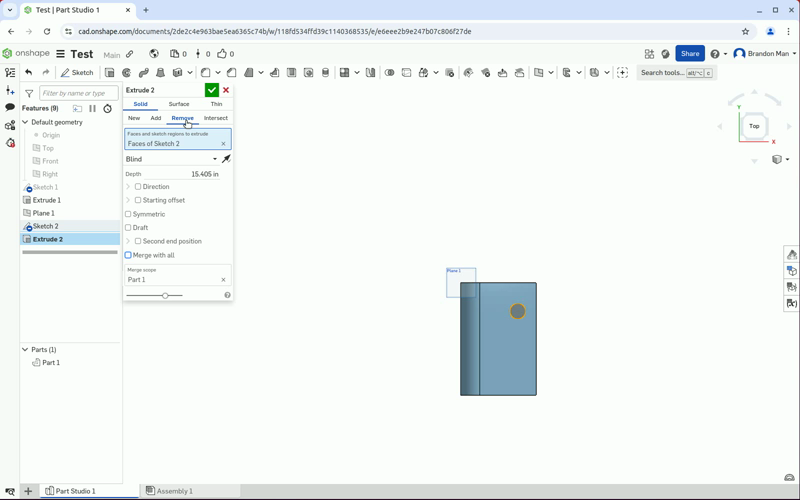
key(space)
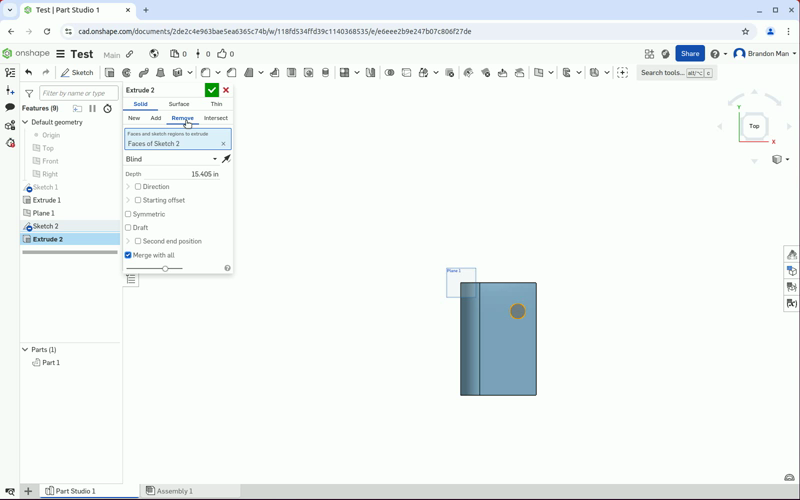
key(enter)
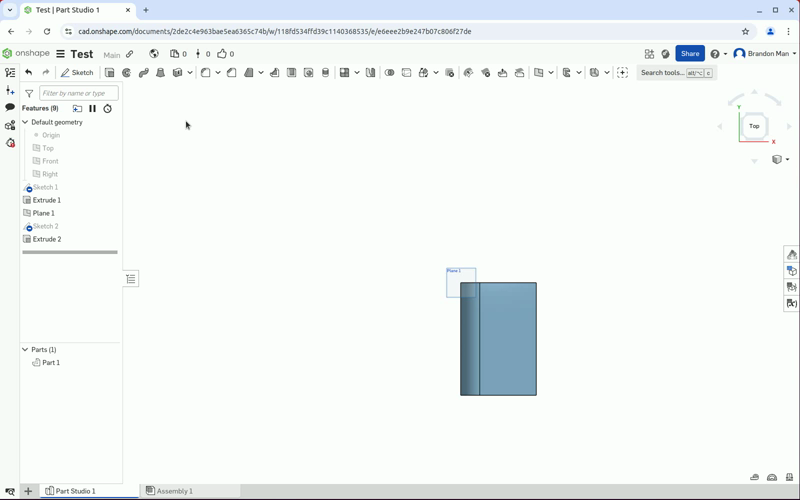
key(shift+h)
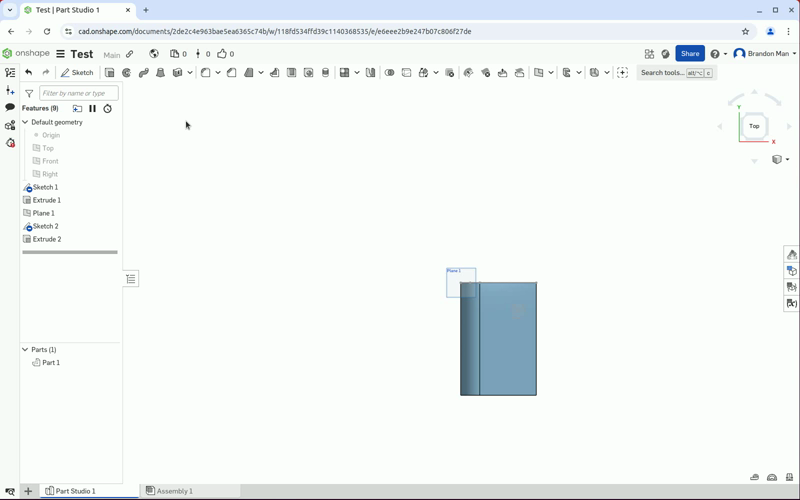
key(shift+h)
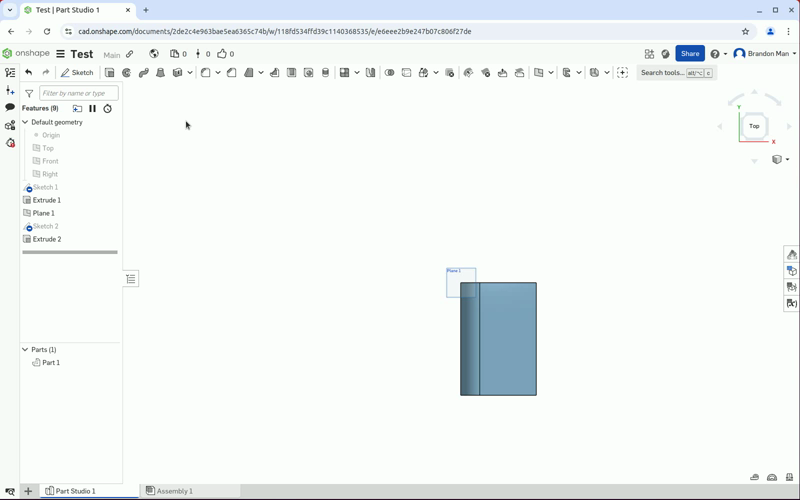
mouse_move(73, 189)
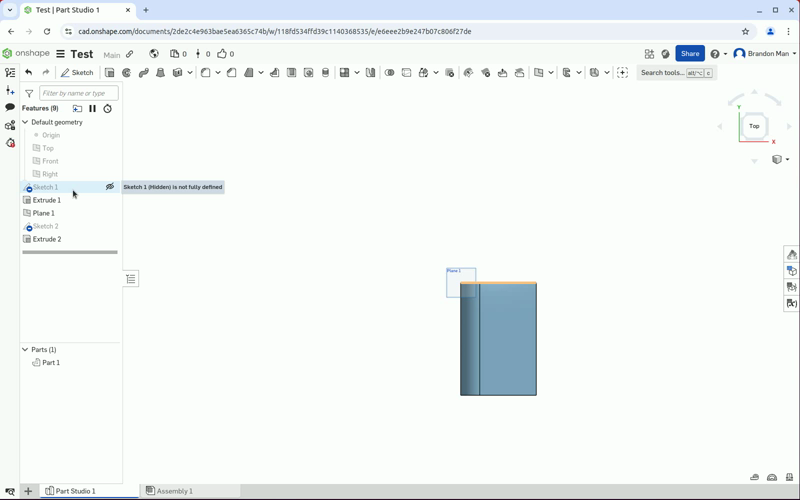
click(73, 189)
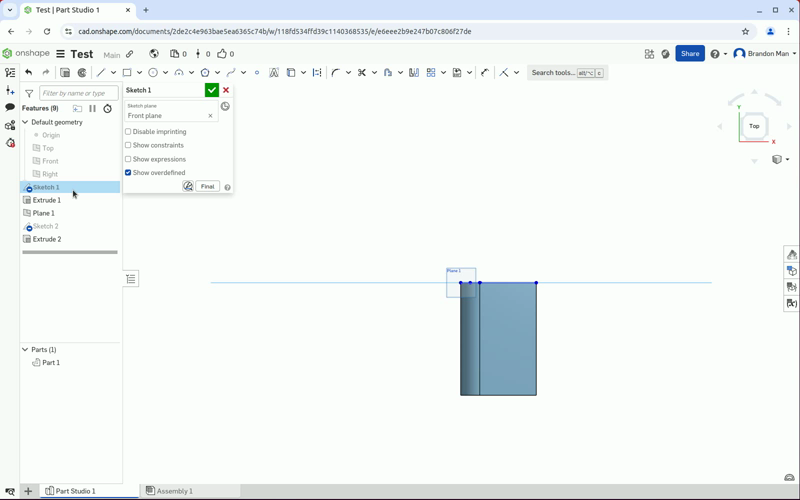
mouse_move(229, 92)
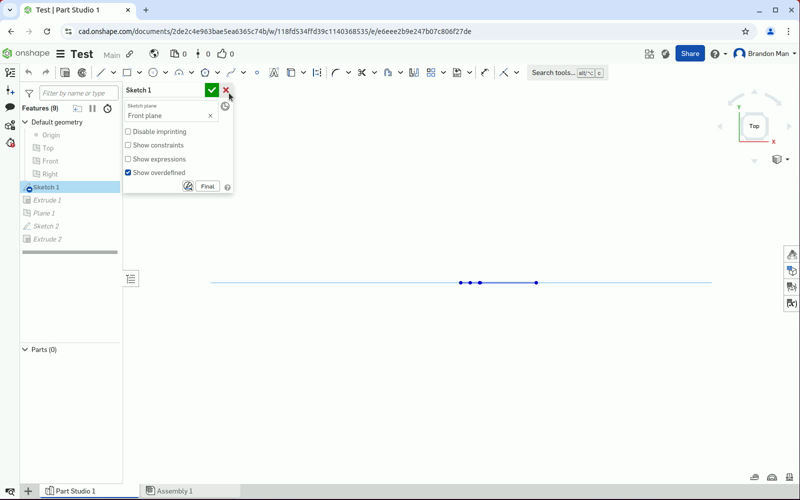
click(229, 92)
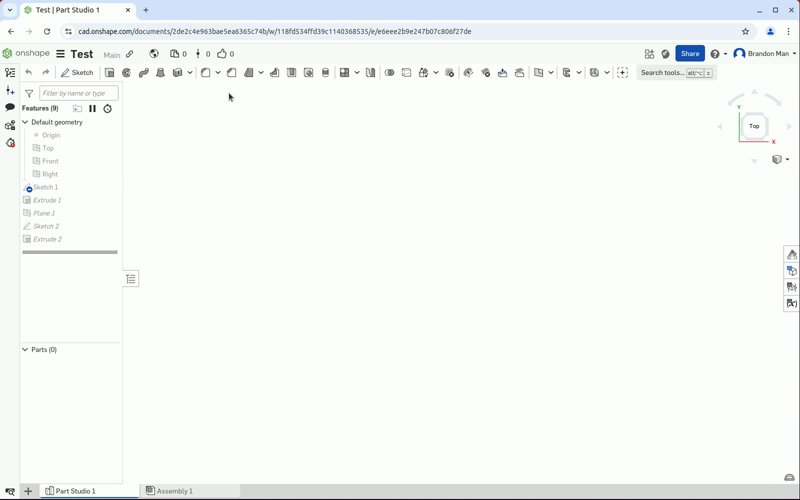
key(shift+s)
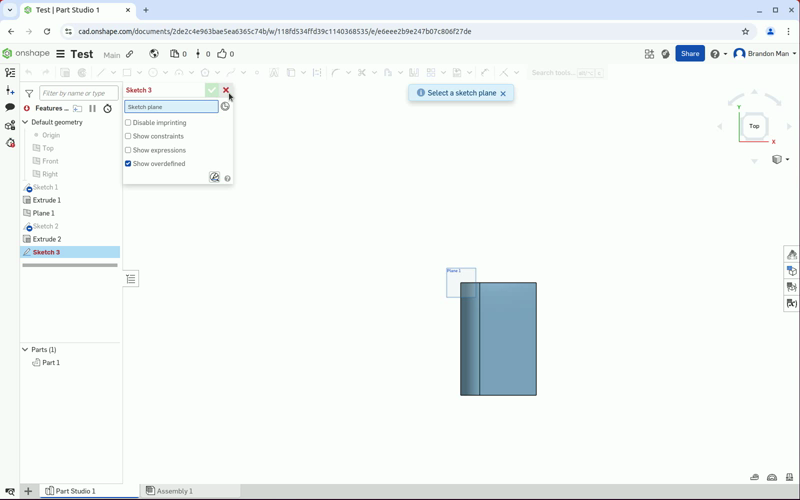
mouse_move(73, 215)
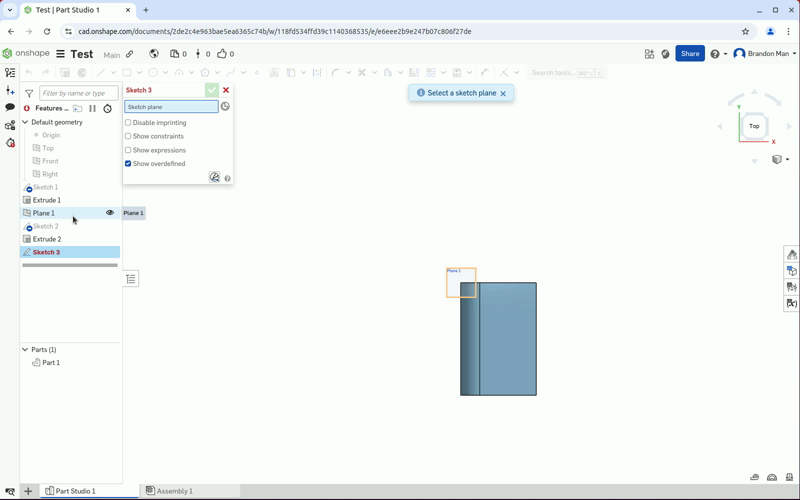
click(73, 215)
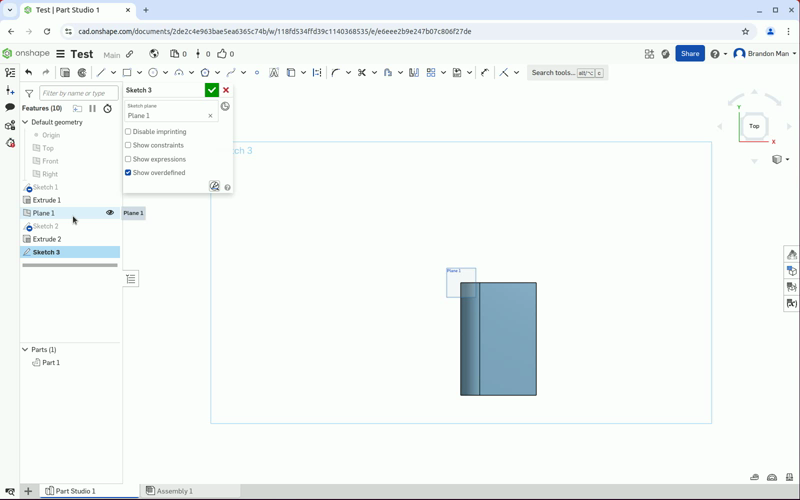
mouse_move(73, 352)
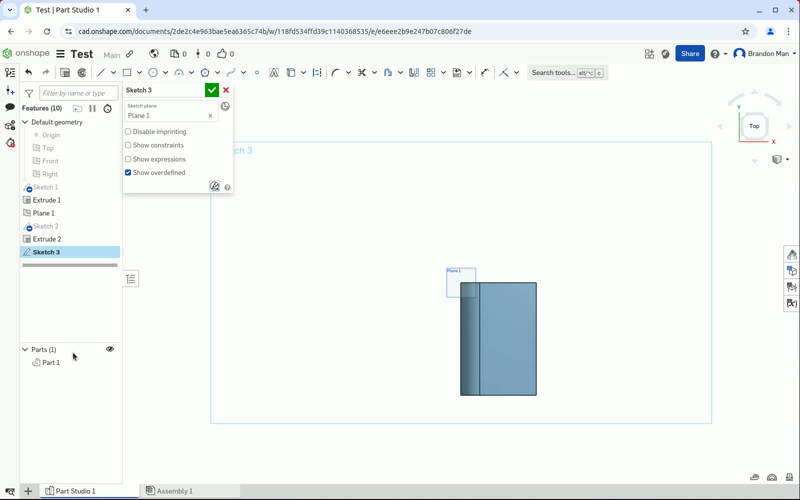
key(y)
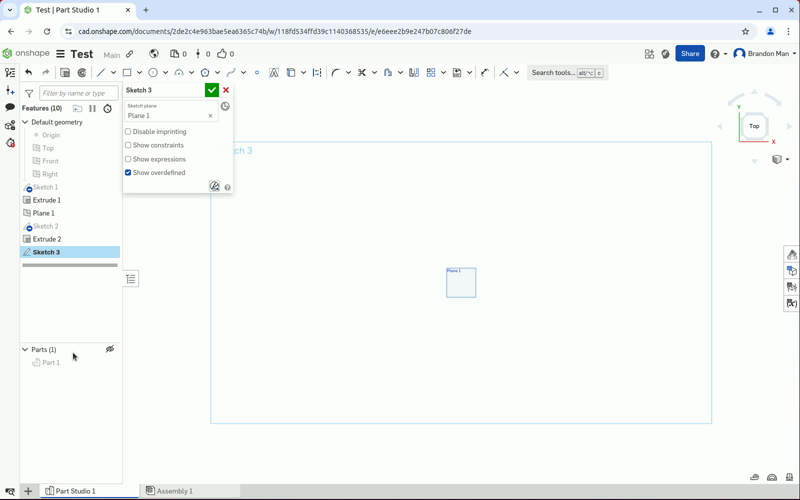
key(c)
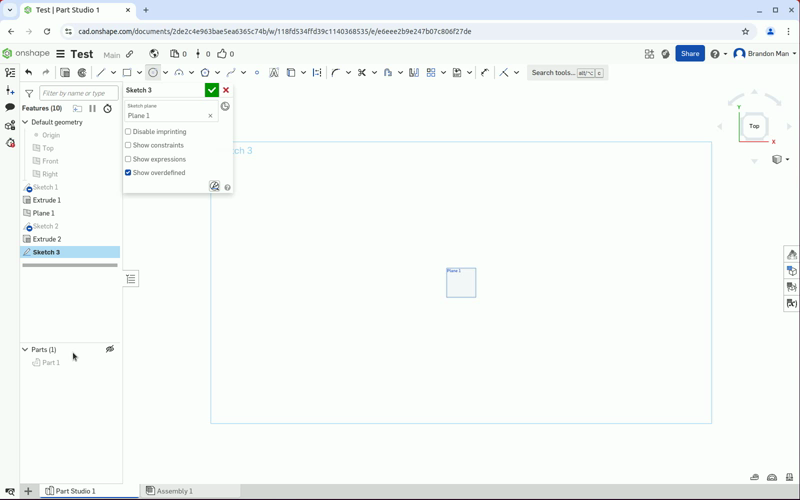
key_down(shift)
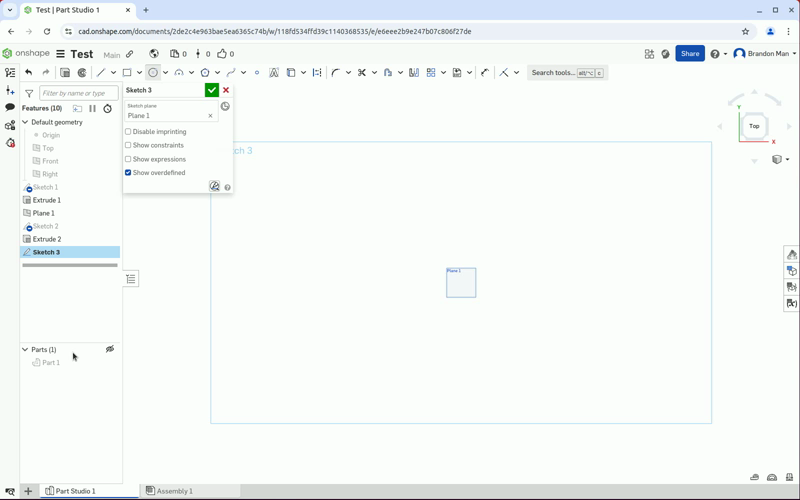
mouse_move(518, 367)
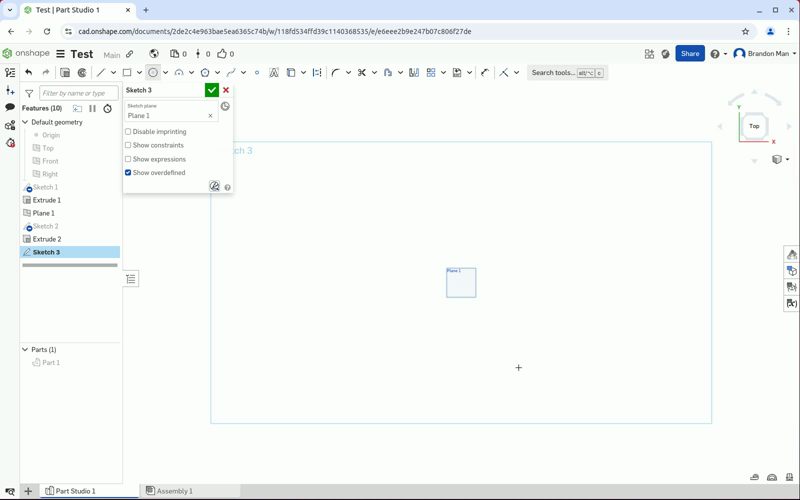
click(518, 367)
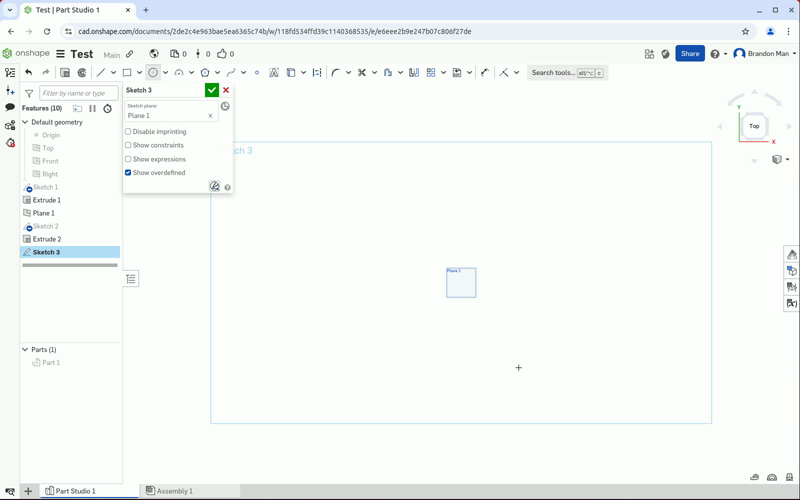
key_up(shift)
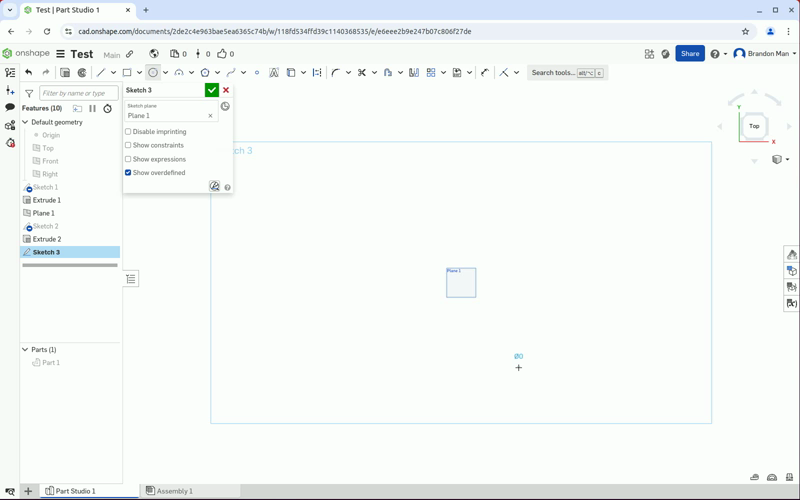
mouse_move(526, 367)
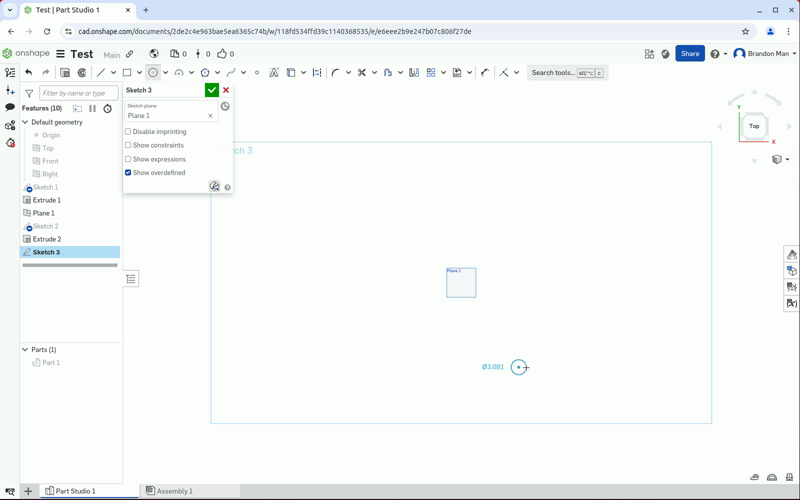
click(526, 367)
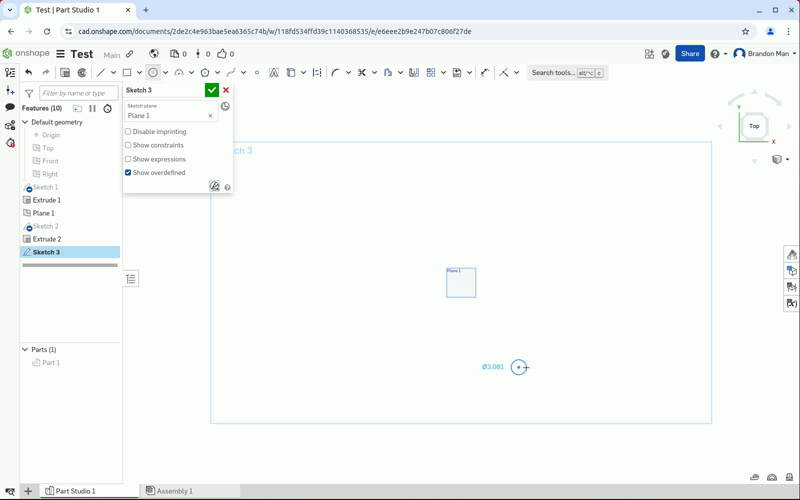
key(esc)
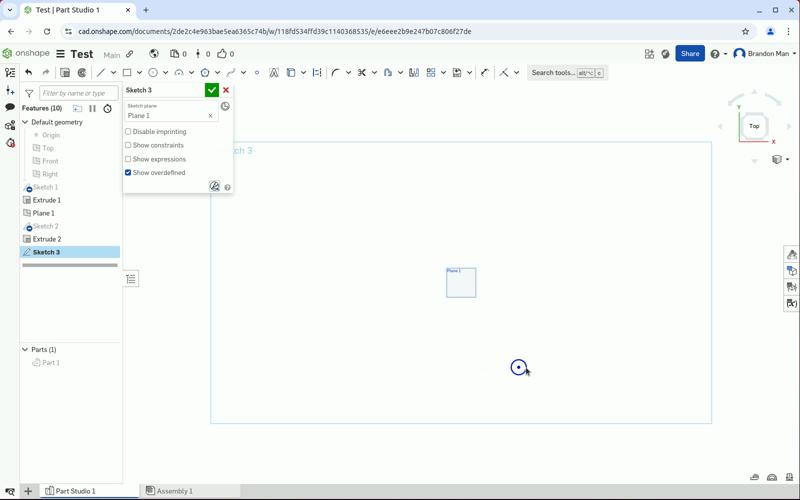
mouse_move(520, 372)
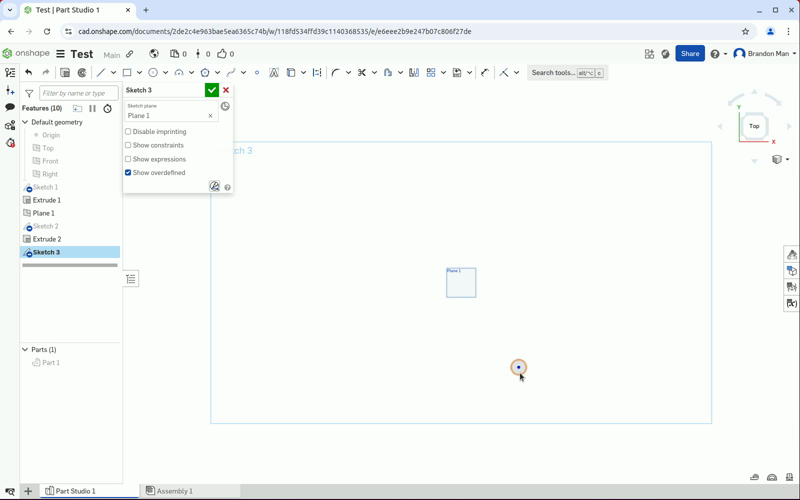
scroll(6)
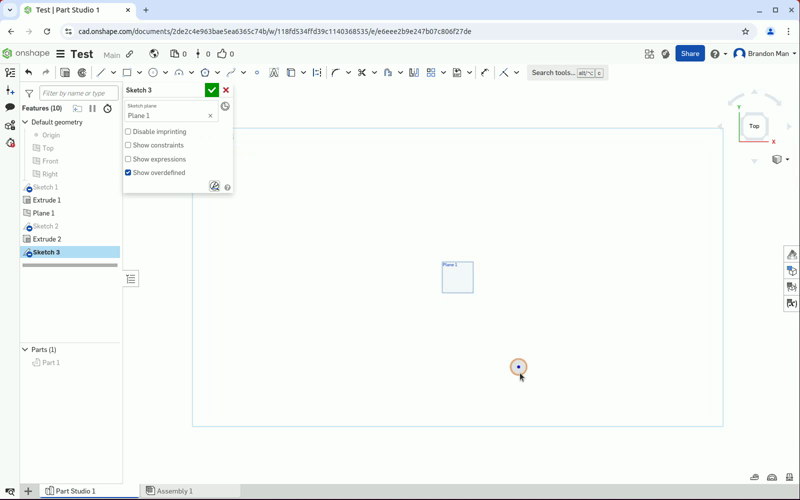
scroll(6)
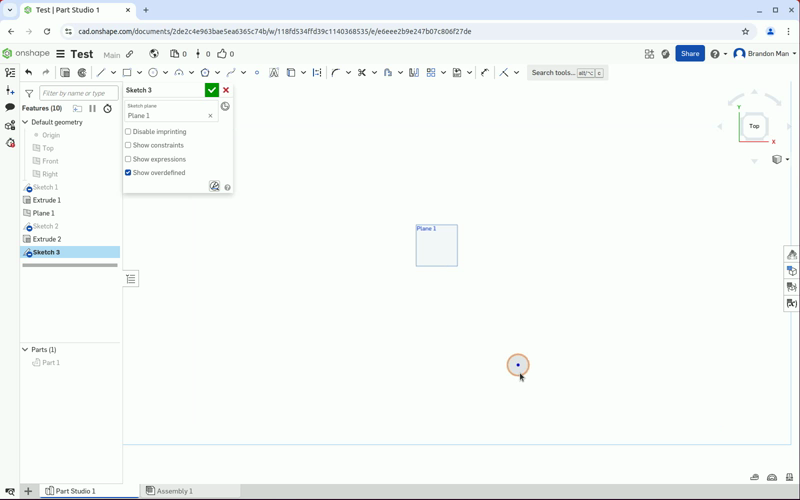
scroll(6)
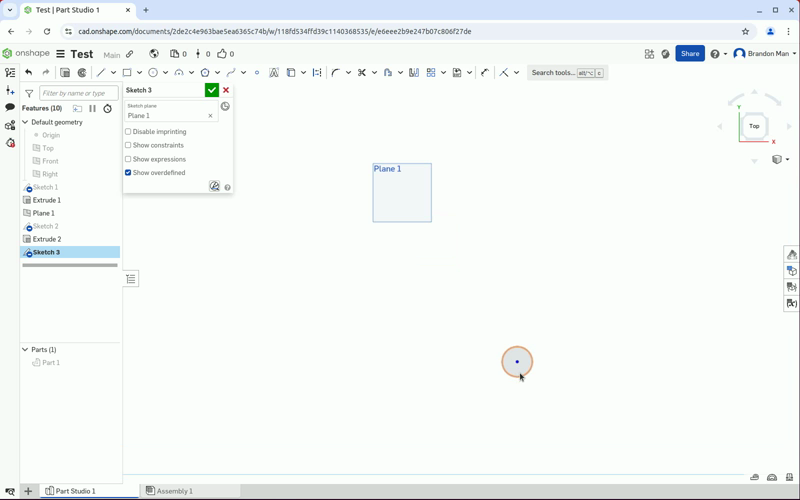
scroll(6)
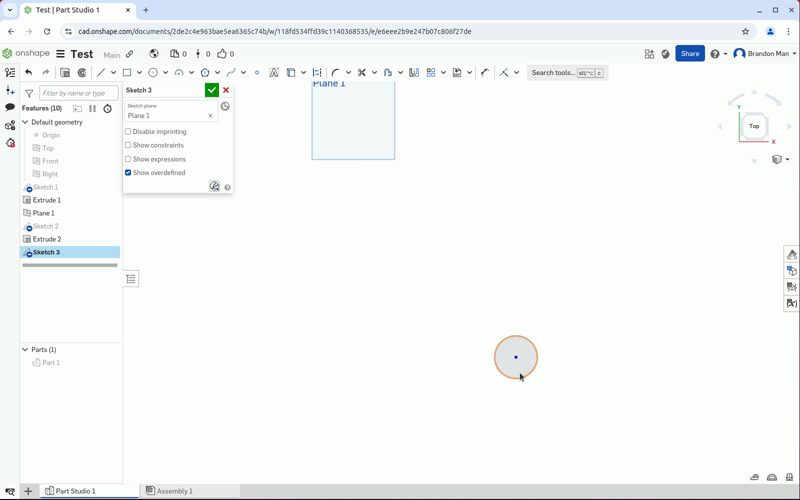
scroll(6)
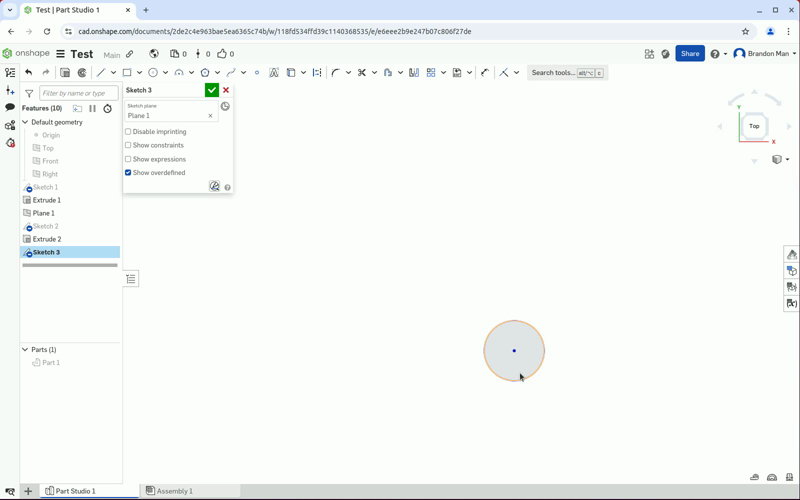
scroll(6)
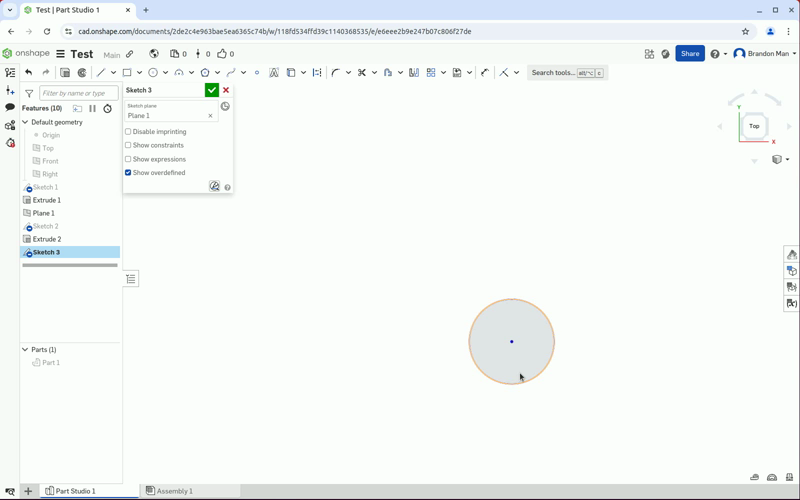
scroll(6)
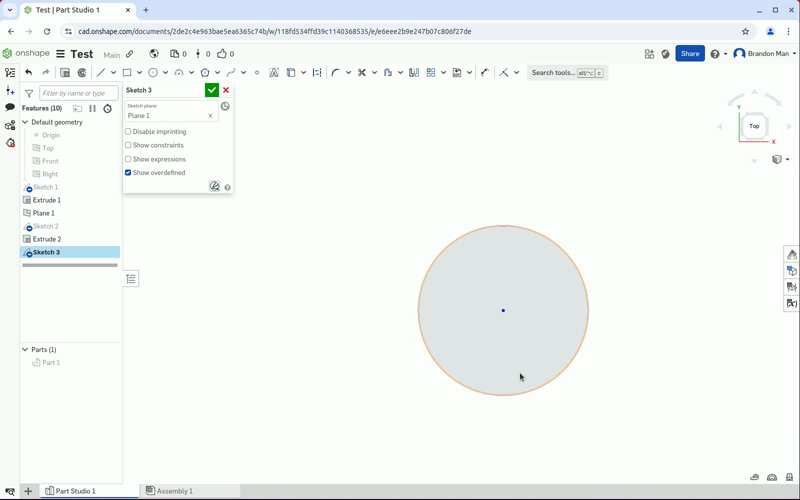
click(520, 372)
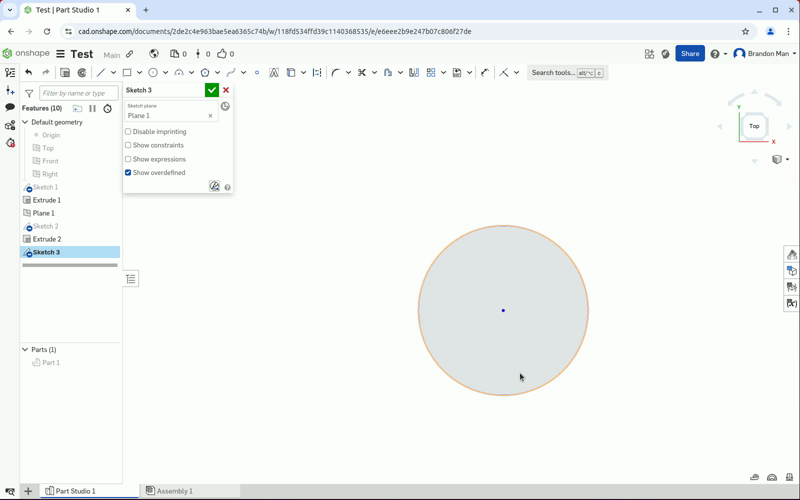
scroll(-6)
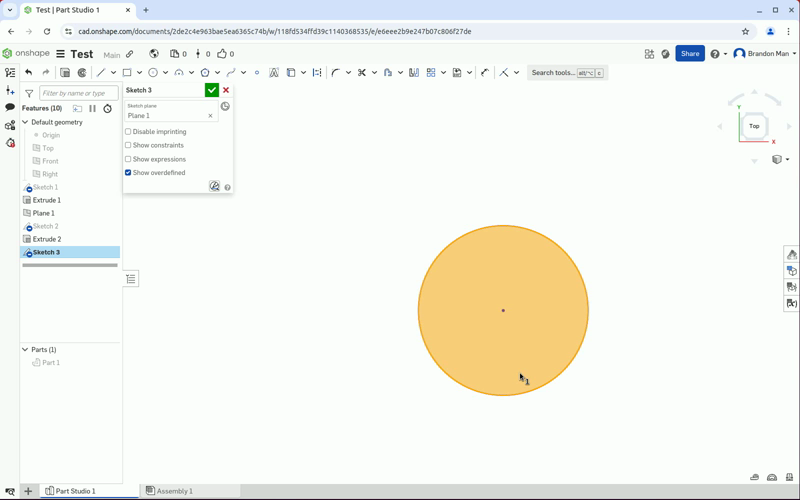
scroll(-6)
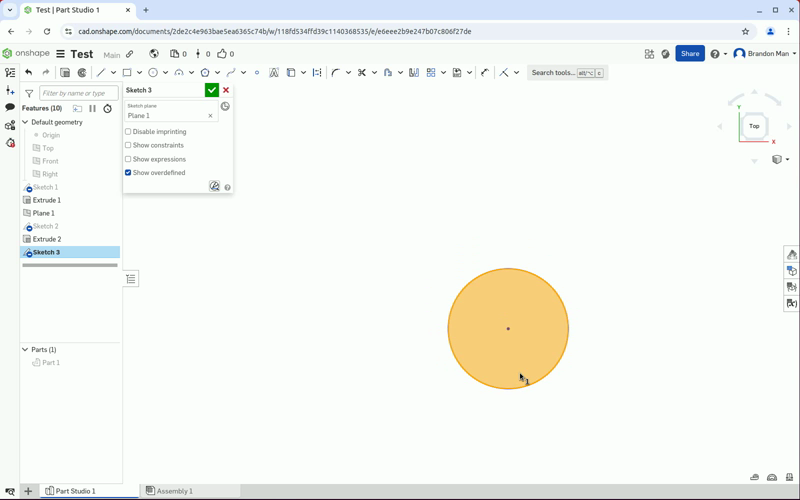
scroll(-6)
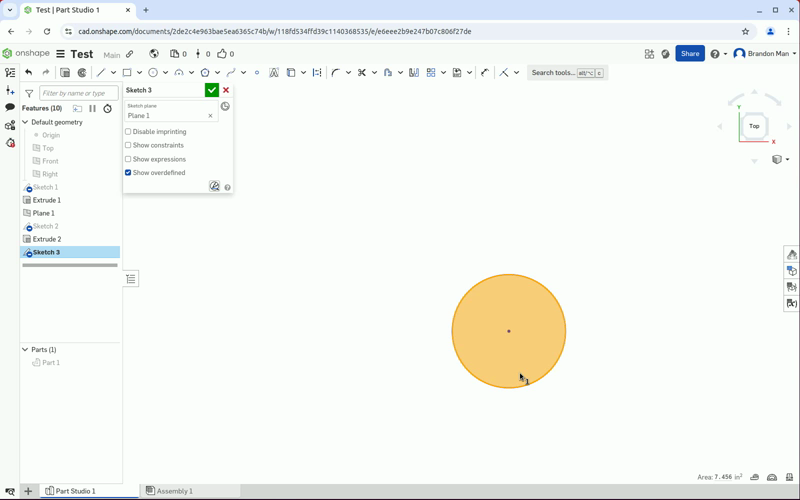
scroll(-6)
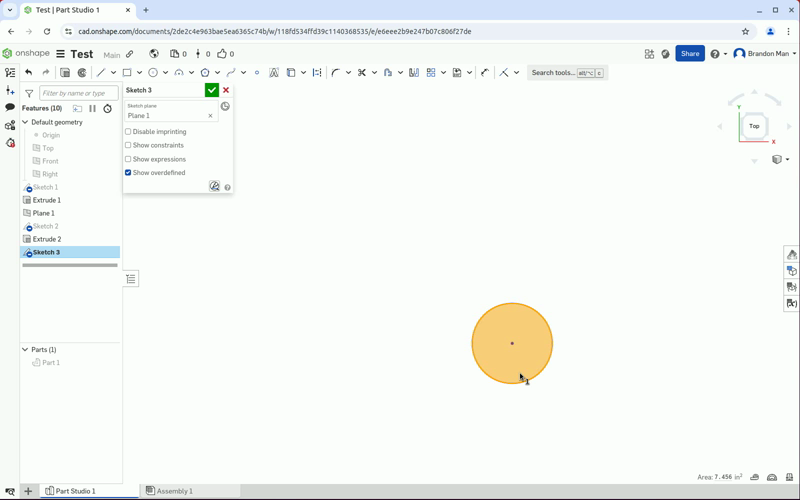
scroll(-6)
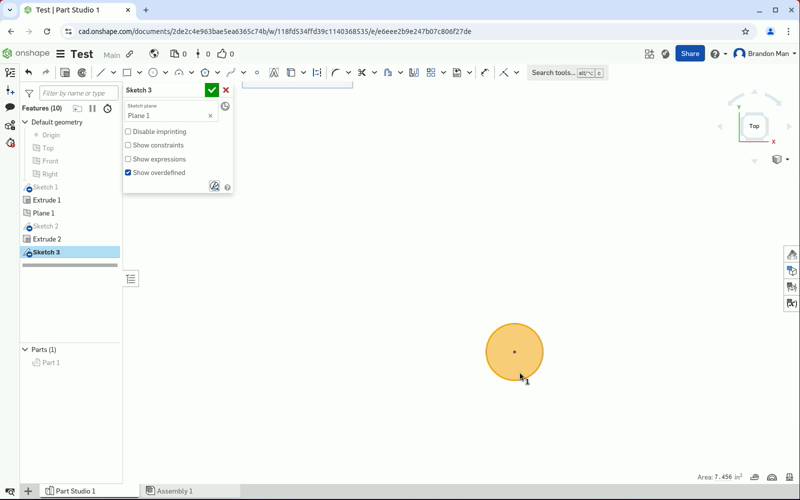
scroll(-6)
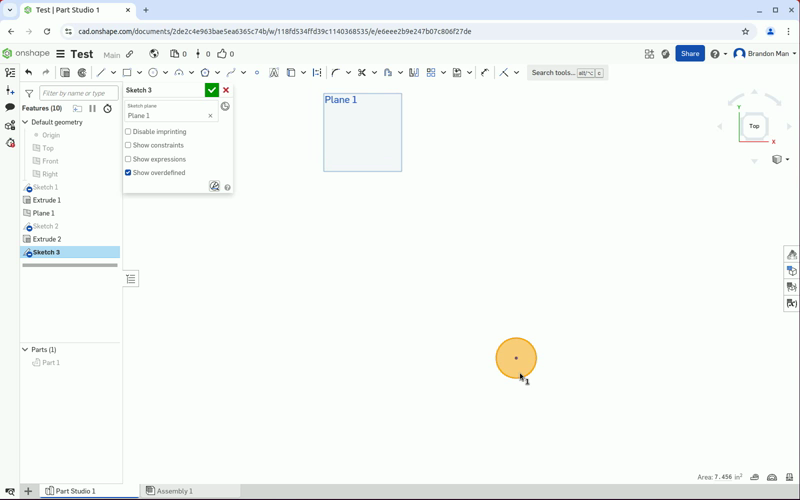
scroll(-6)
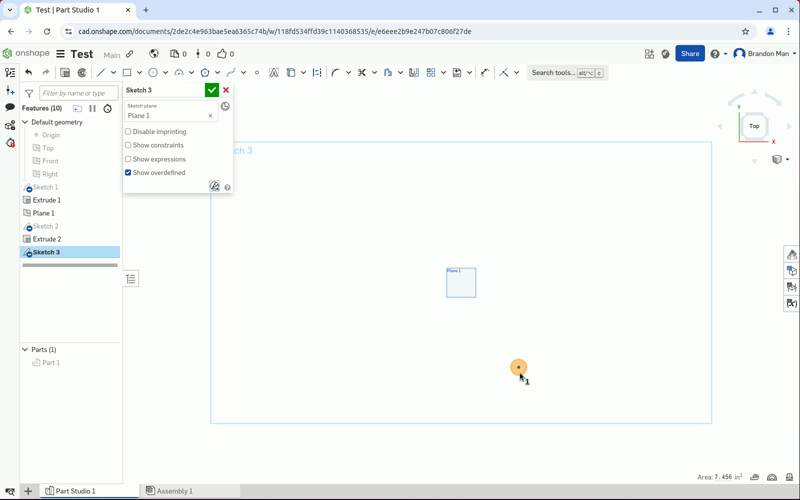
mouse_move(73, 352)
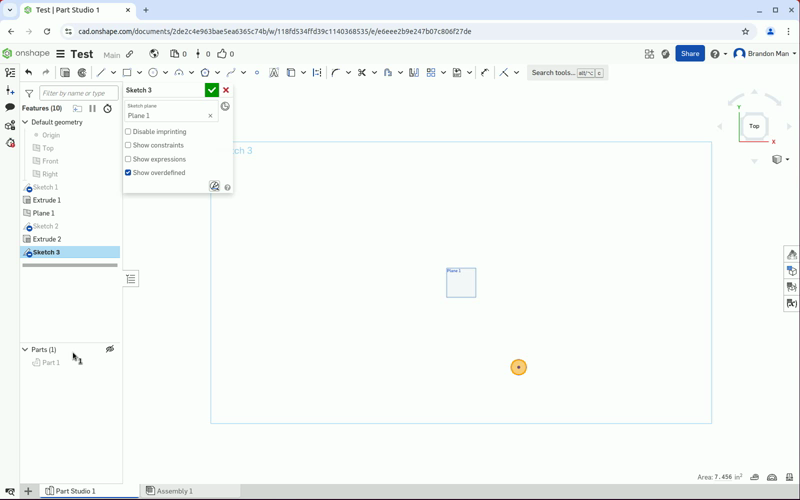
key(shift+y)
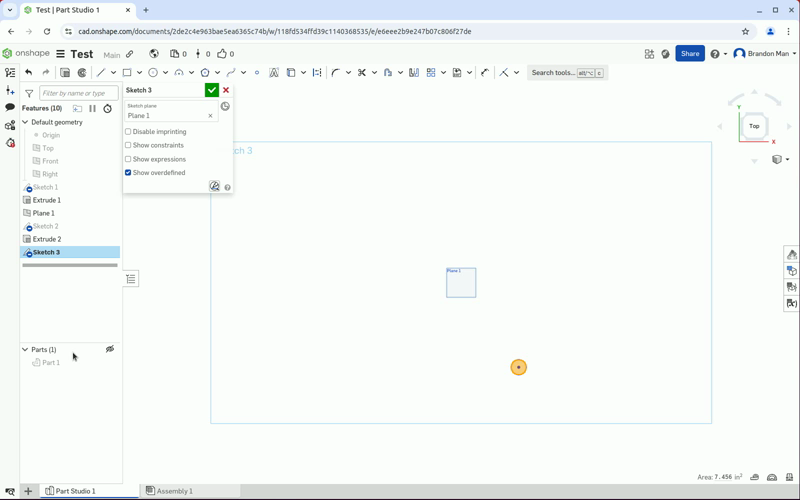
key(shift+e)
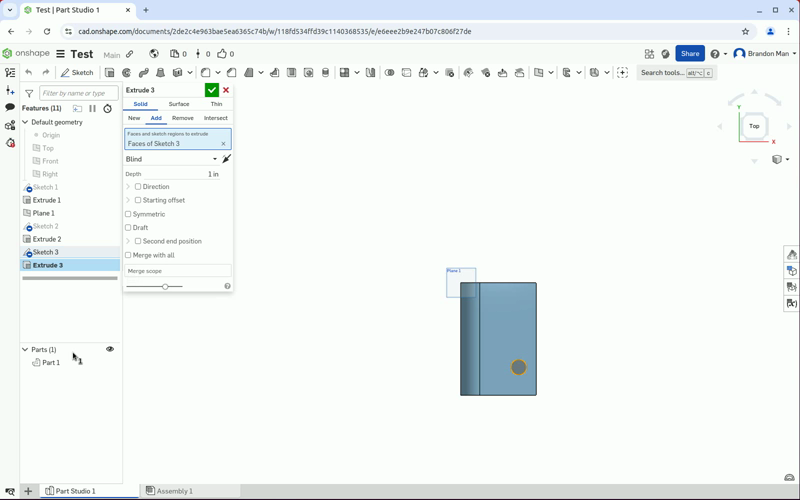
mouse_move(143, 106)
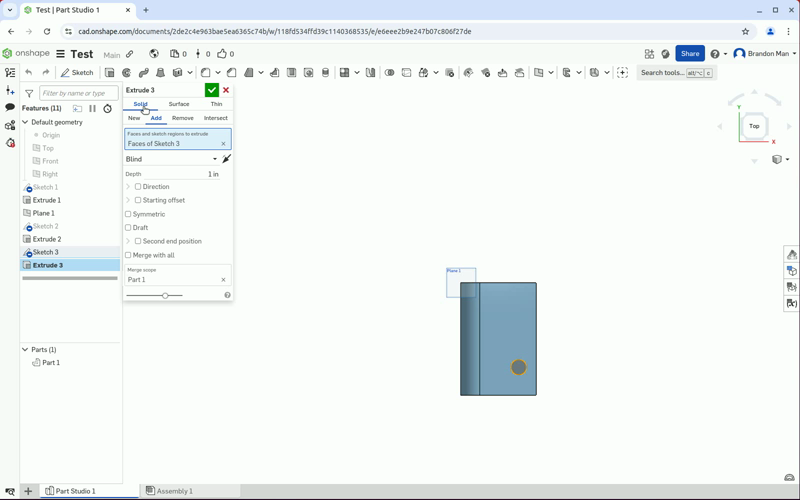
click(143, 106)
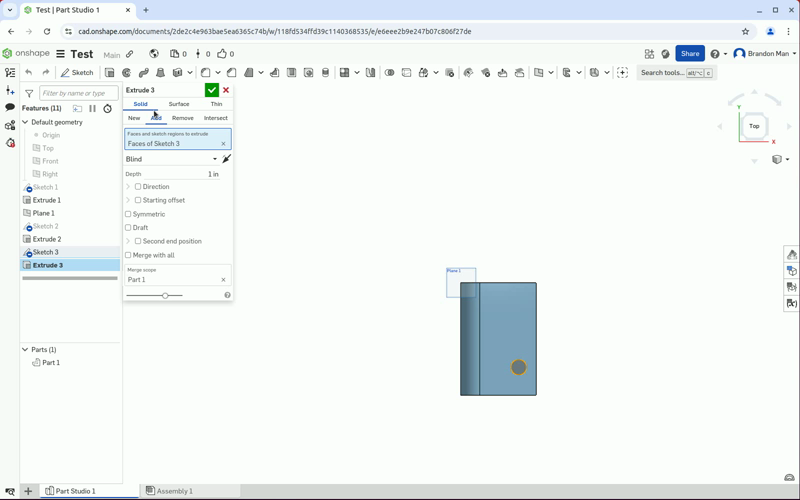
mouse_move(186, 120)
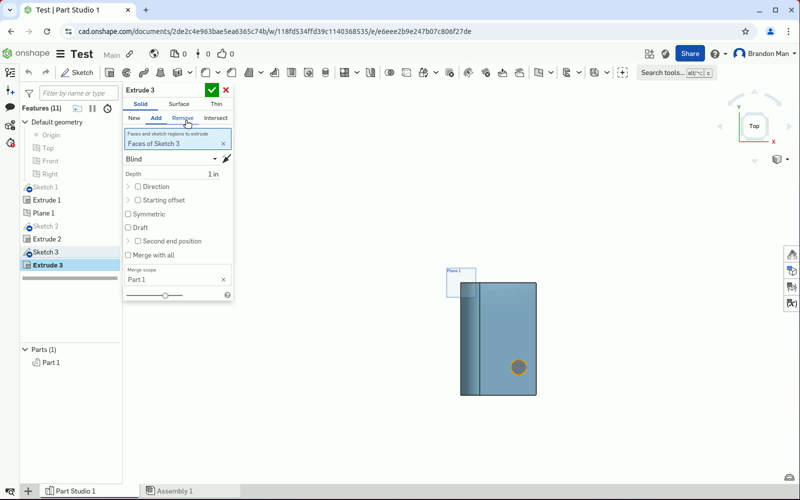
click(186, 120)
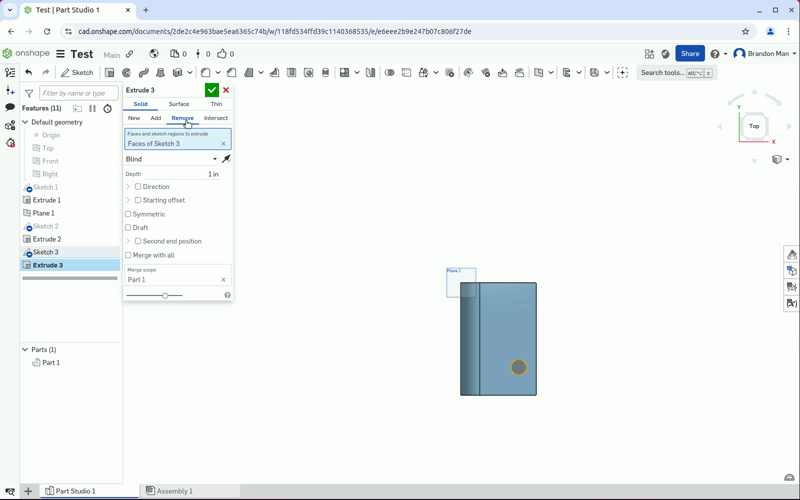
key(tab, 4)
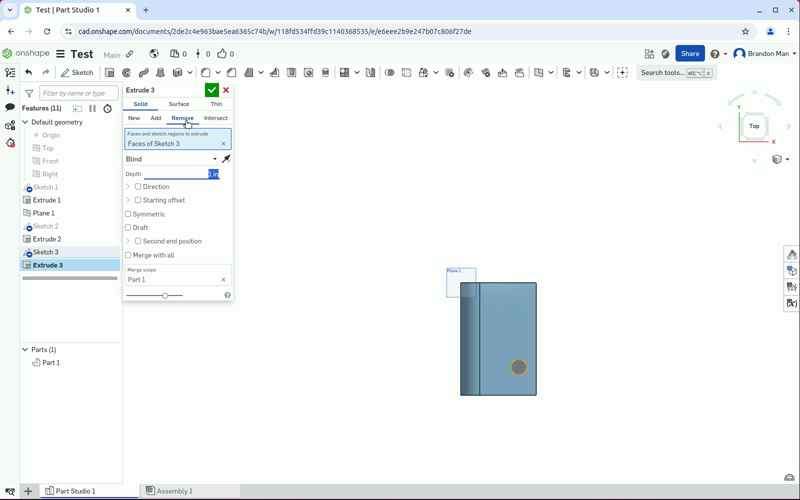
text(15.405)
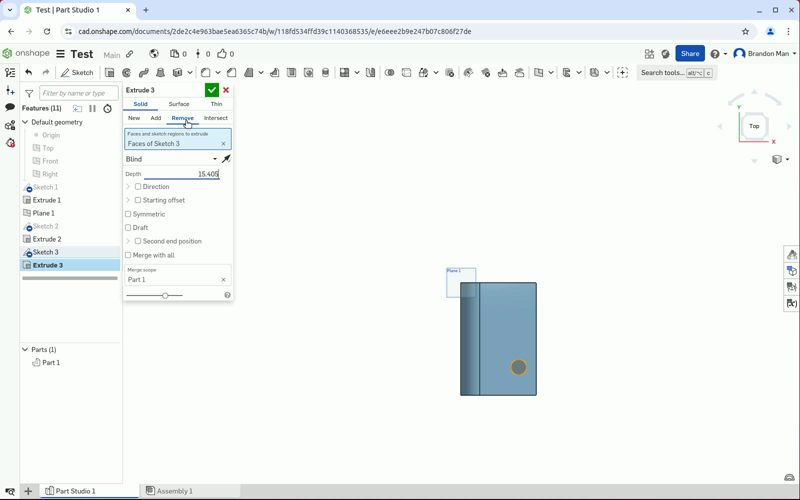
key(tab, 6)
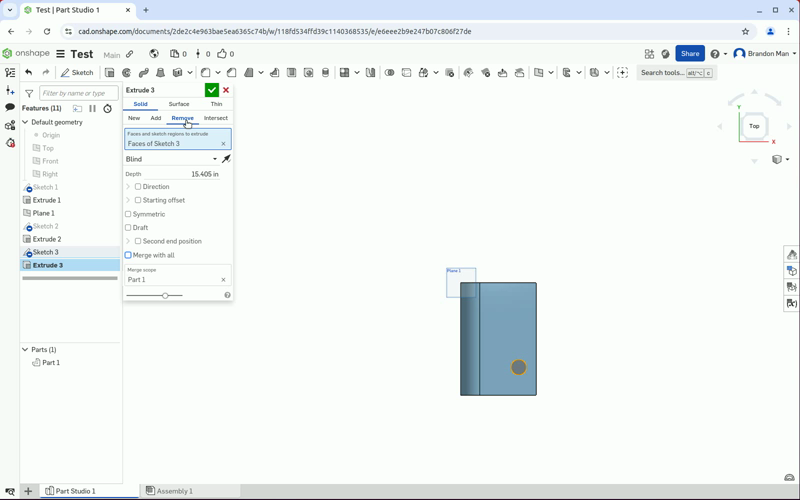
key(space)
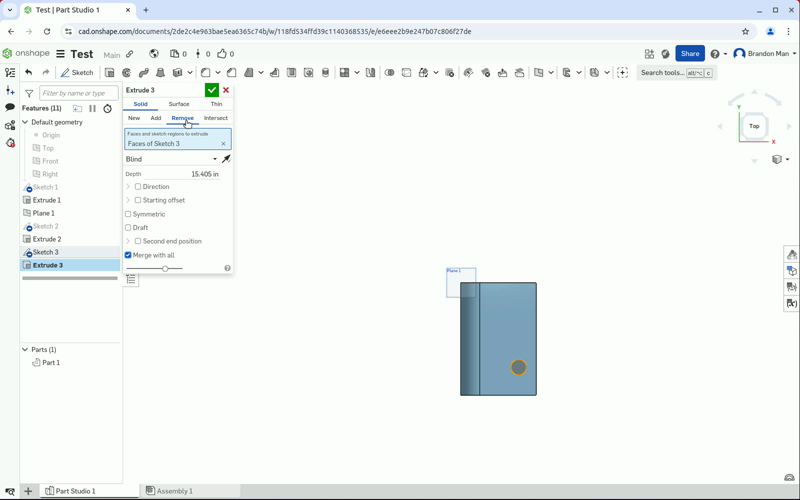
key(enter)
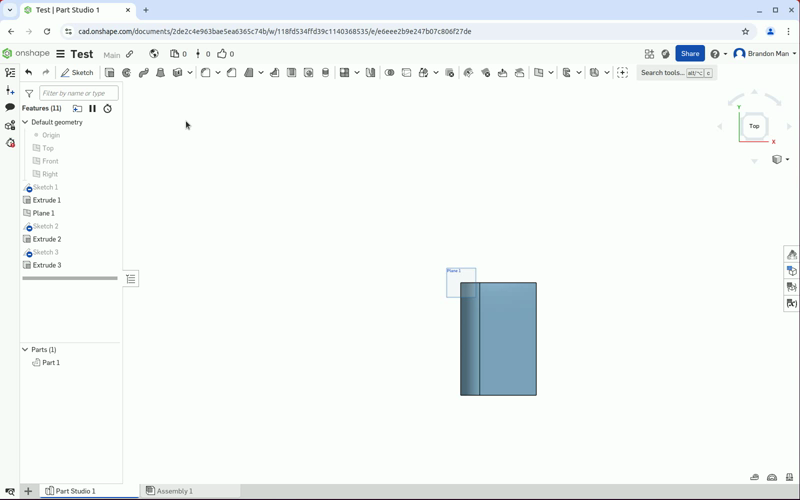
key(shift+h)
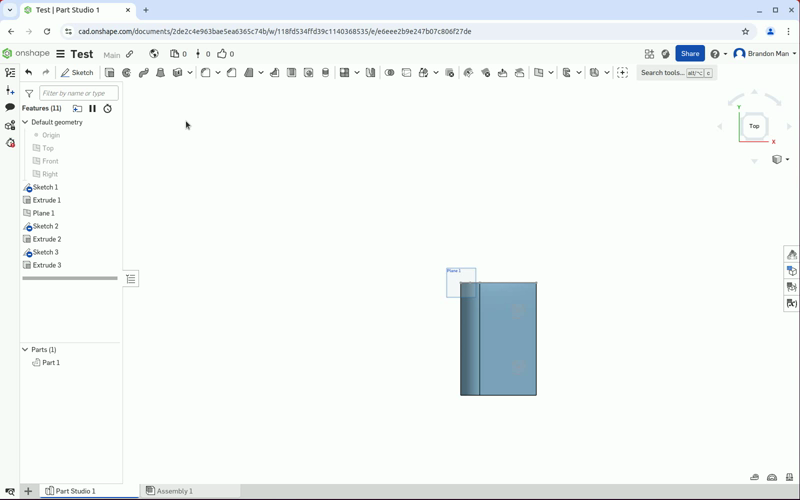
key(shift+h)
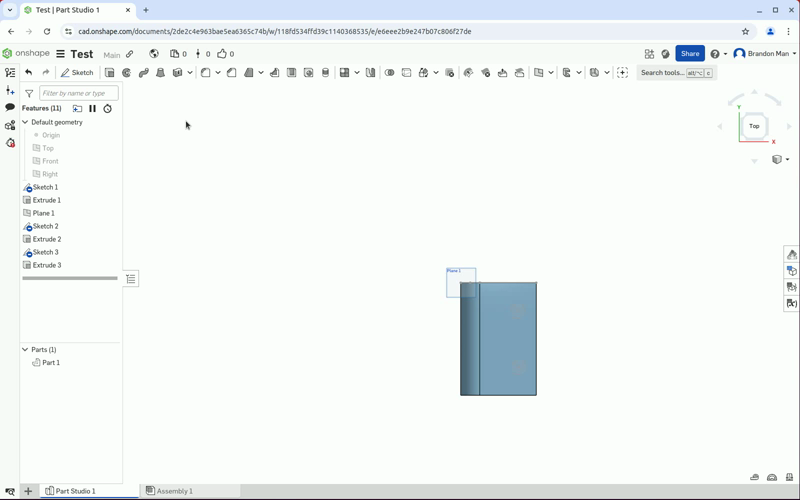
key(shift+7)
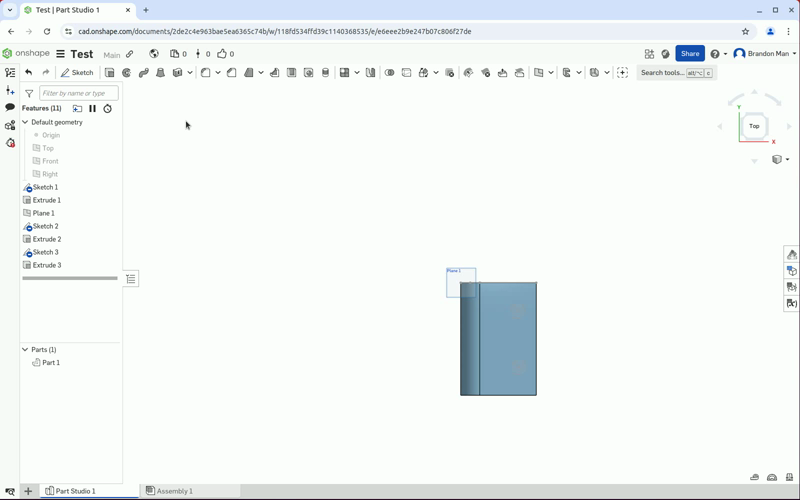
key(up, 3)
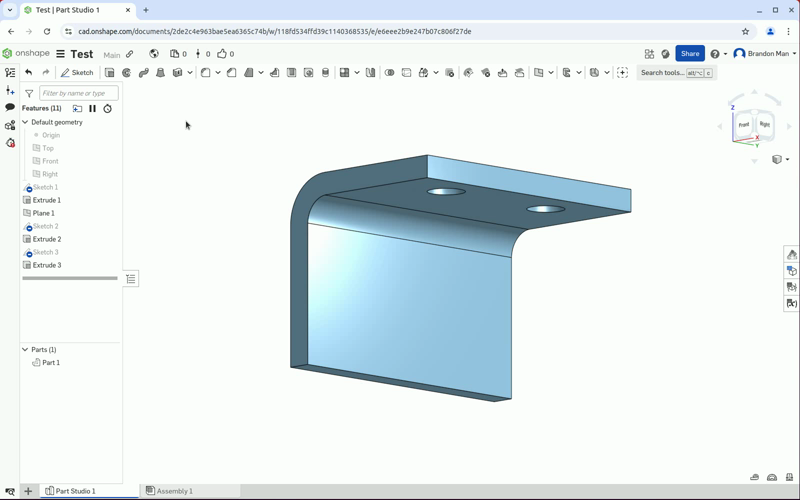
key(left, 3)
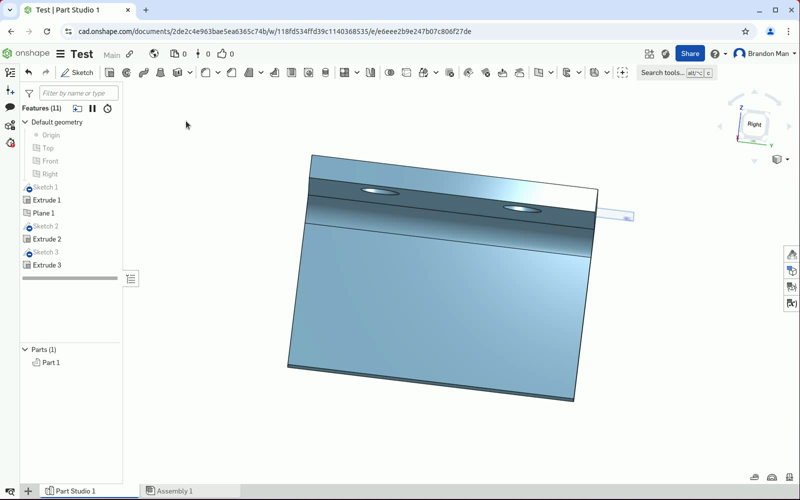
key(right, 3)
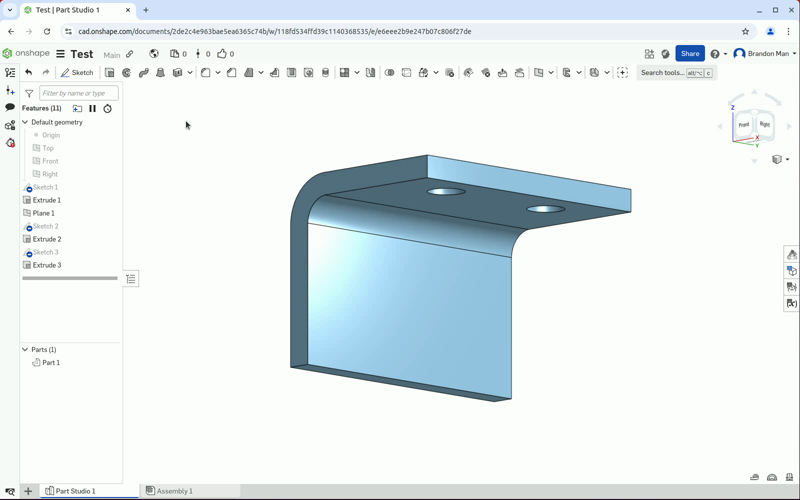
key(down, 3)
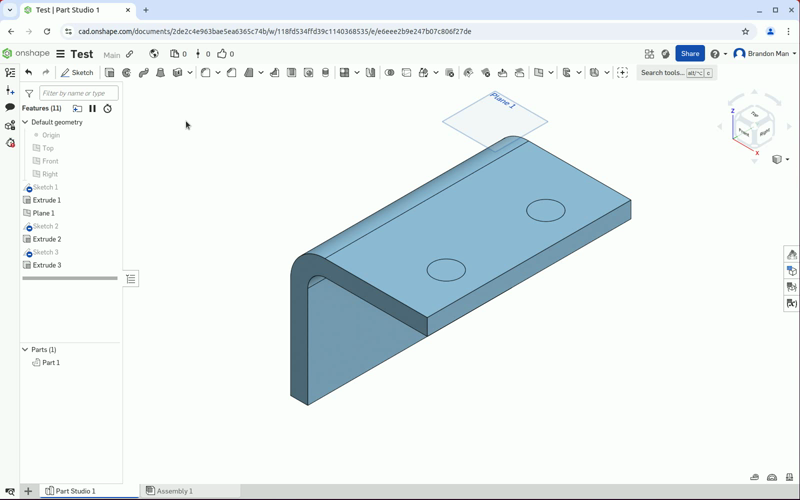
mouse_move(73, 189)
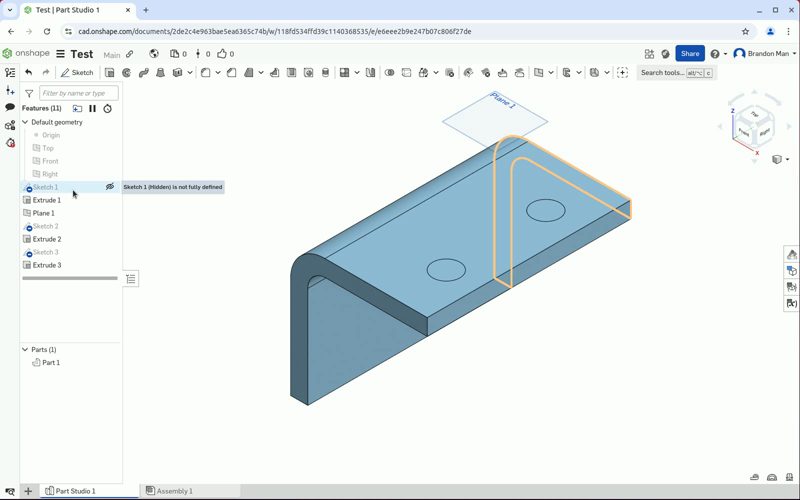
click(73, 189)